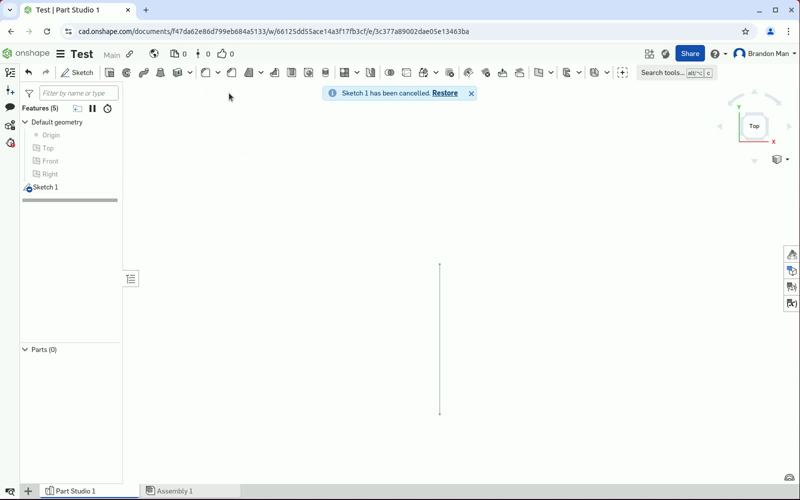
key(shift+h)
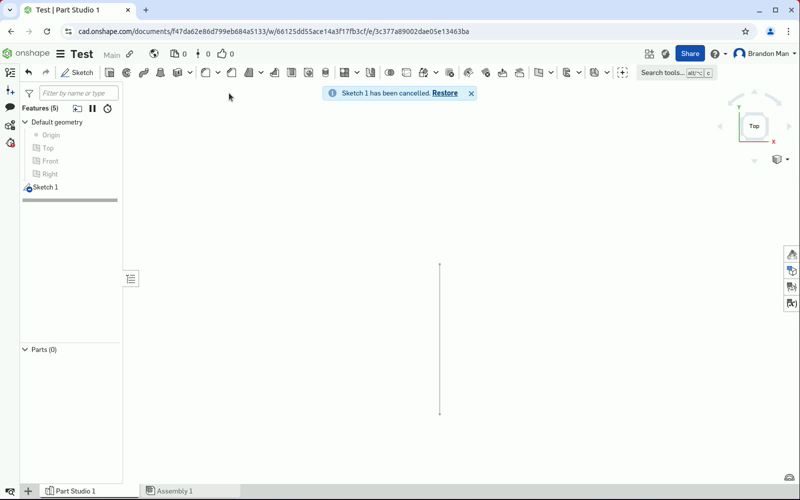
key(shift+s)
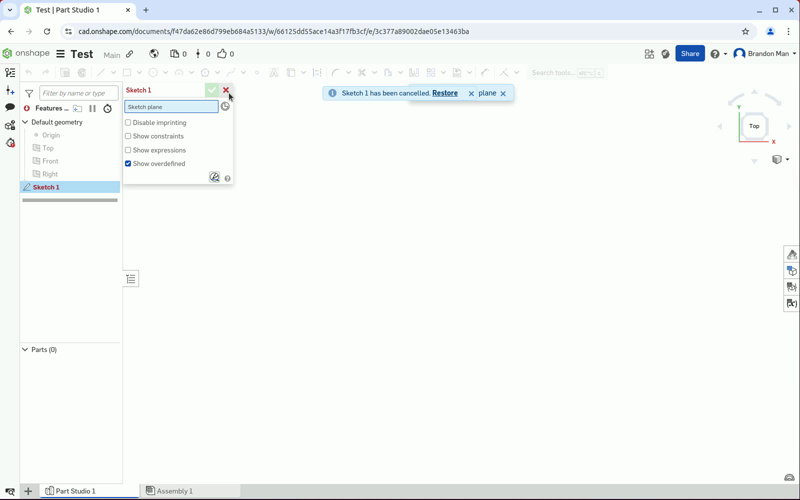
mouse_move(73, 150)
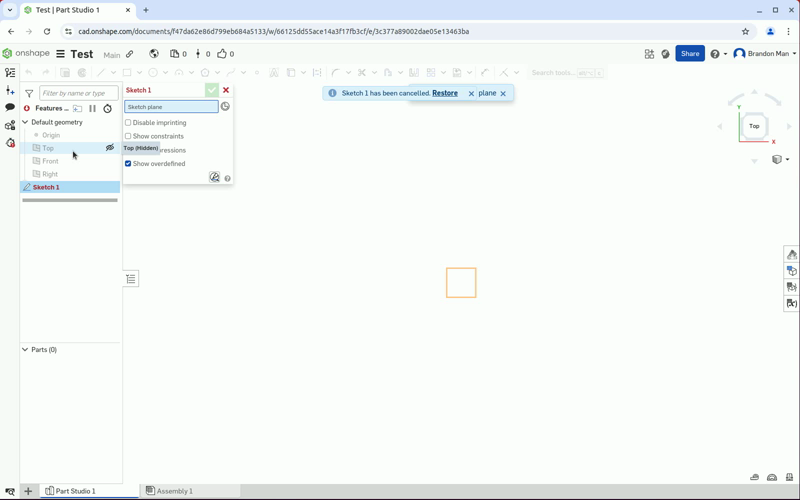
click(73, 150)
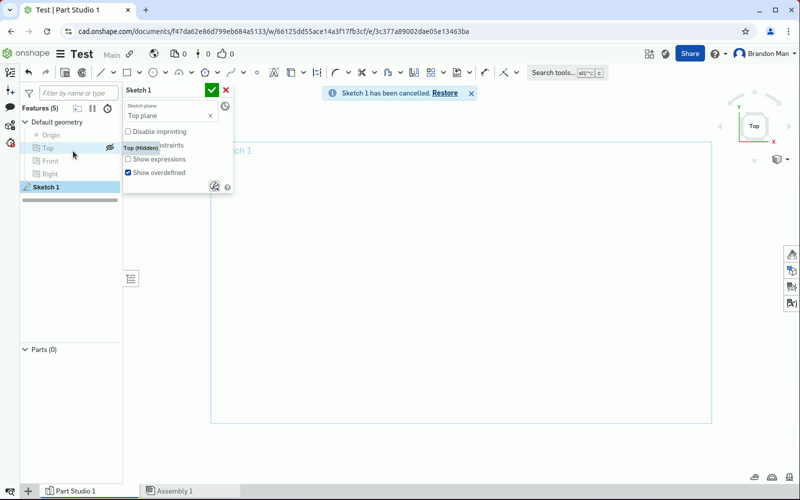
mouse_move(73, 352)
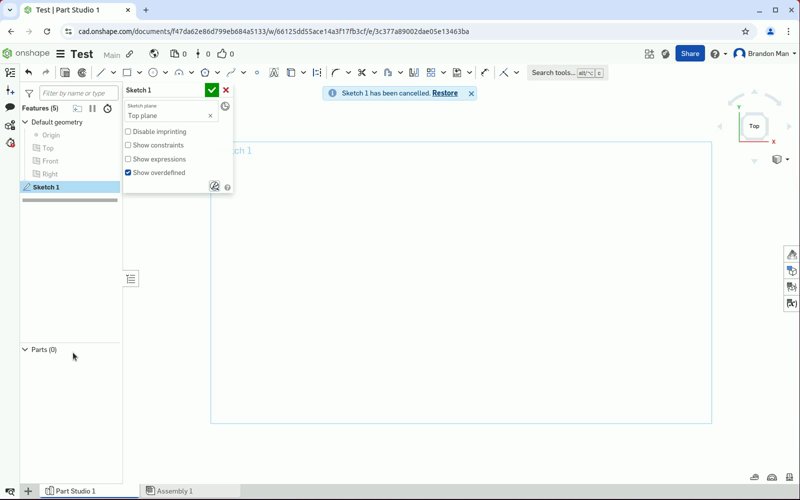
key(y)
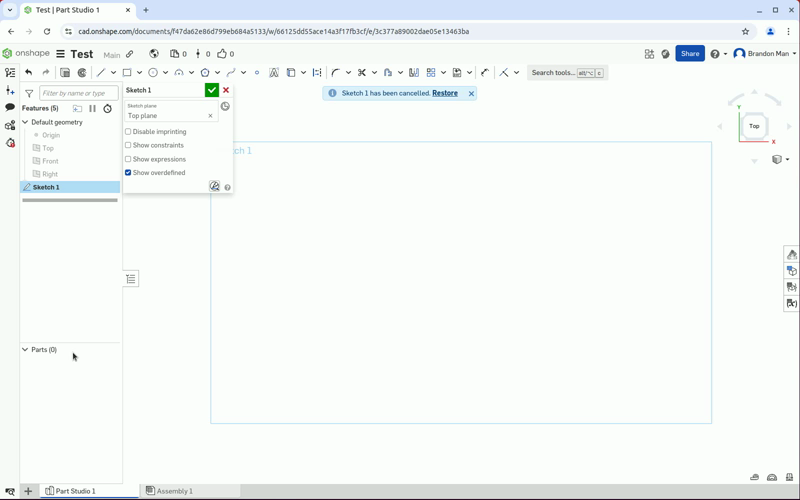
key(l)
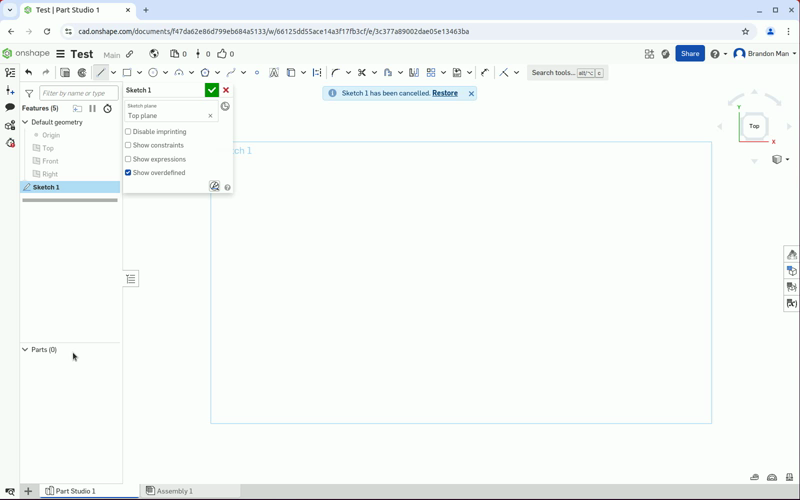
key_down(shift)
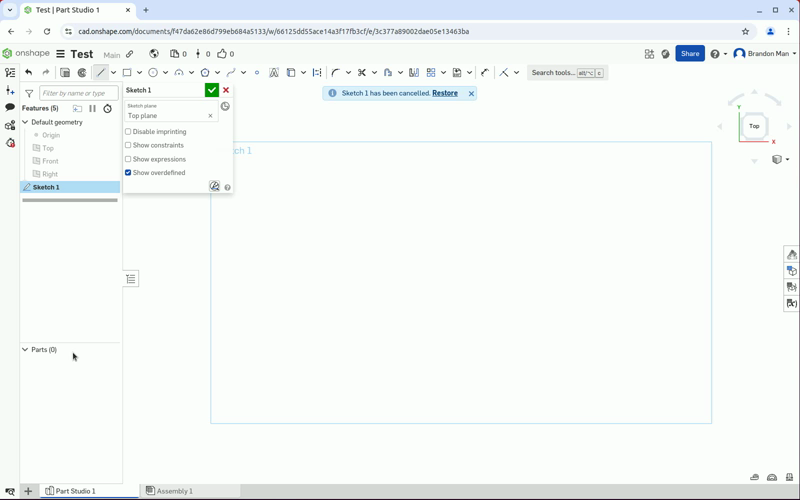
mouse_move(425, 241)
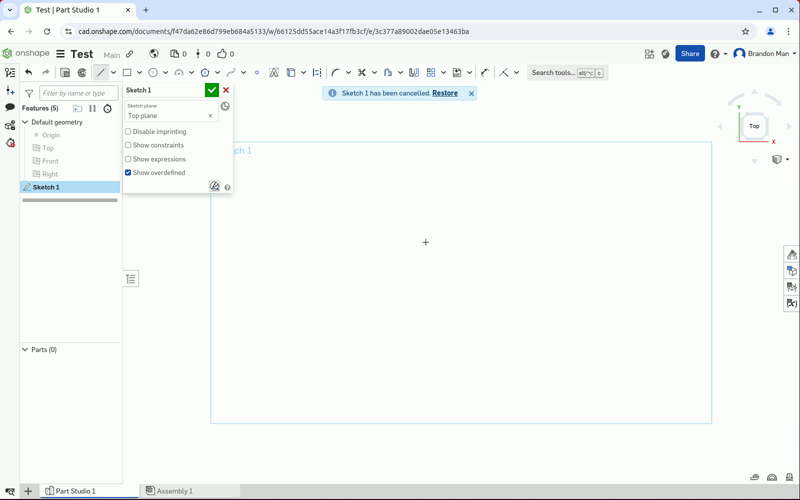
click(425, 241)
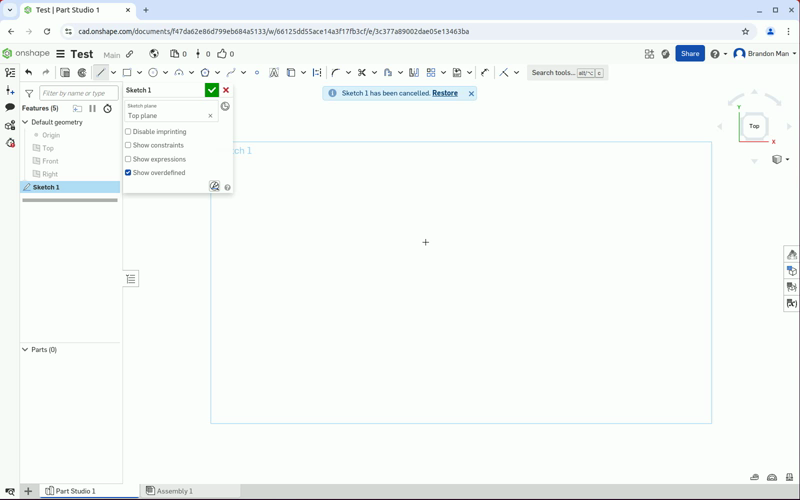
key_up(shift)
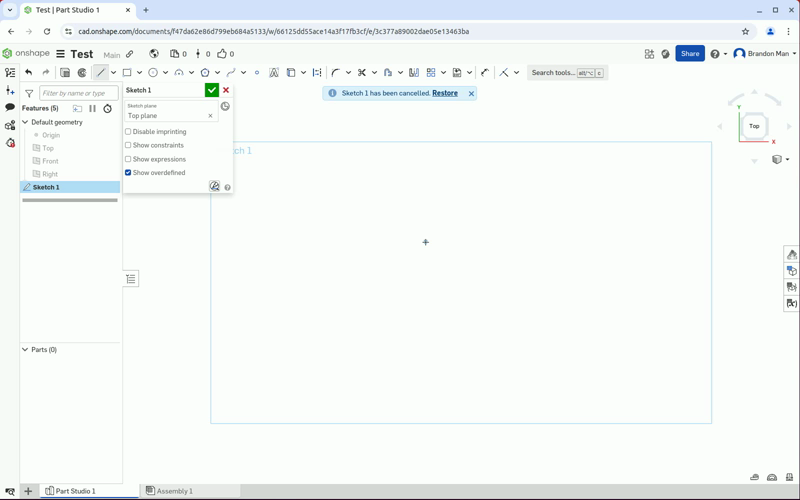
key_down(shift)
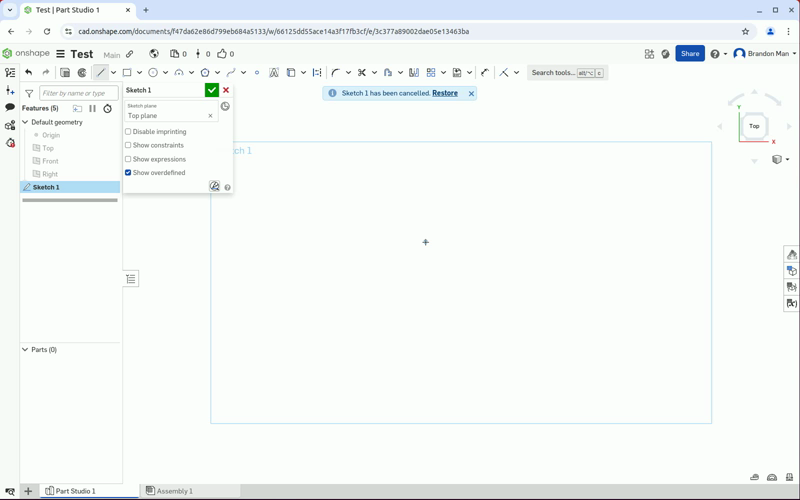
mouse_move(455, 241)
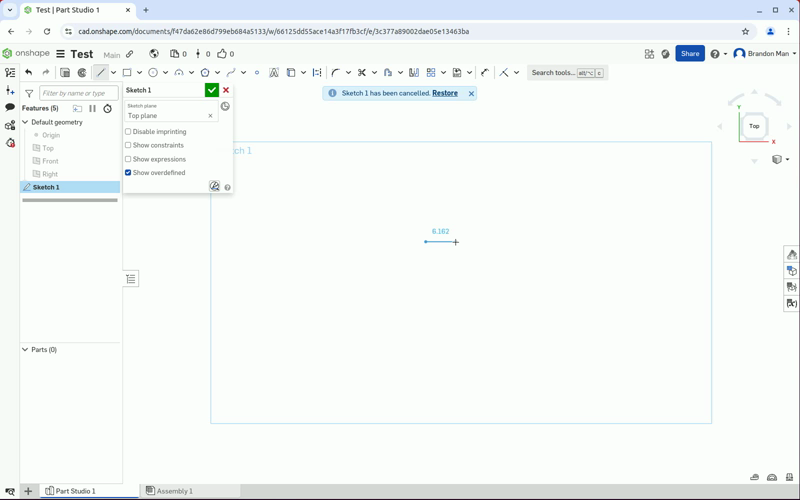
mouse_move(482, 241)
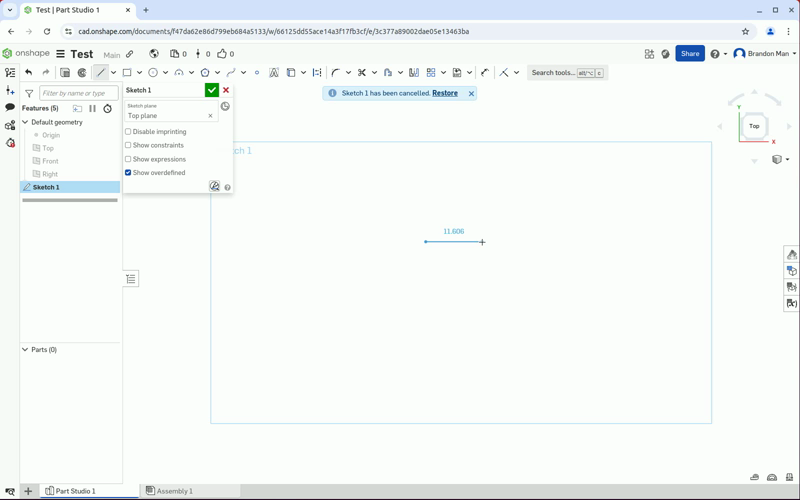
click(482, 241)
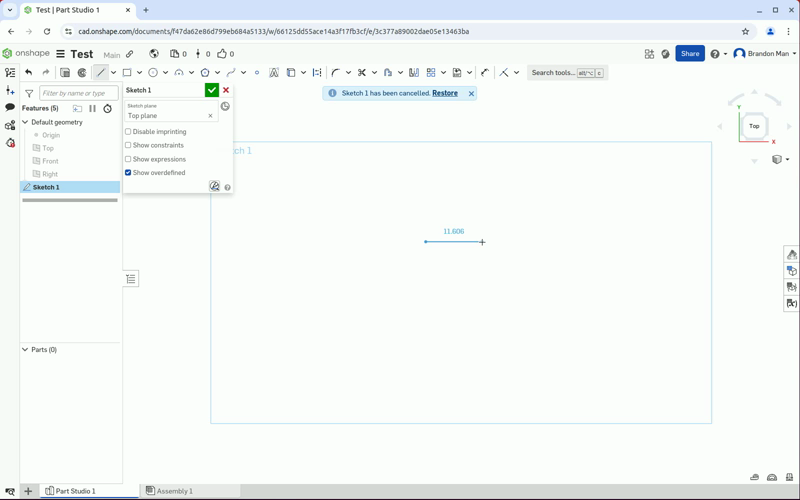
key_up(shift)
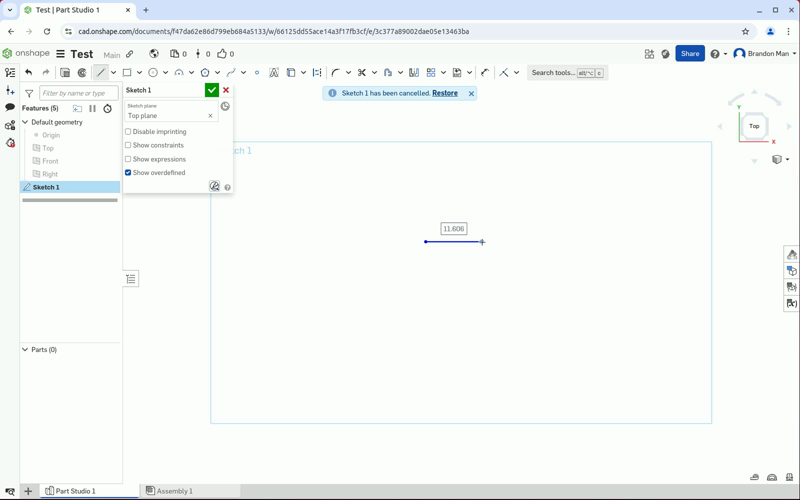
key_down(shift)
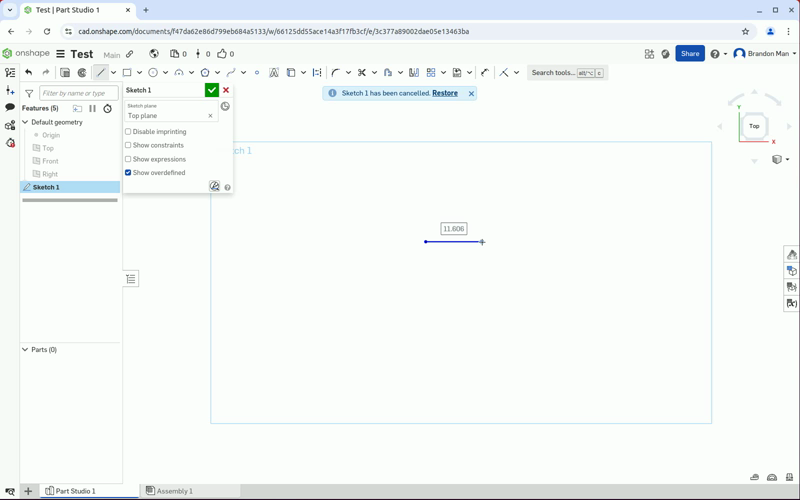
mouse_move(512, 241)
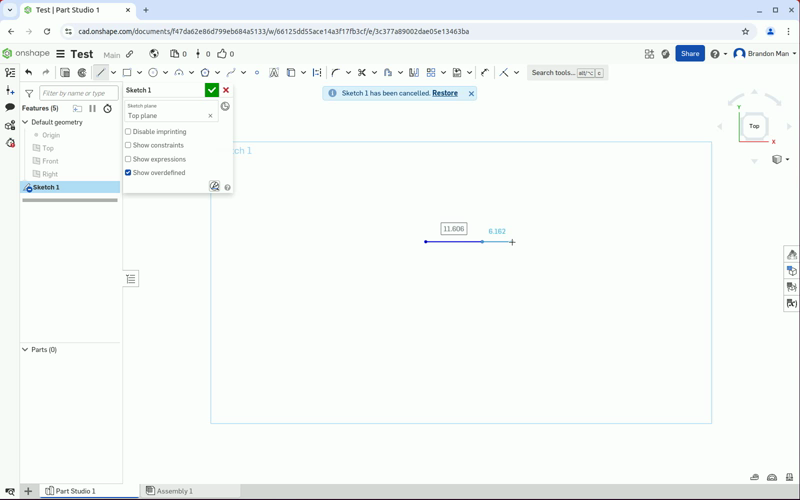
mouse_move(482, 185)
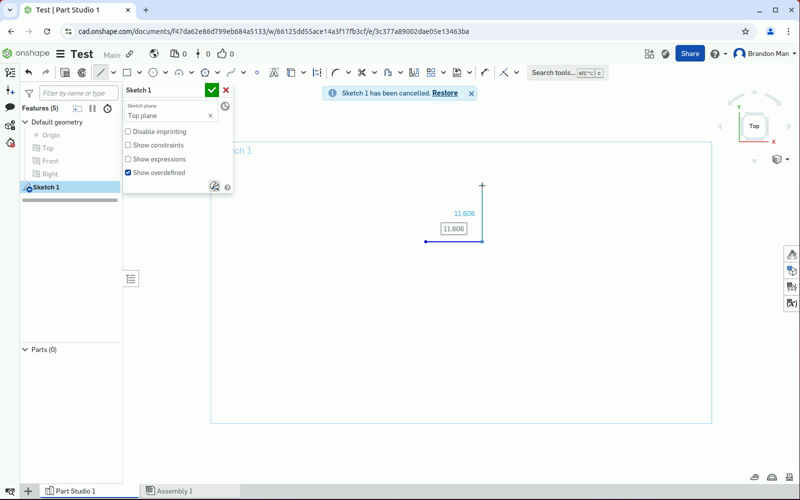
click(482, 185)
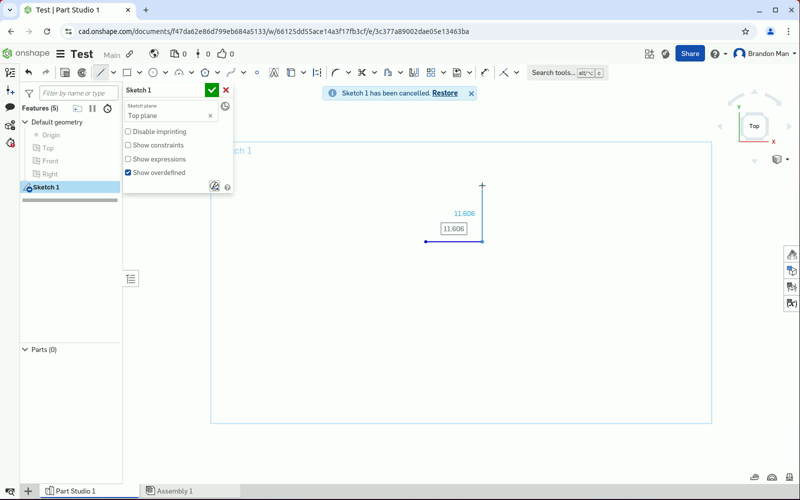
key_up(shift)
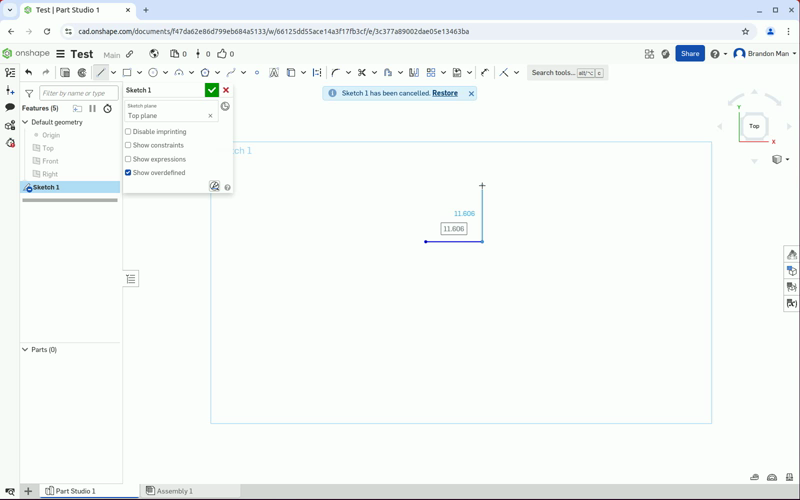
key_down(shift)
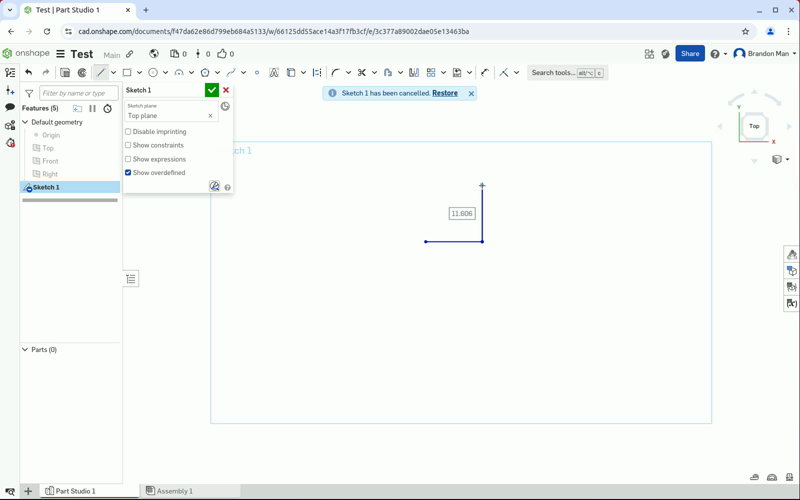
mouse_move(512, 185)
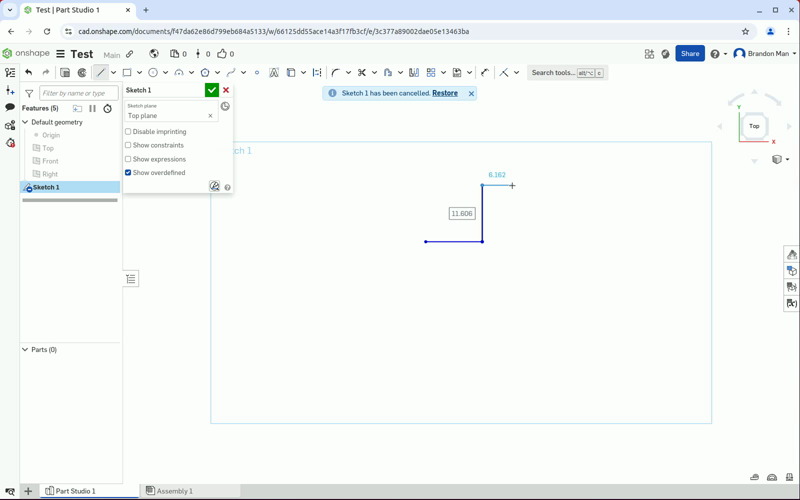
mouse_move(425, 185)
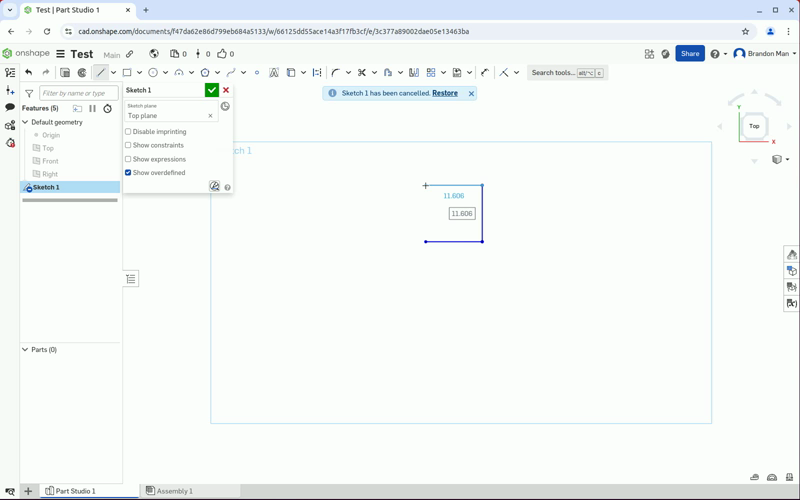
click(425, 185)
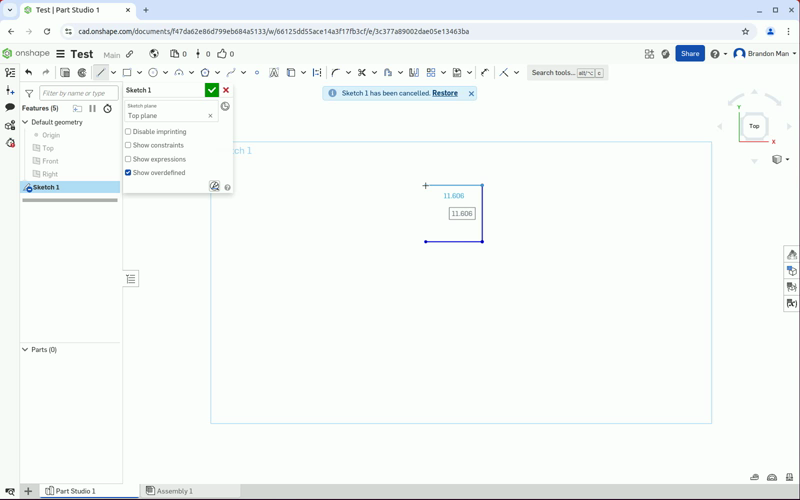
key_up(shift)
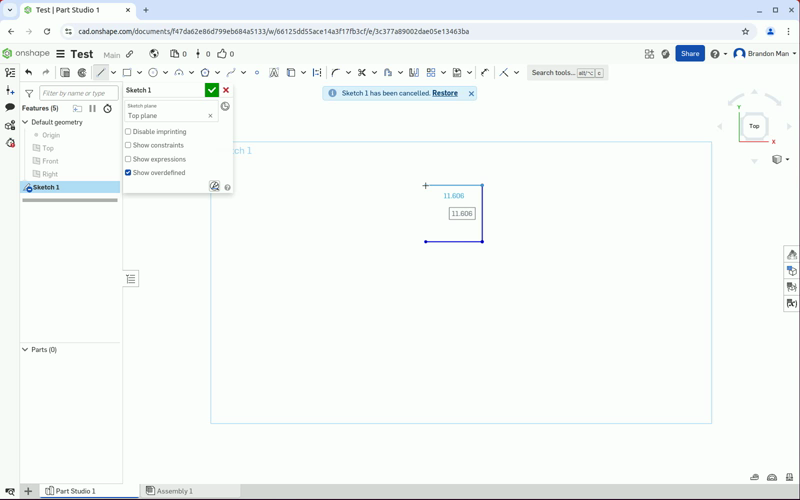
mouse_move(455, 185)
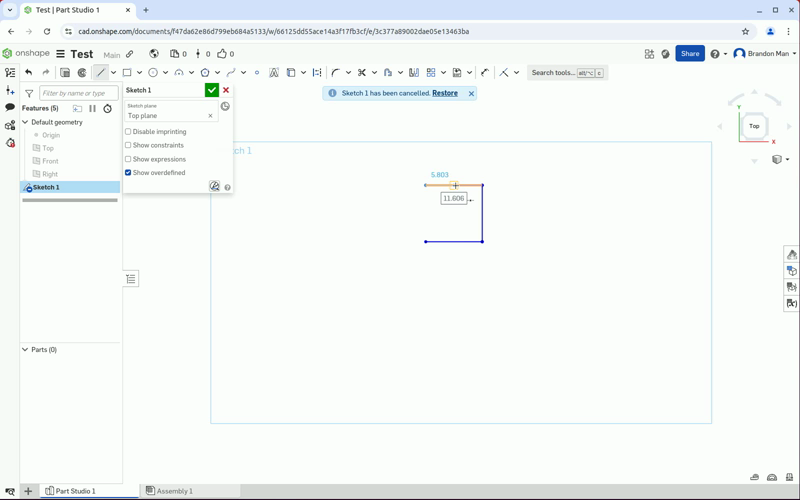
key_down(shift)
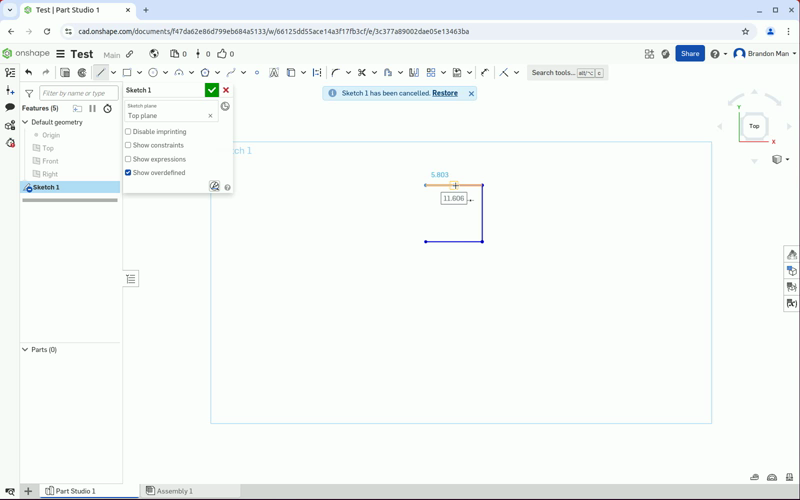
mouse_move(425, 241)
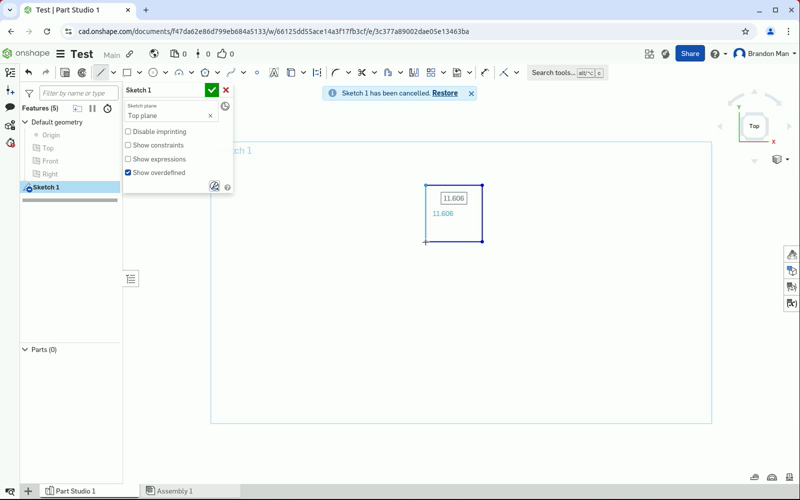
key_up(shift)
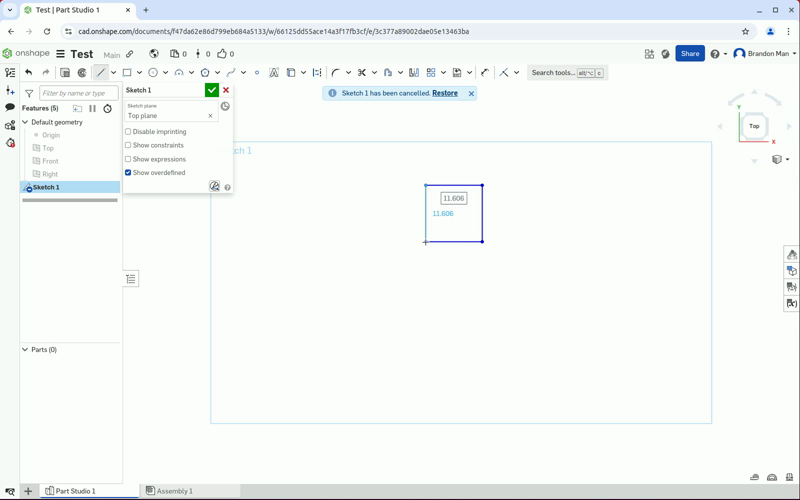
click(425, 241)
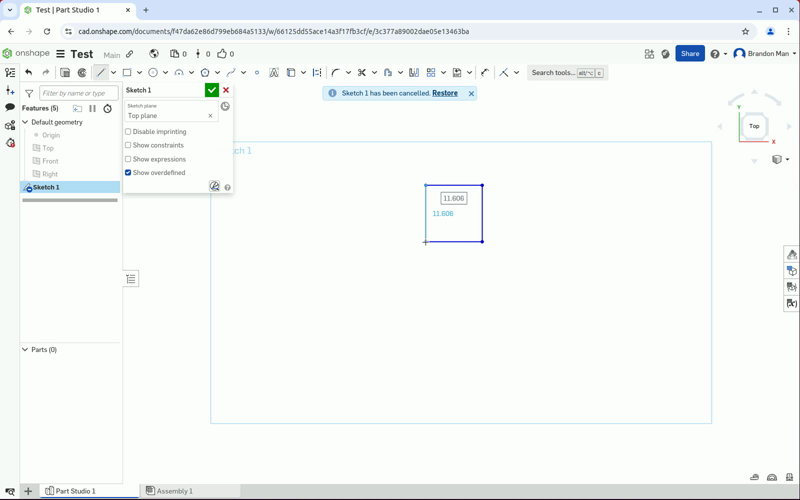
key(esc)
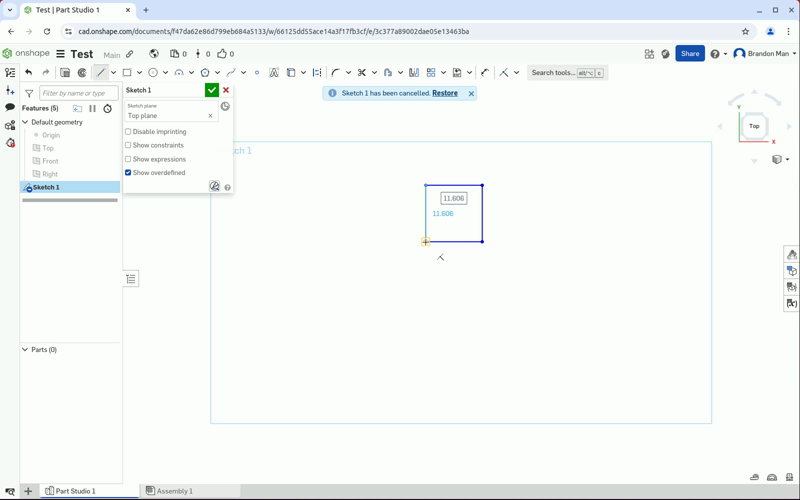
key(l)
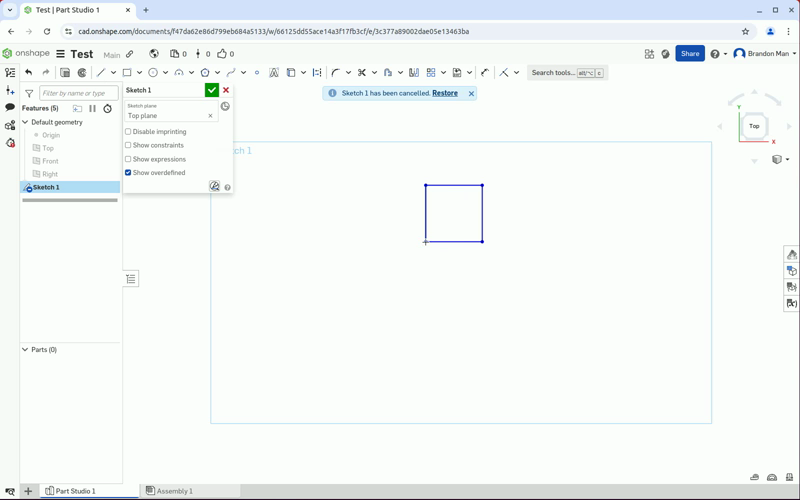
key_down(shift)
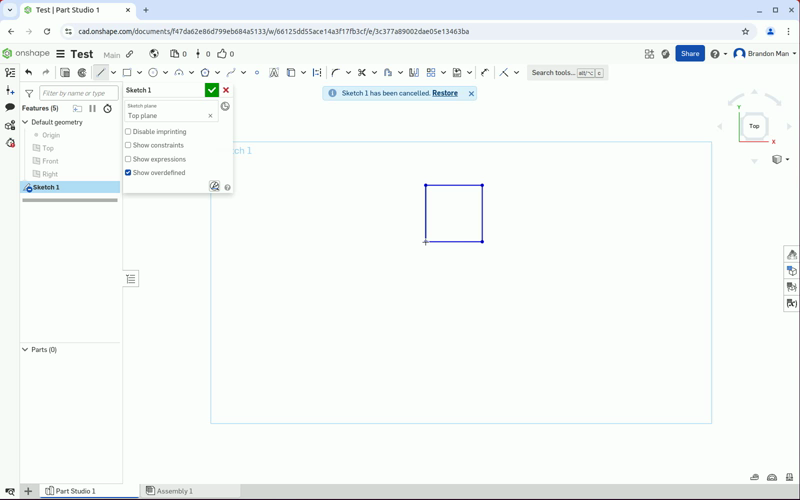
mouse_move(432, 233)
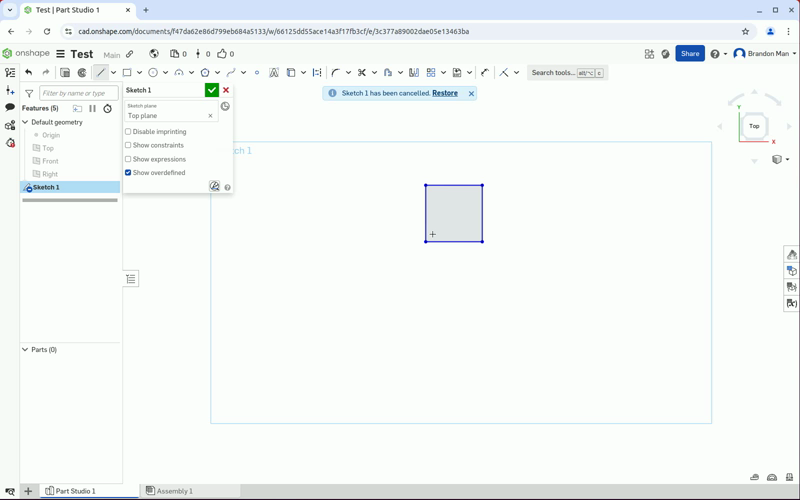
click(432, 233)
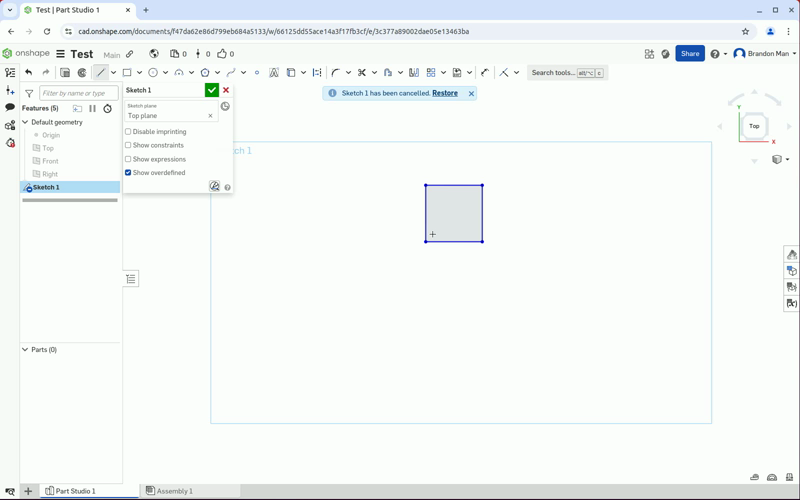
key_up(shift)
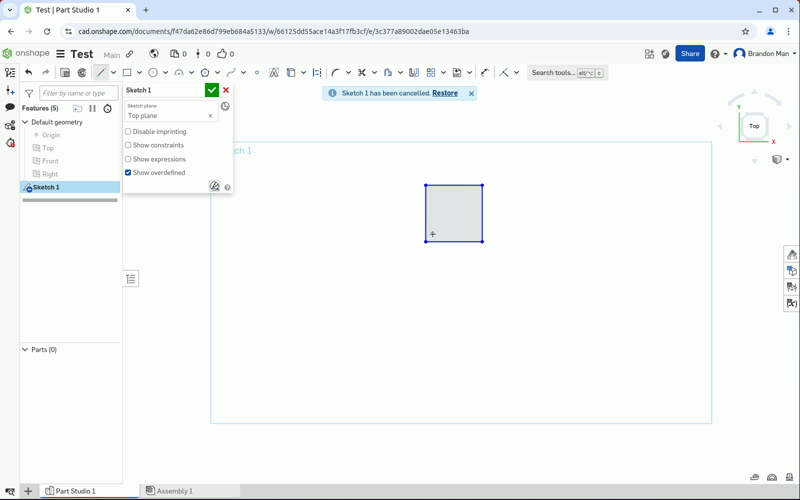
key_down(shift)
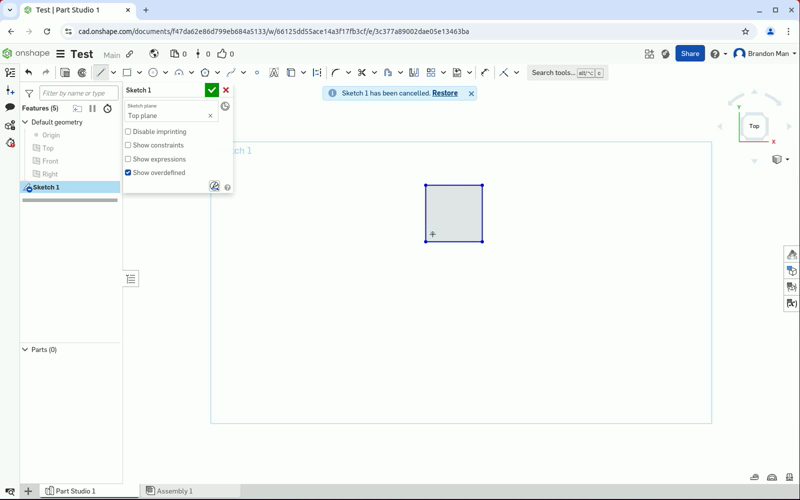
mouse_move(462, 233)
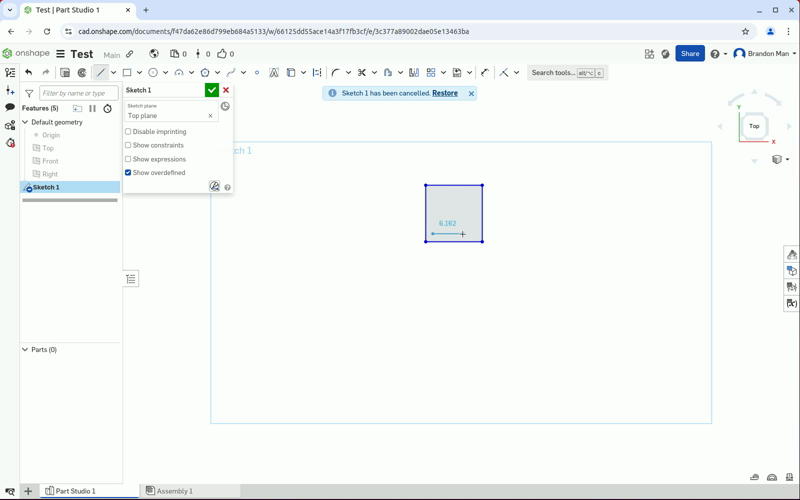
mouse_move(475, 233)
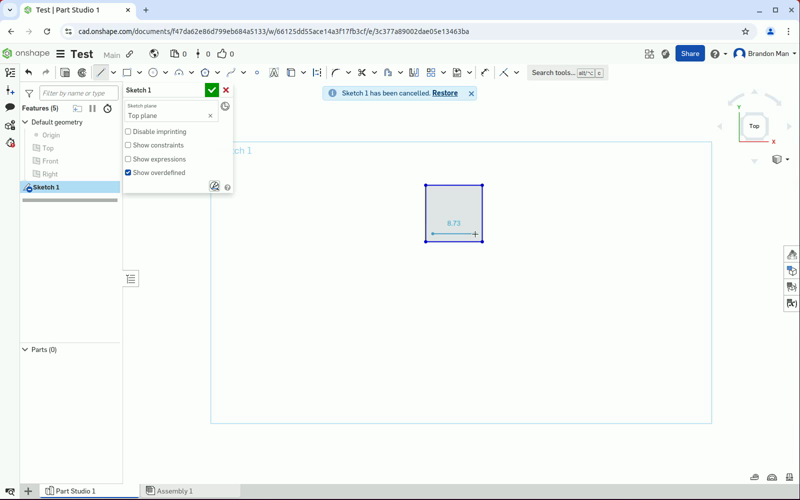
click(475, 233)
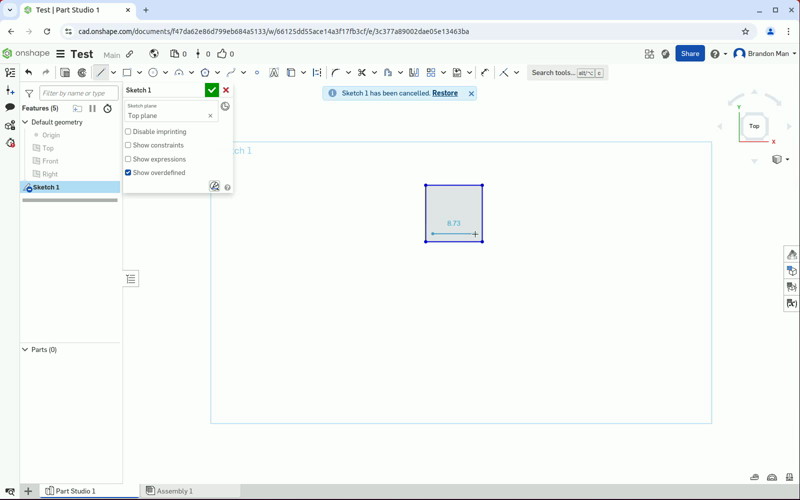
key_up(shift)
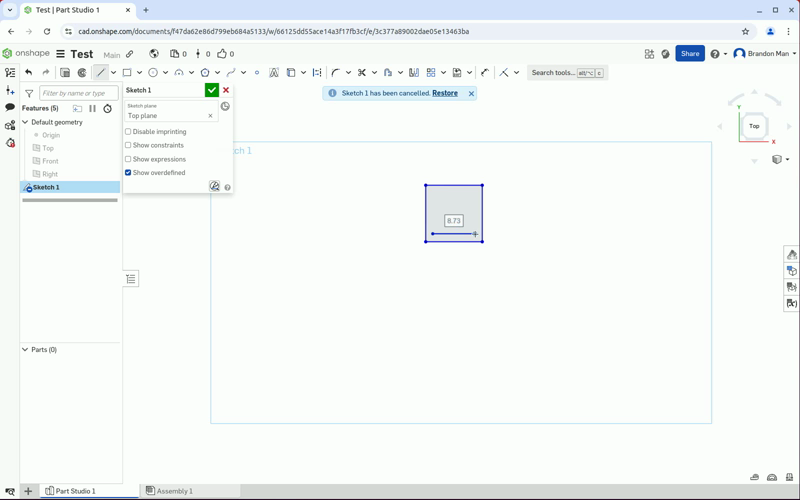
key_down(shift)
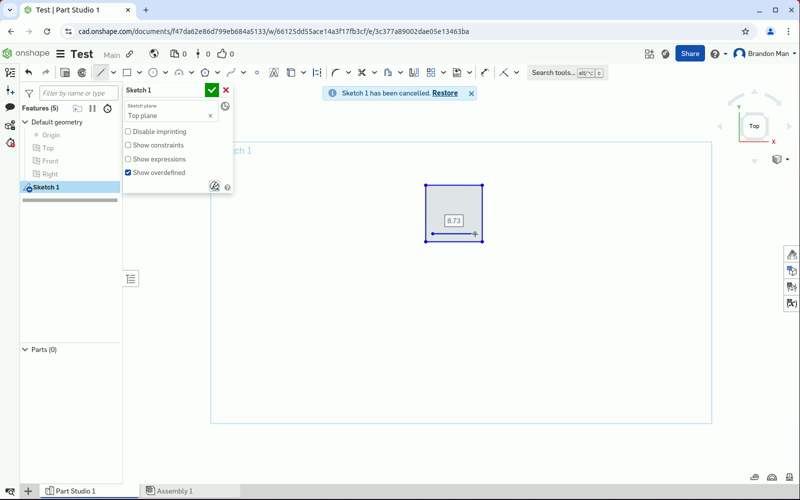
mouse_move(505, 233)
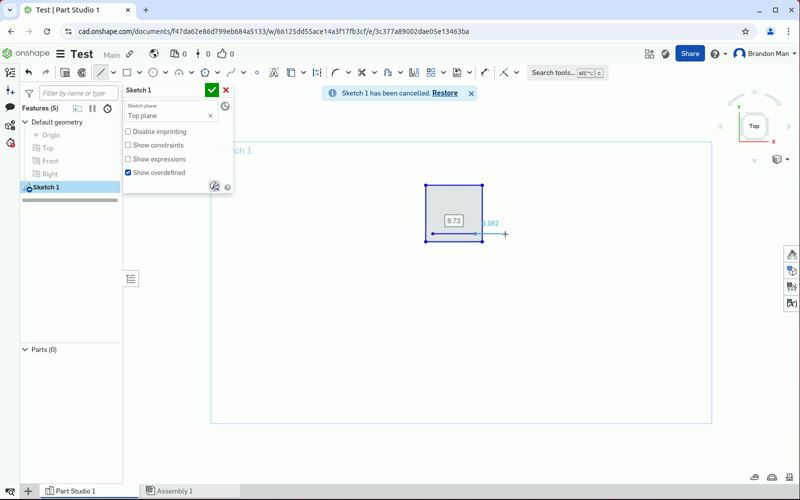
mouse_move(475, 229)
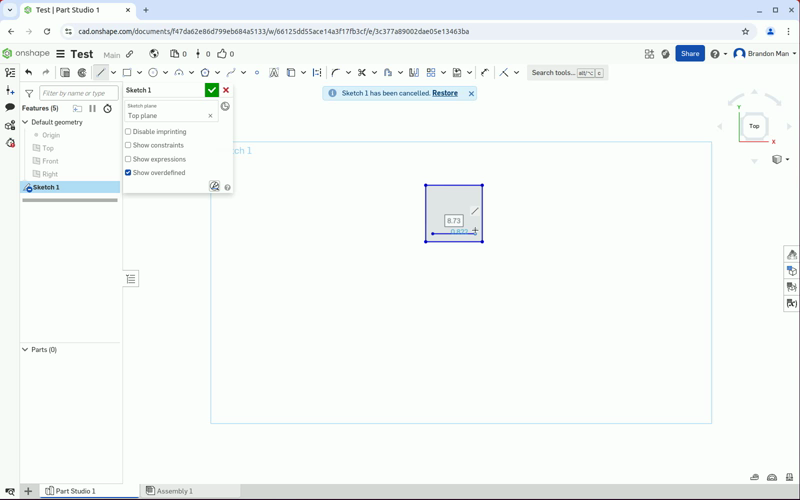
scroll(6)
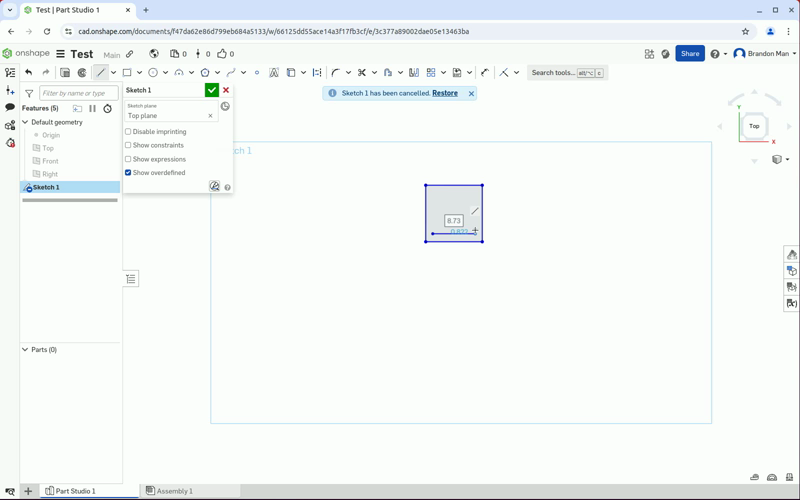
scroll(6)
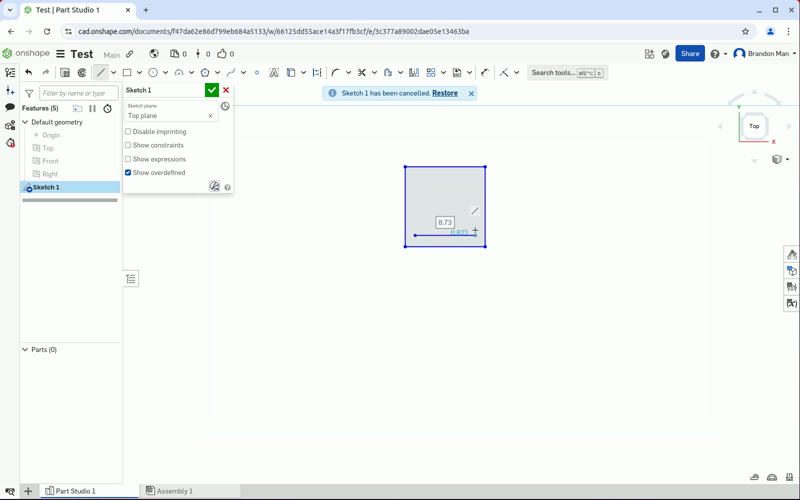
scroll(6)
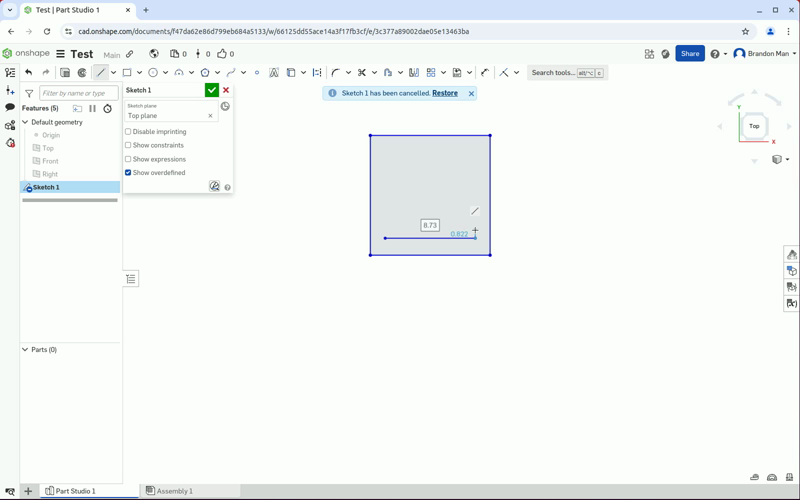
scroll(6)
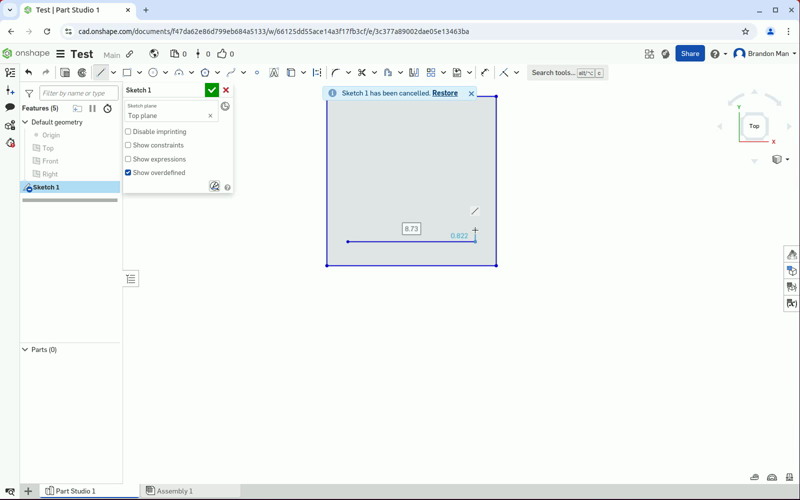
scroll(6)
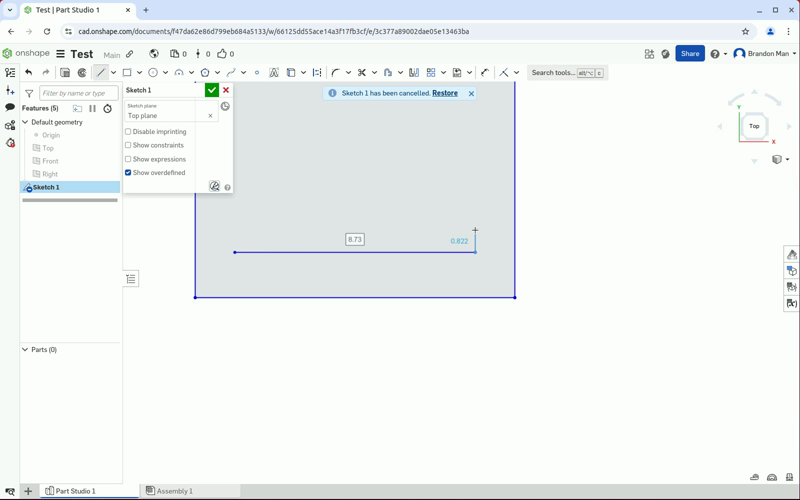
scroll(6)
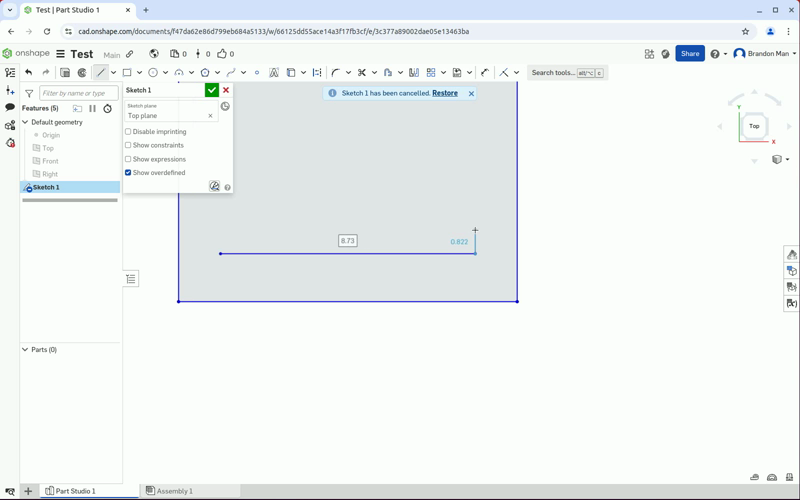
scroll(6)
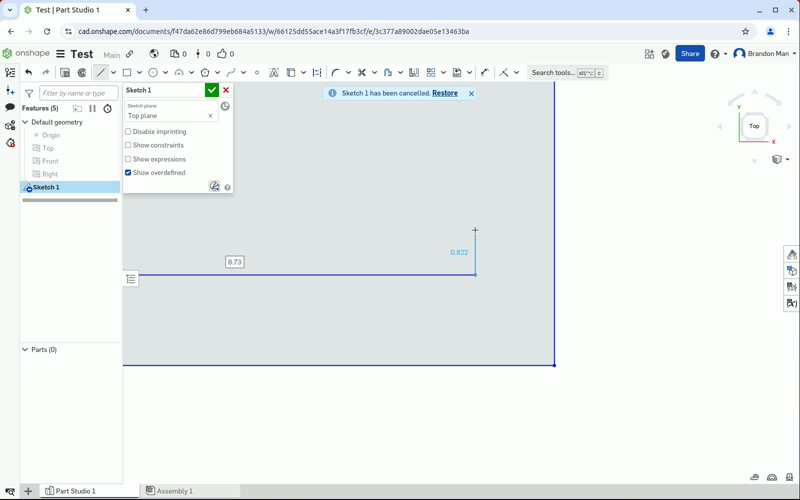
click(475, 229)
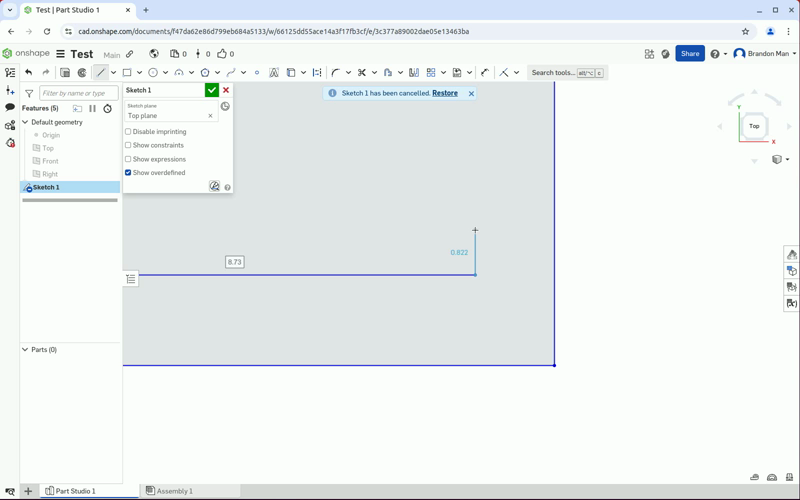
scroll(-6)
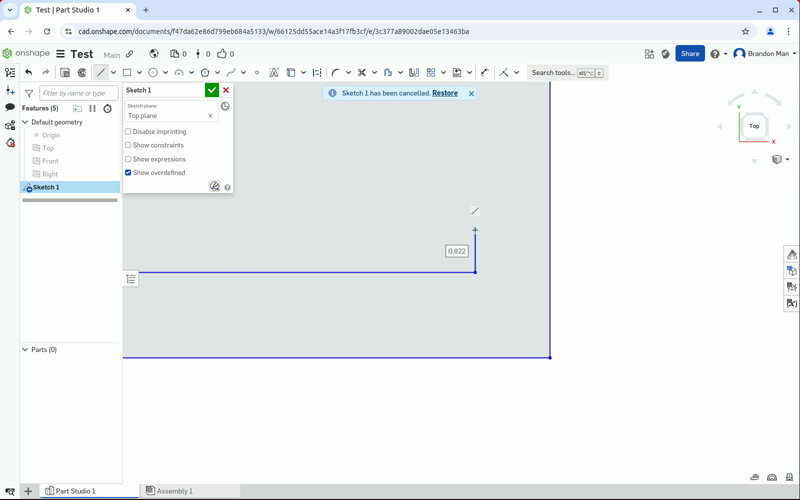
scroll(-6)
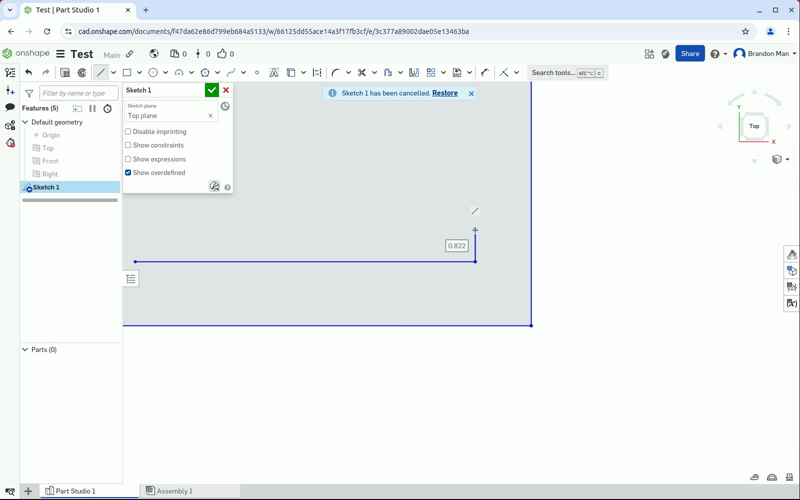
scroll(-6)
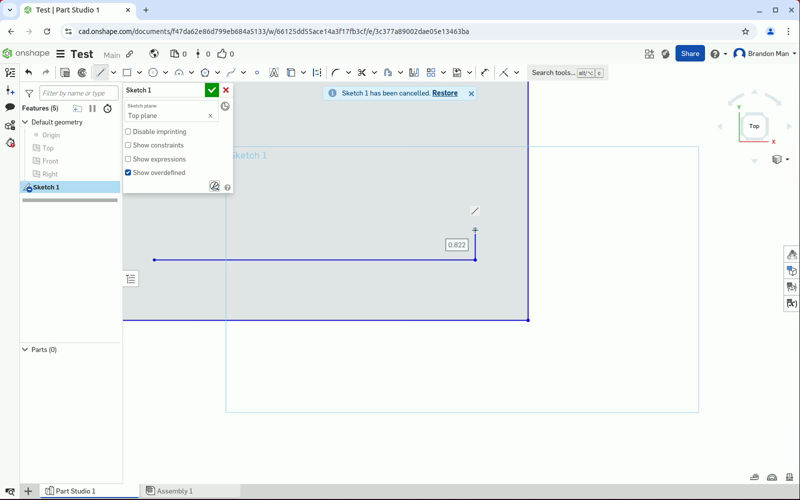
scroll(-6)
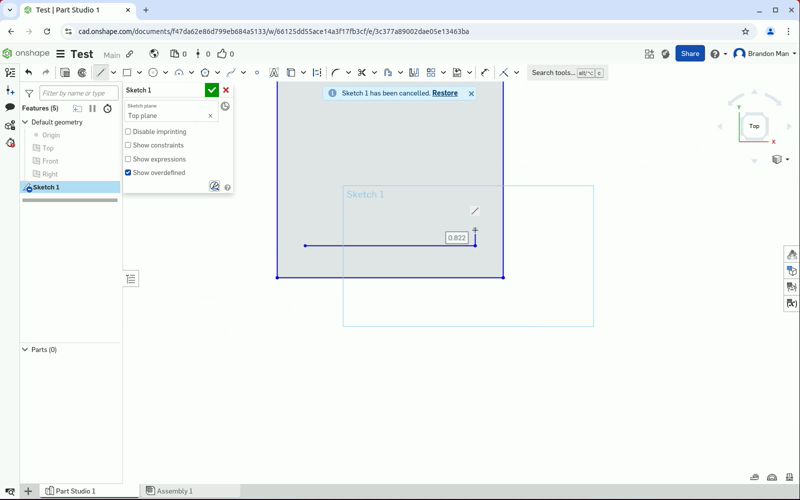
scroll(-6)
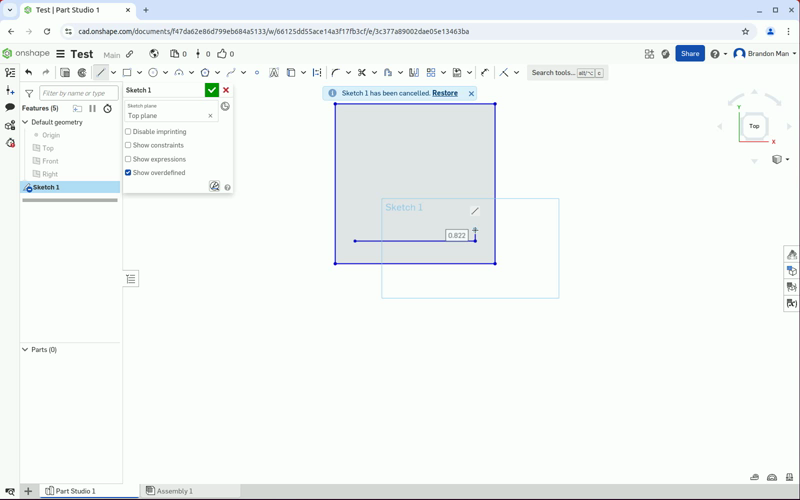
scroll(-6)
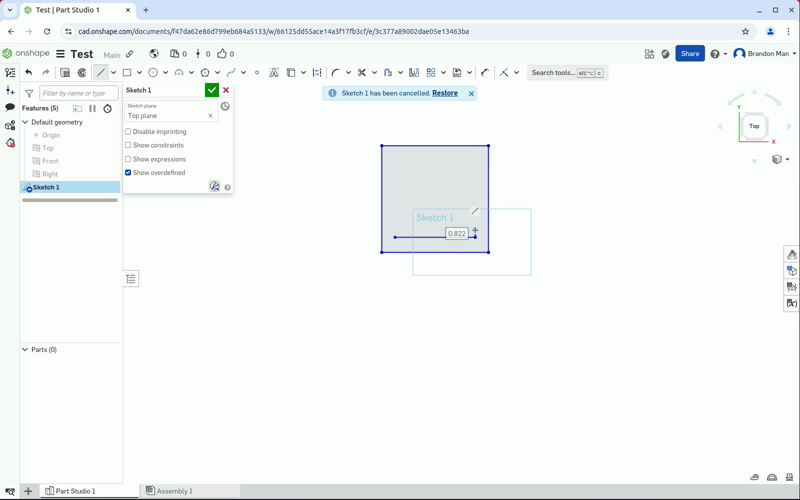
scroll(-6)
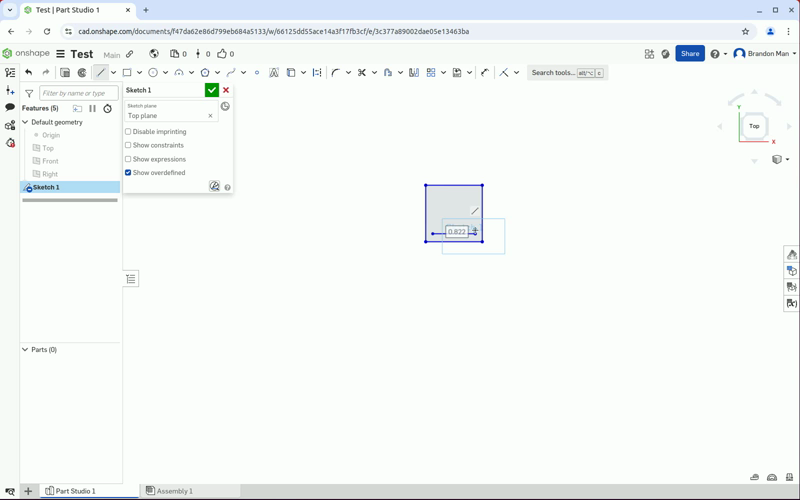
key_up(shift)
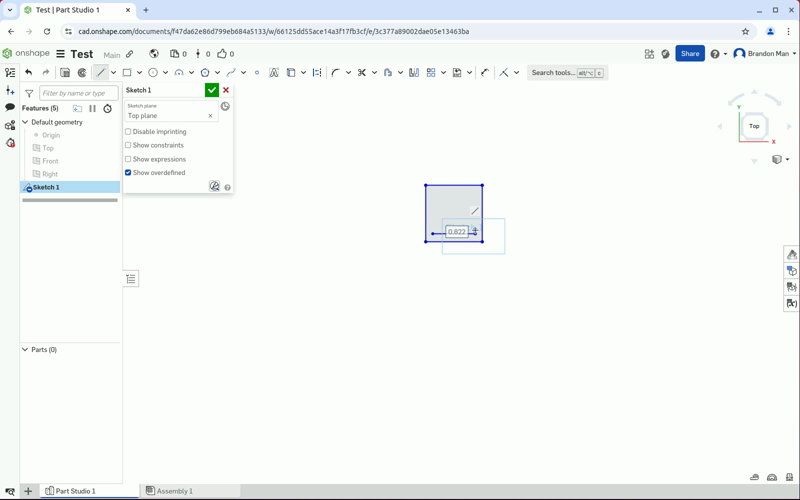
key_down(shift)
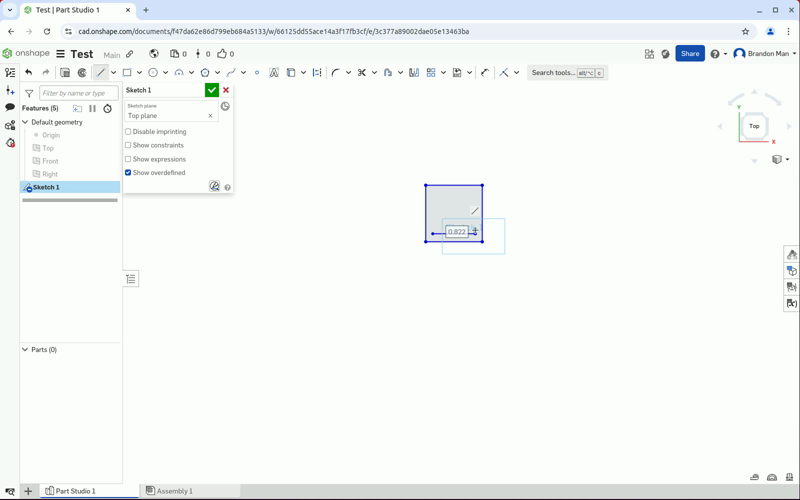
mouse_move(505, 229)
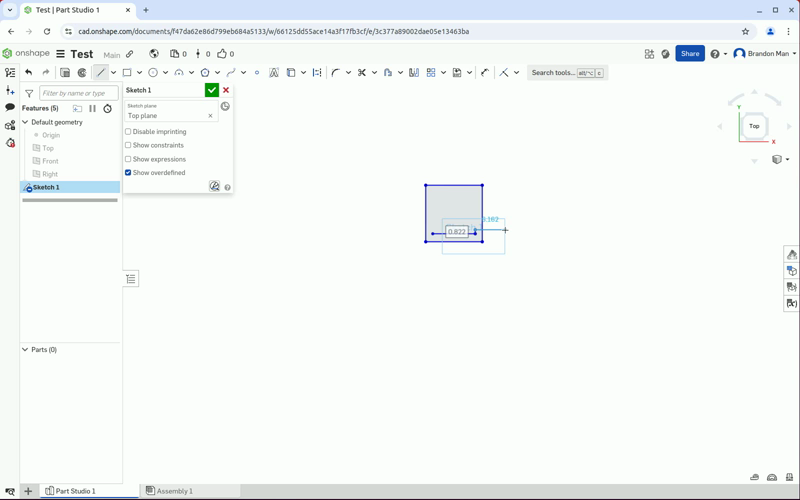
mouse_move(432, 229)
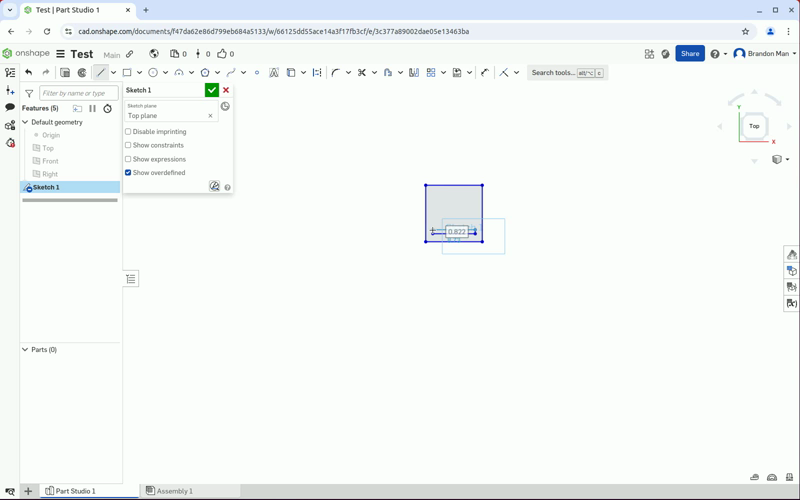
scroll(6)
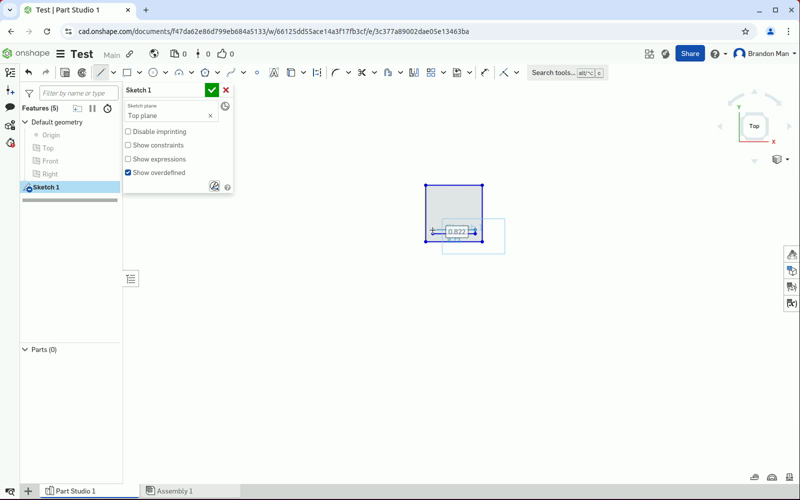
scroll(6)
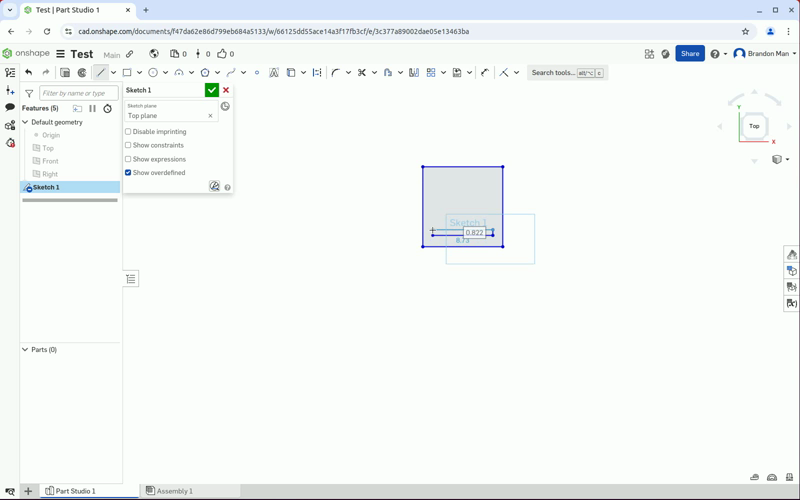
scroll(6)
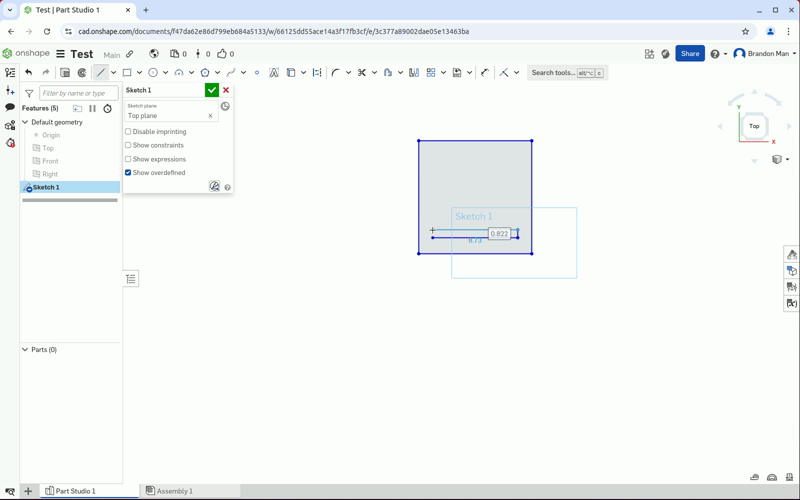
scroll(6)
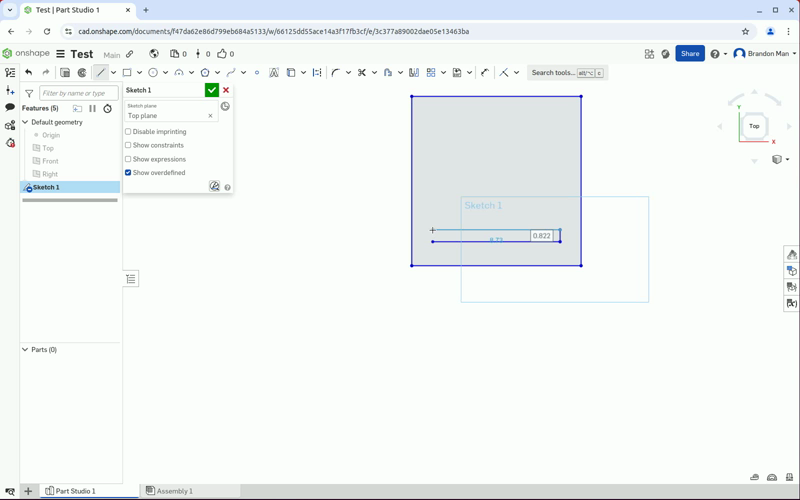
scroll(6)
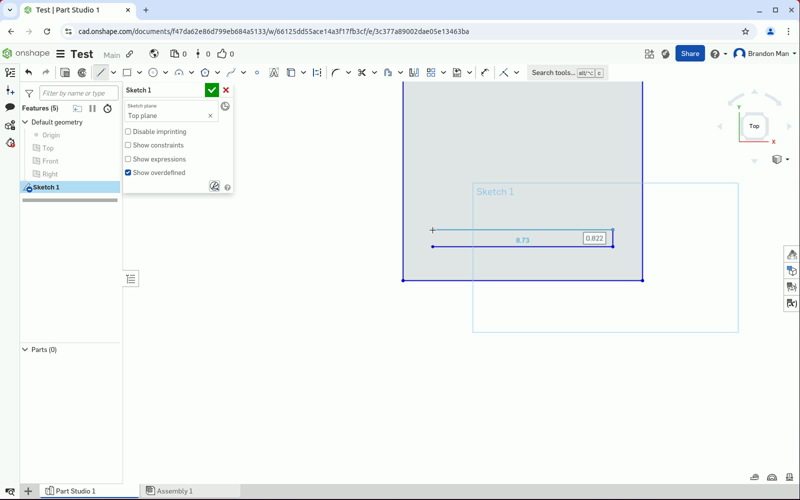
scroll(6)
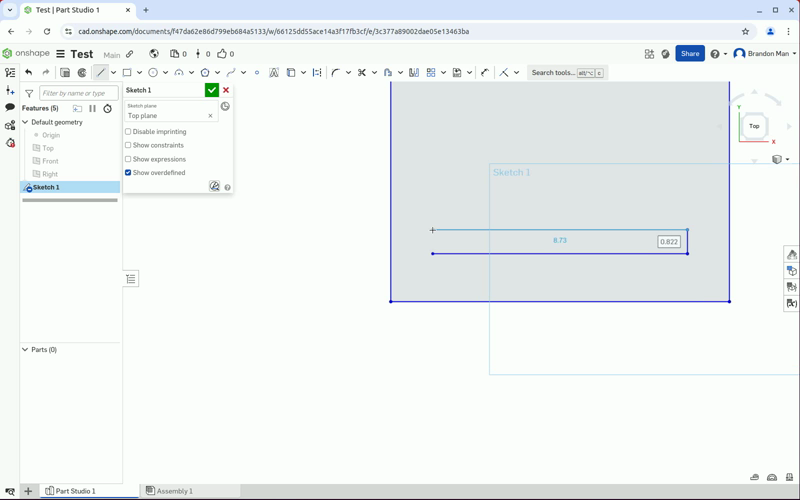
scroll(6)
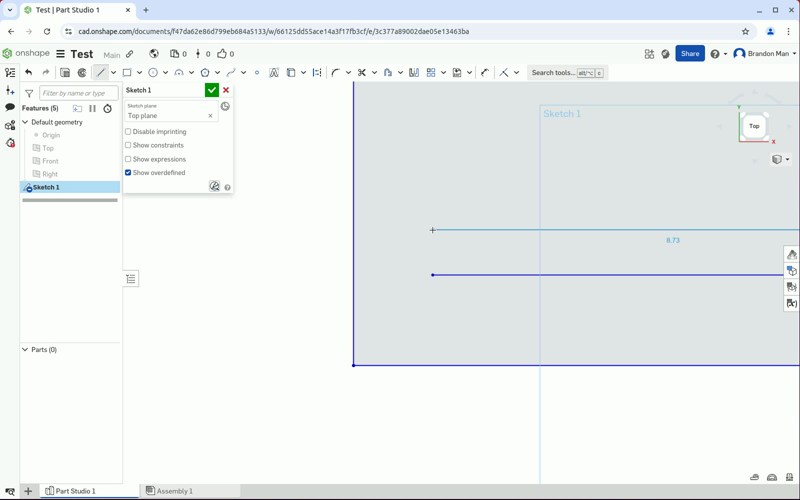
click(432, 229)
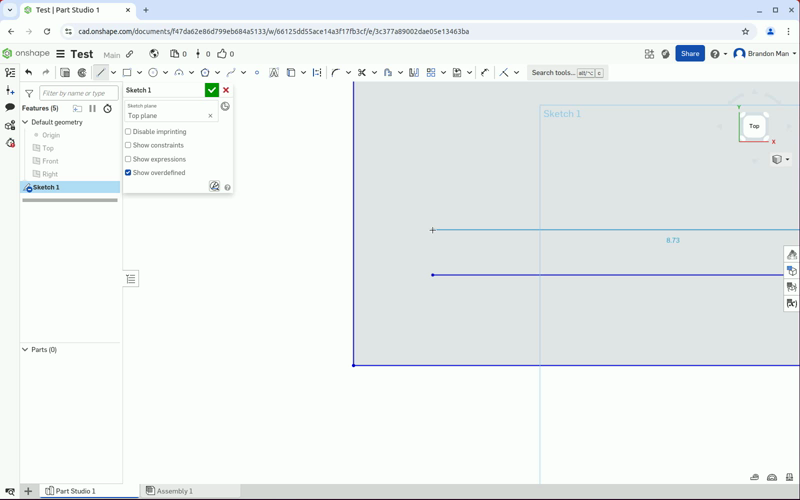
scroll(-6)
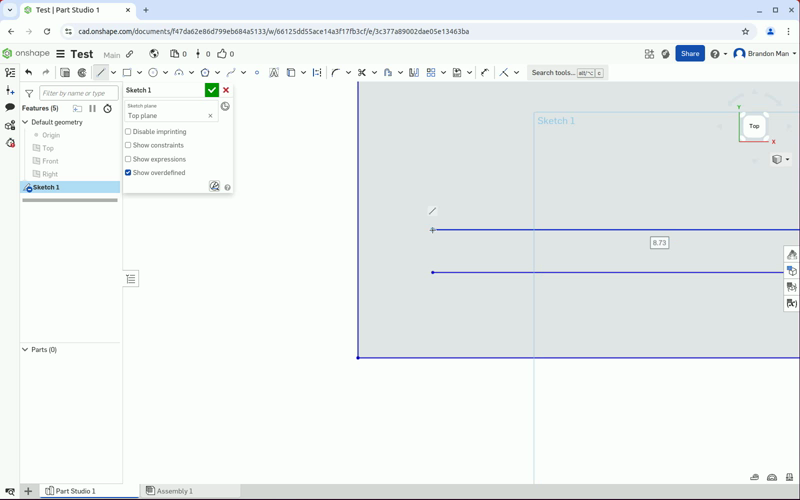
scroll(-6)
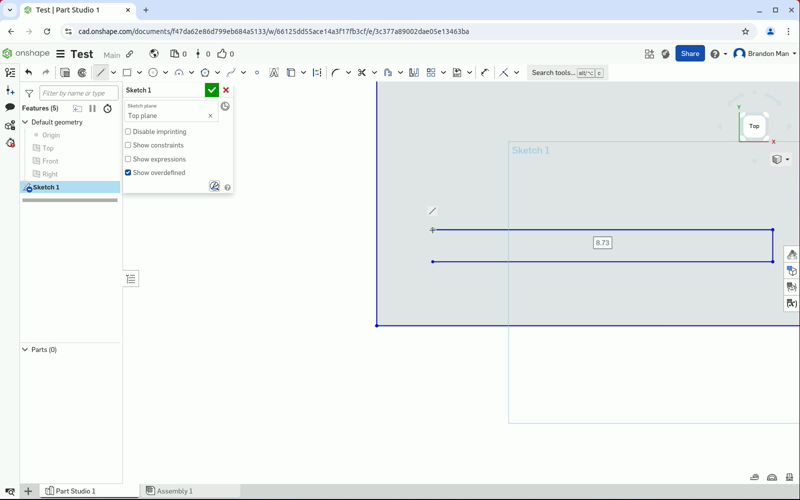
scroll(-6)
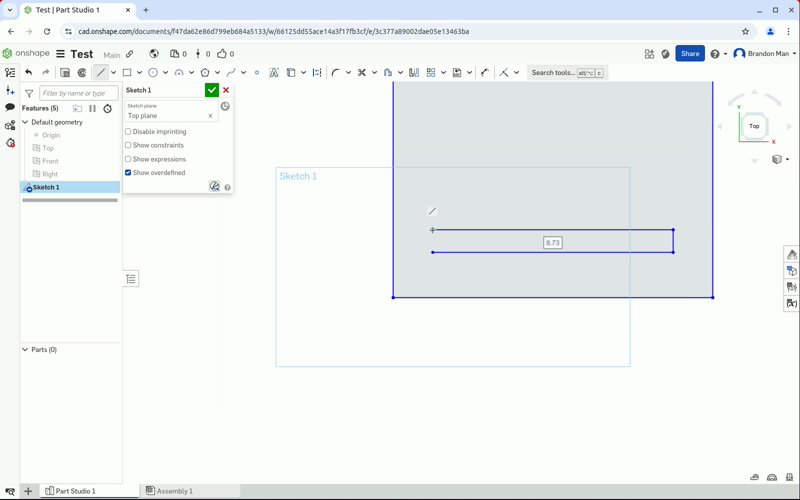
scroll(-6)
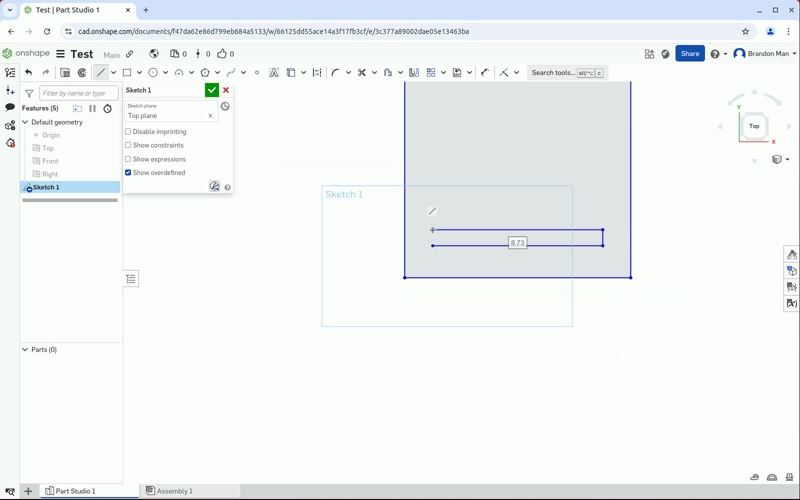
scroll(-6)
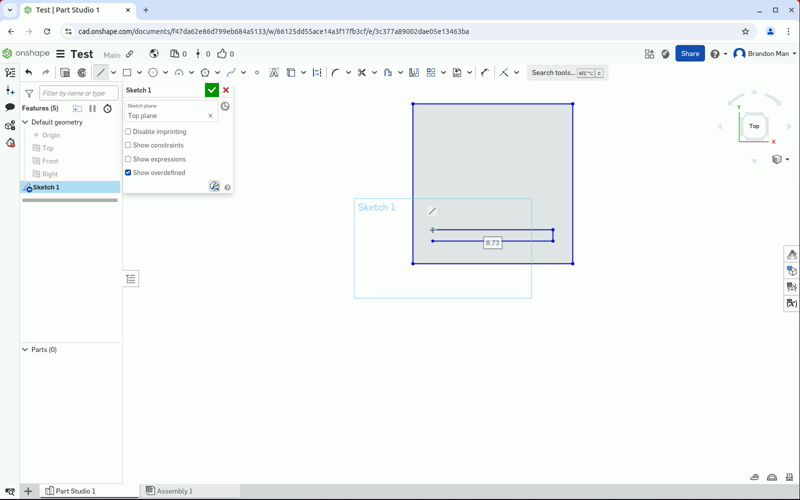
scroll(-6)
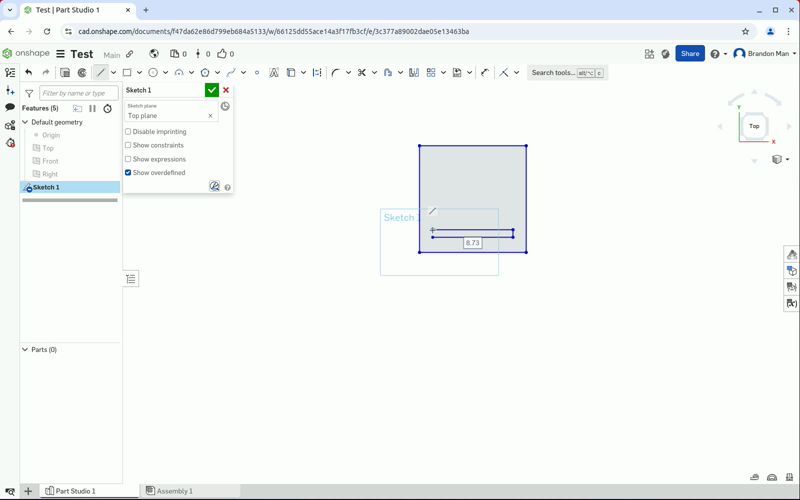
scroll(-6)
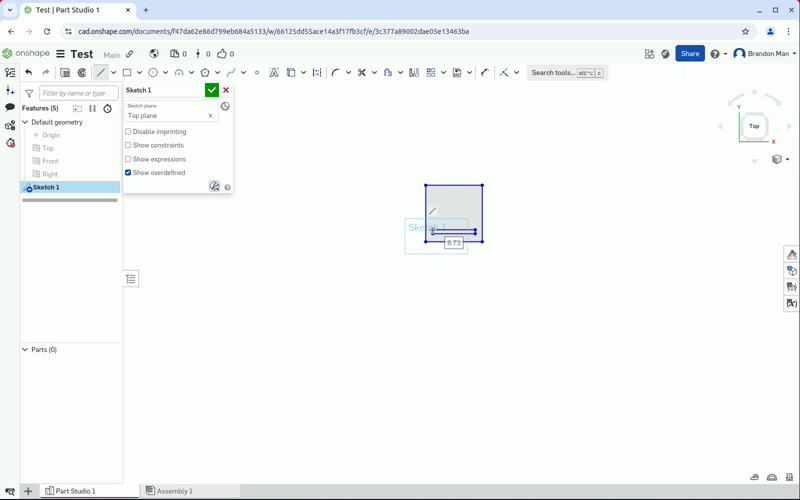
key_up(shift)
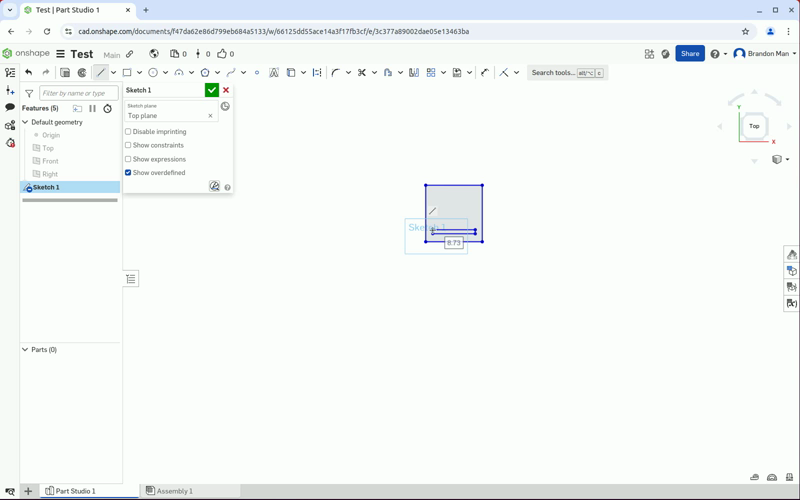
mouse_move(462, 229)
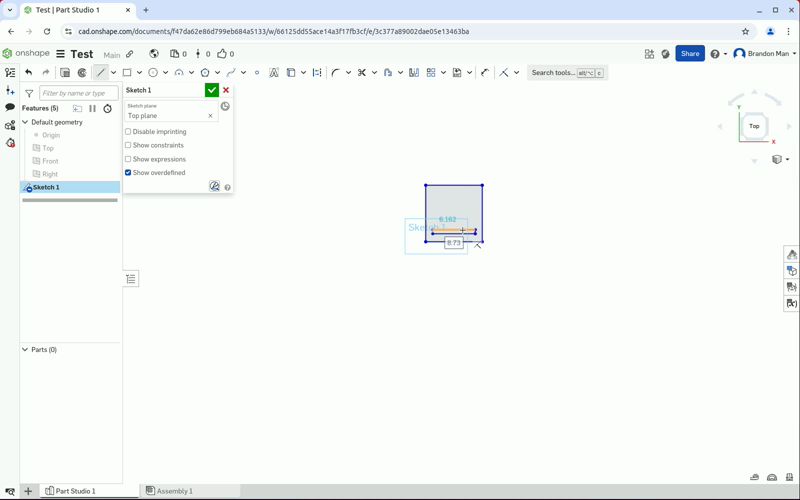
key_down(shift)
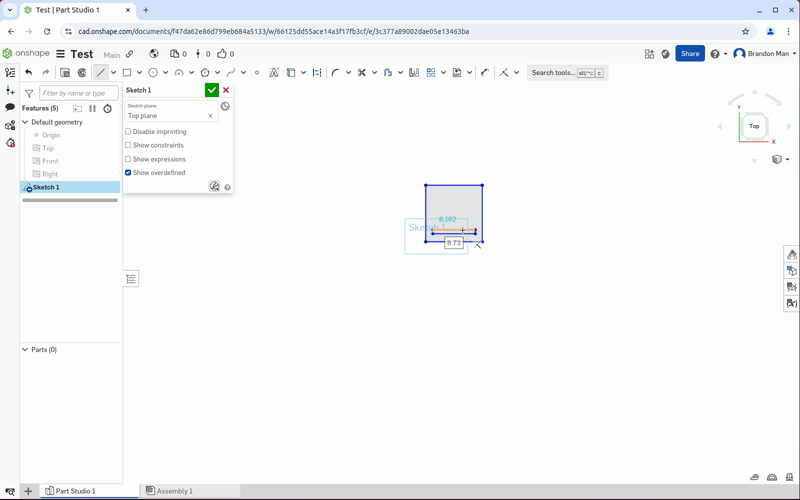
mouse_move(432, 233)
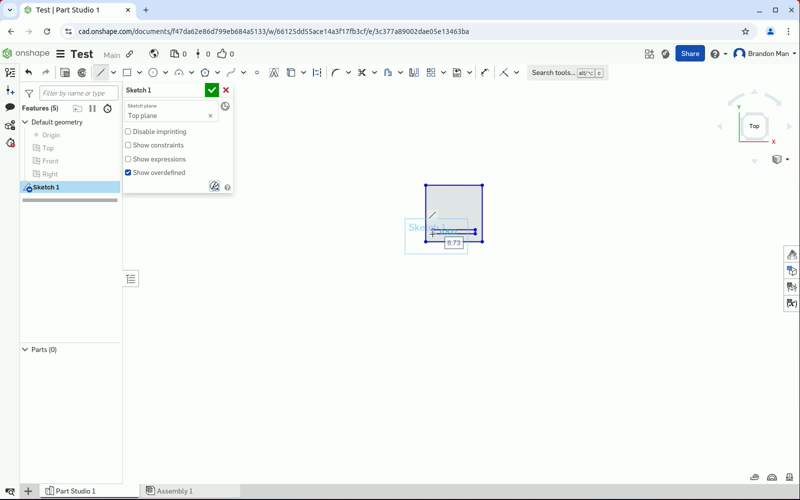
scroll(6)
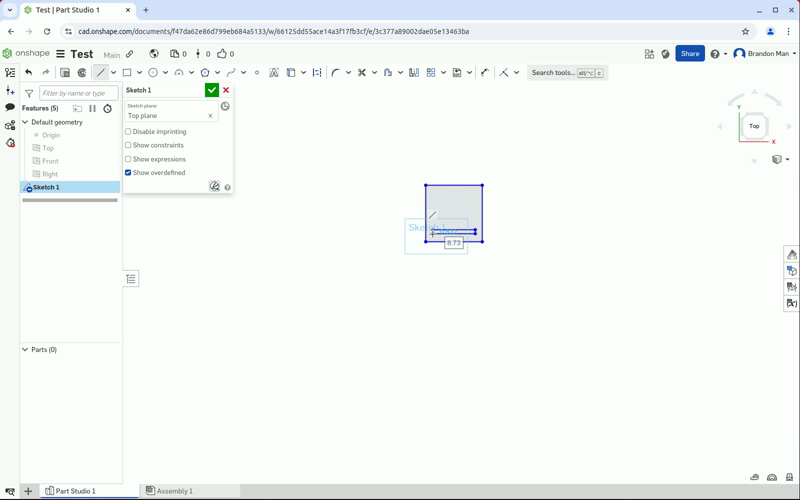
scroll(6)
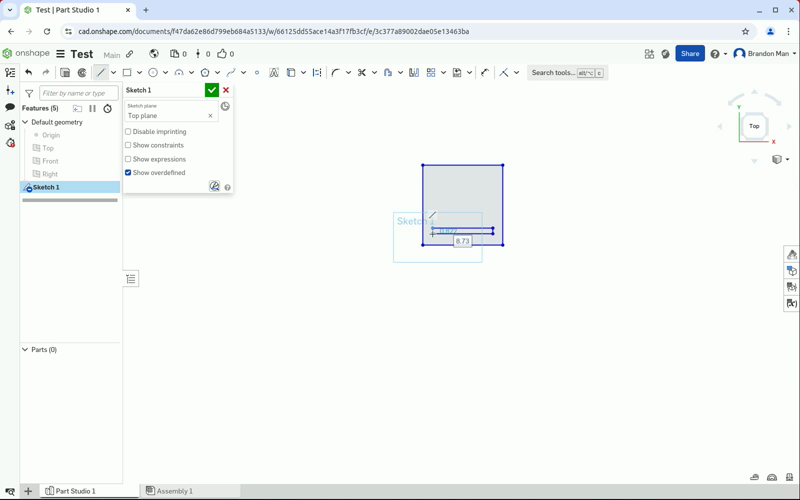
scroll(6)
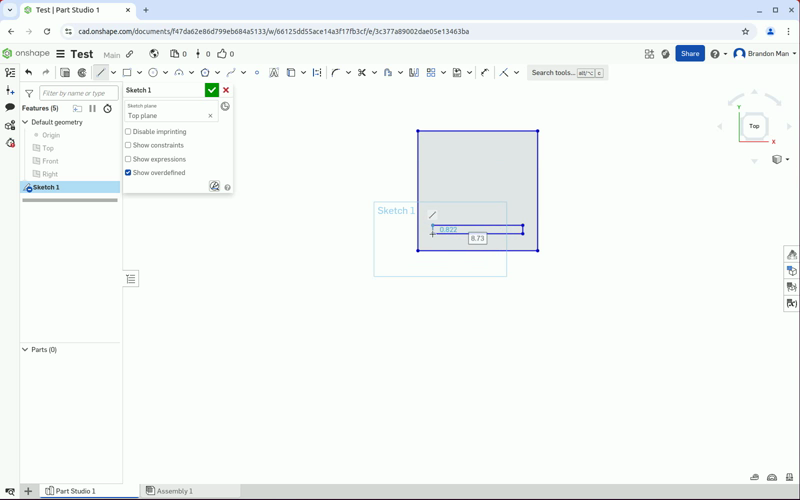
scroll(6)
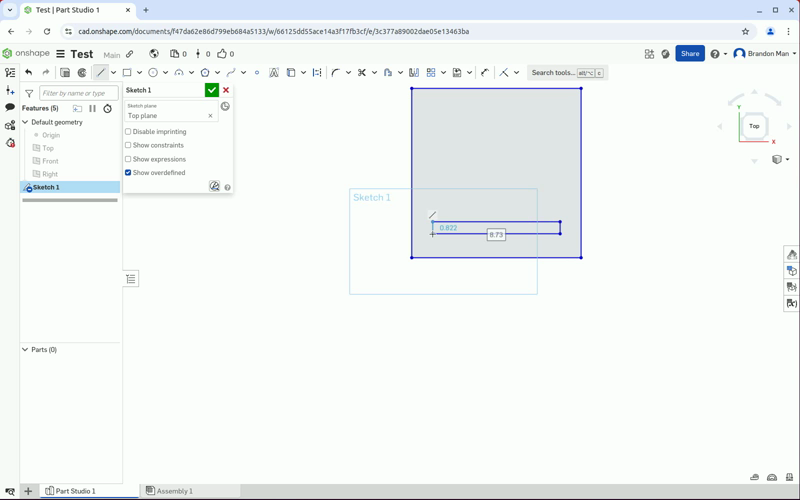
scroll(6)
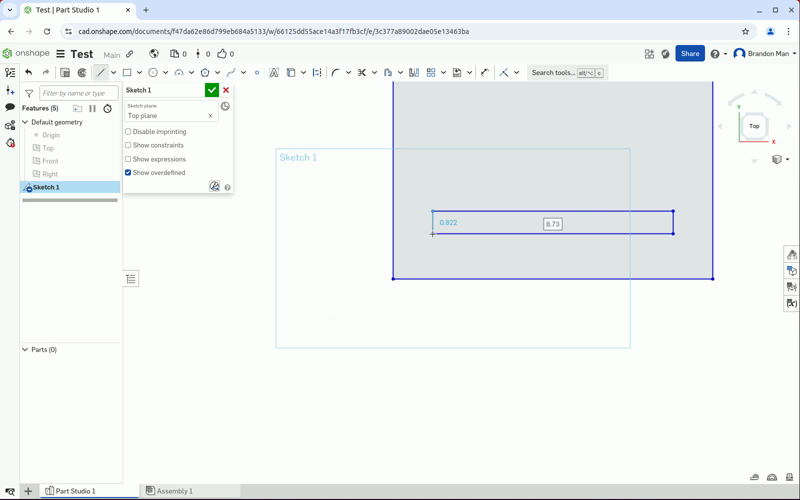
scroll(6)
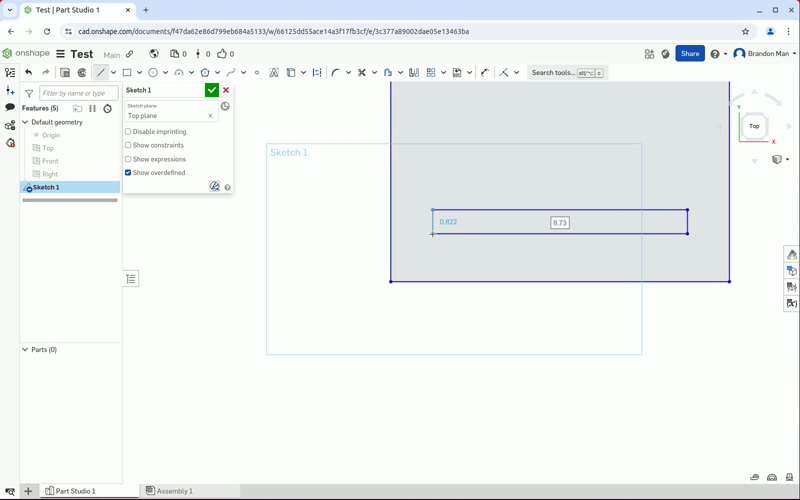
scroll(6)
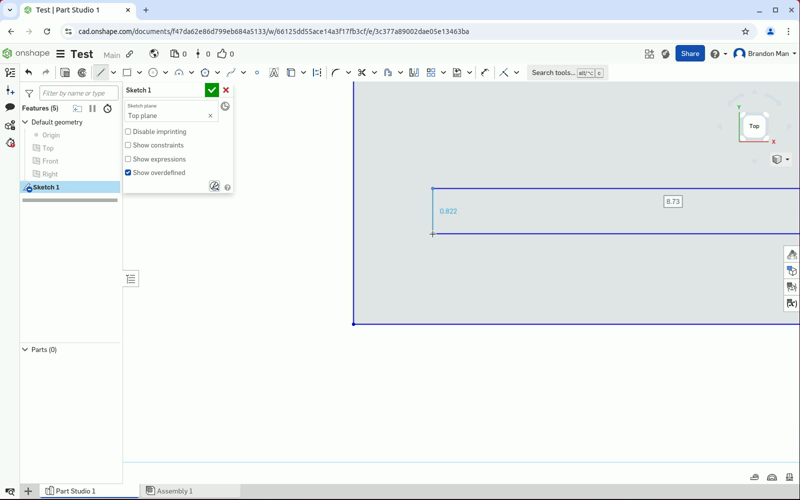
key_up(shift)
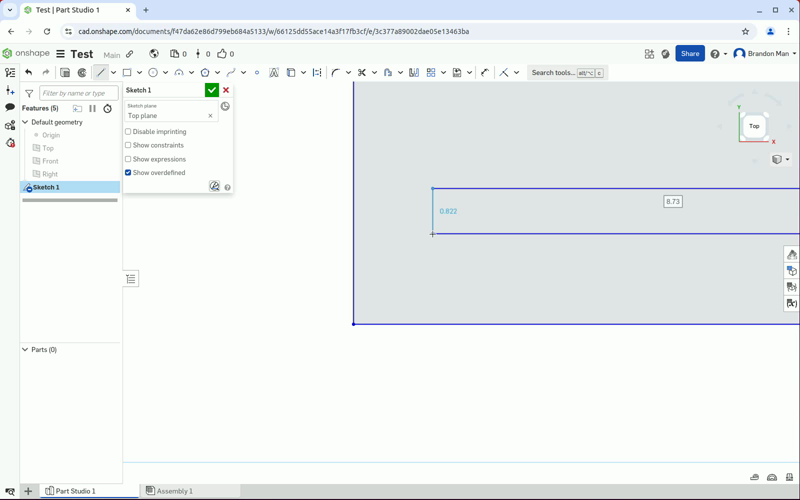
click(432, 233)
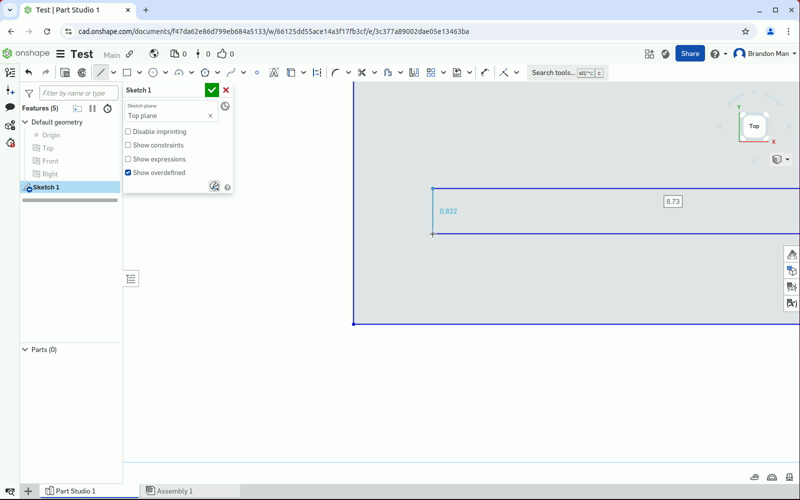
scroll(-6)
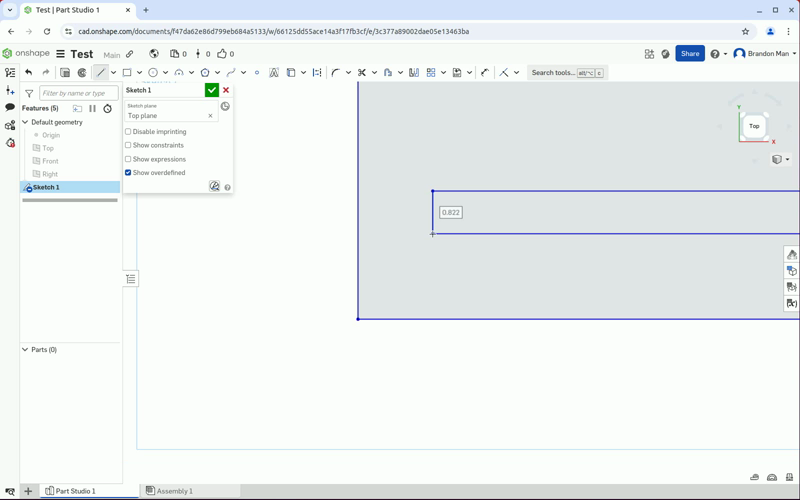
scroll(-6)
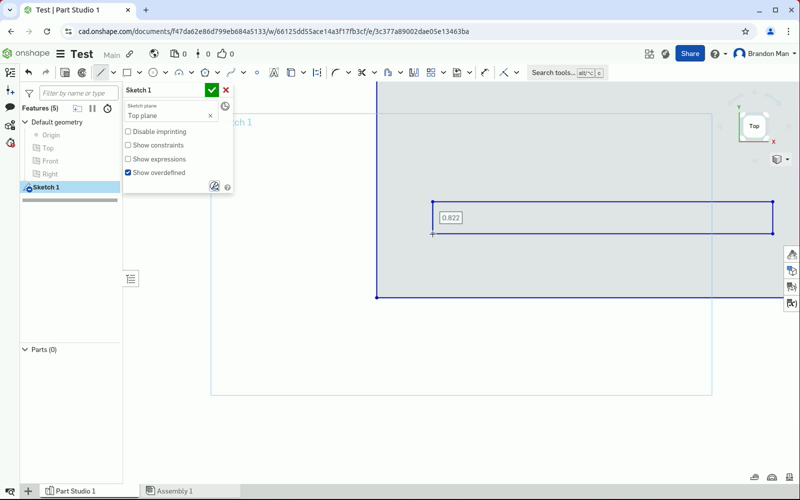
scroll(-6)
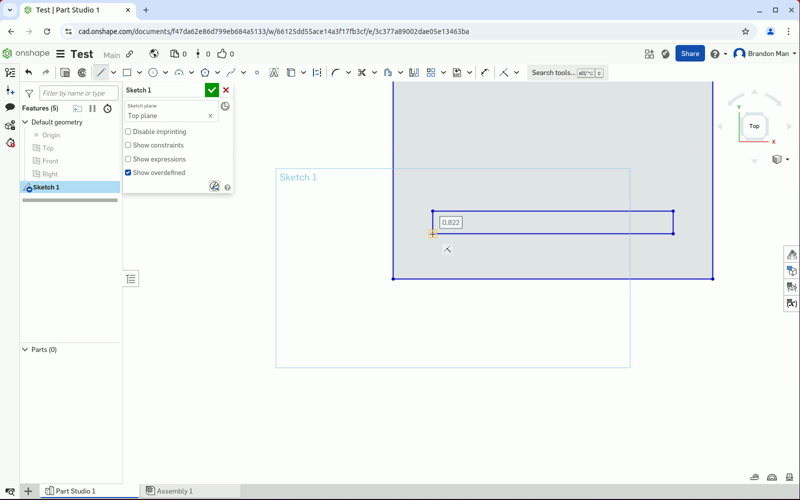
scroll(-6)
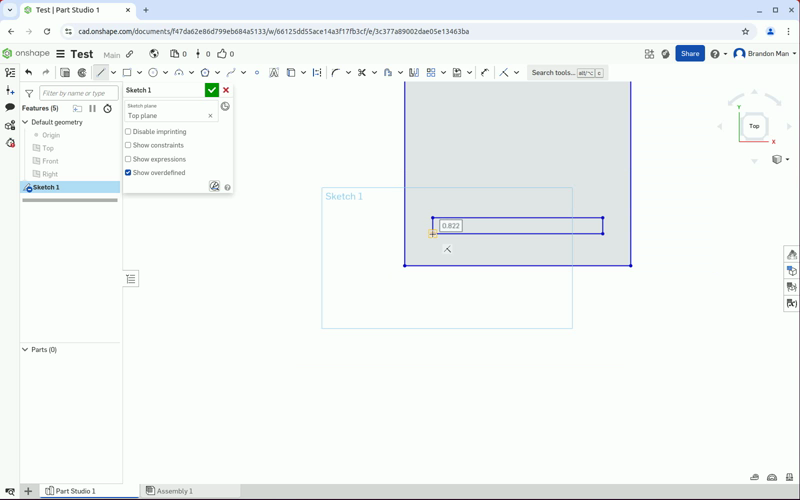
scroll(-6)
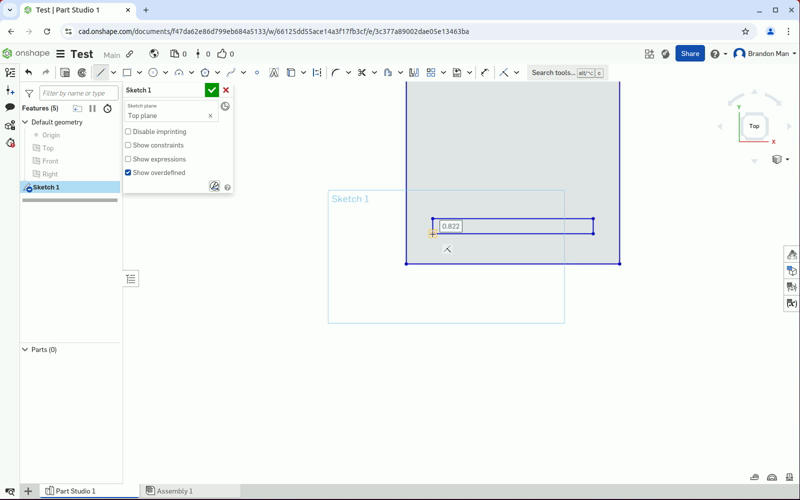
scroll(-6)
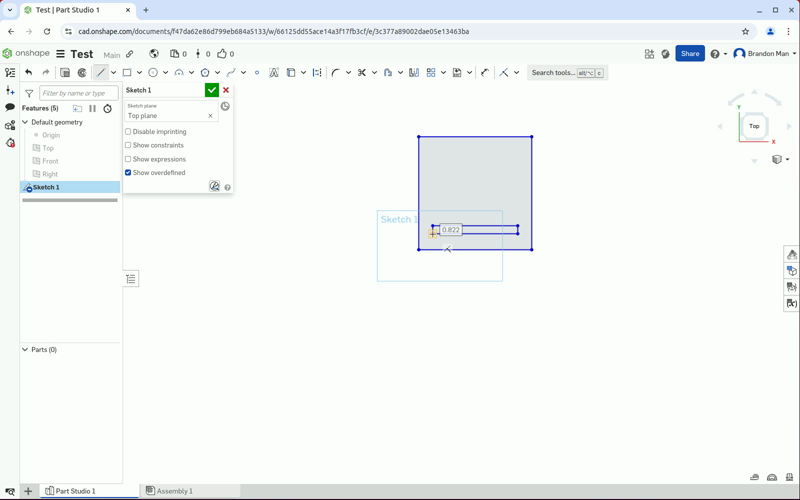
scroll(-6)
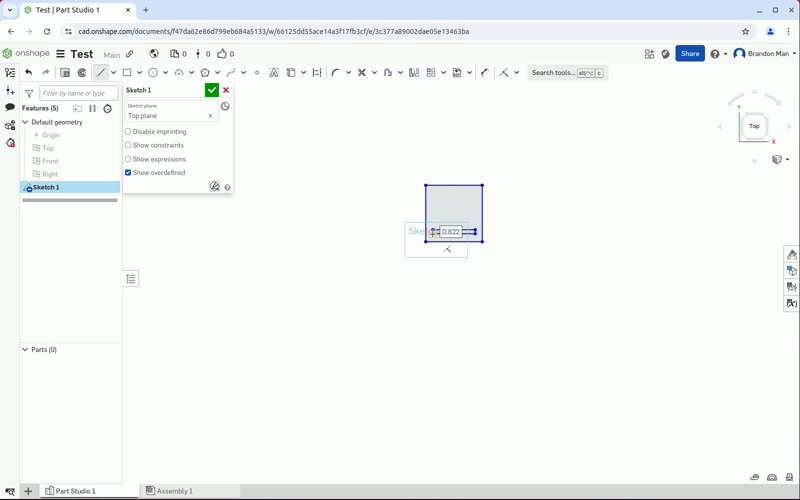
key(esc)
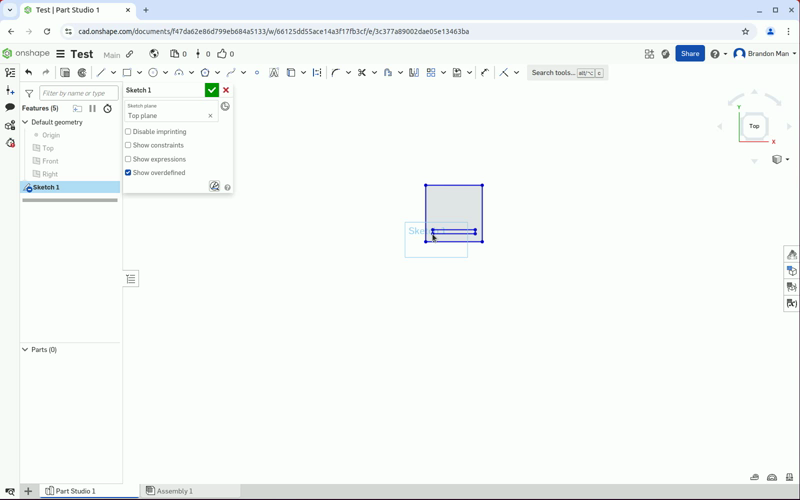
key(l)
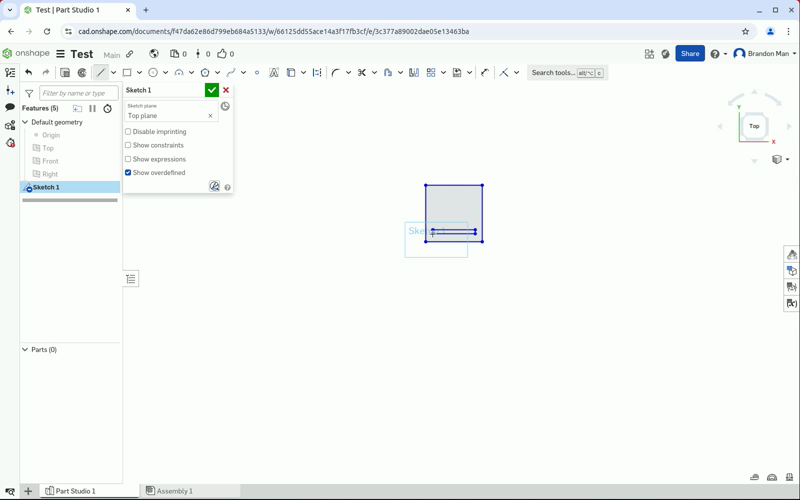
key_down(shift)
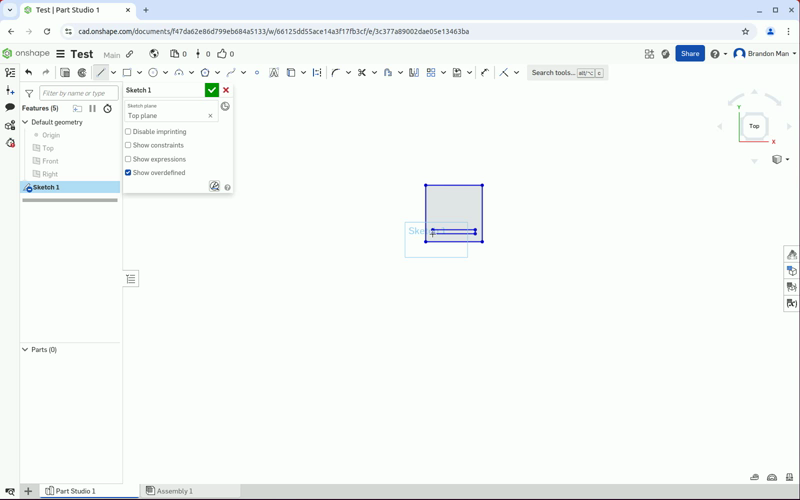
mouse_move(432, 197)
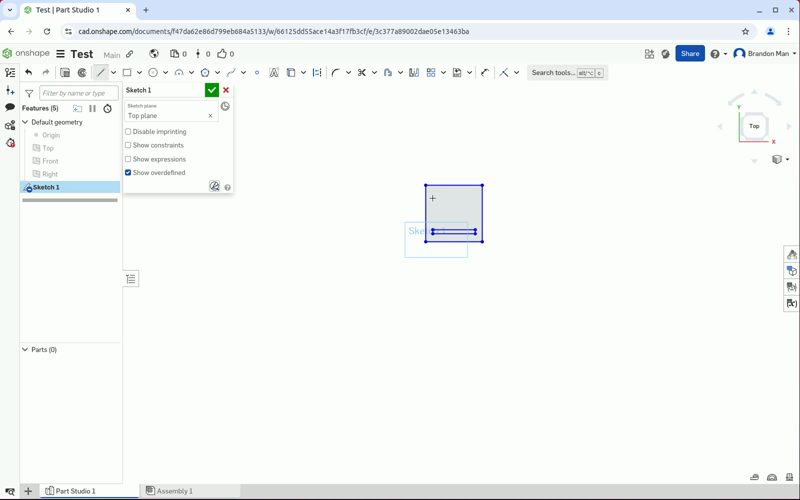
click(432, 197)
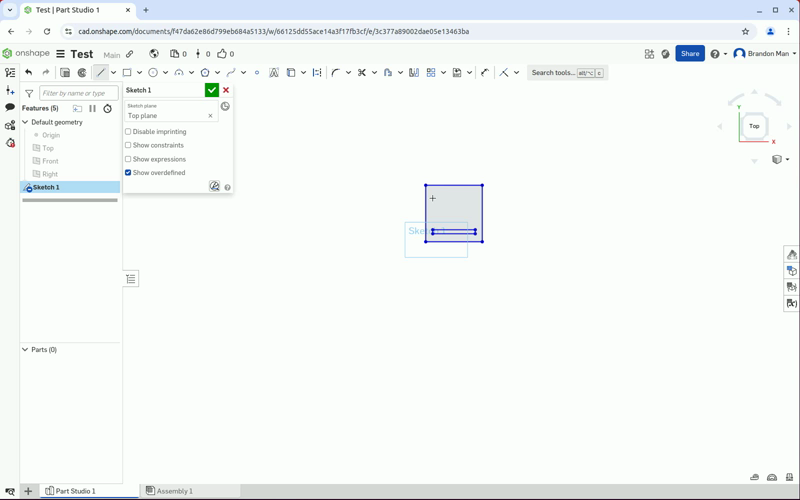
key_up(shift)
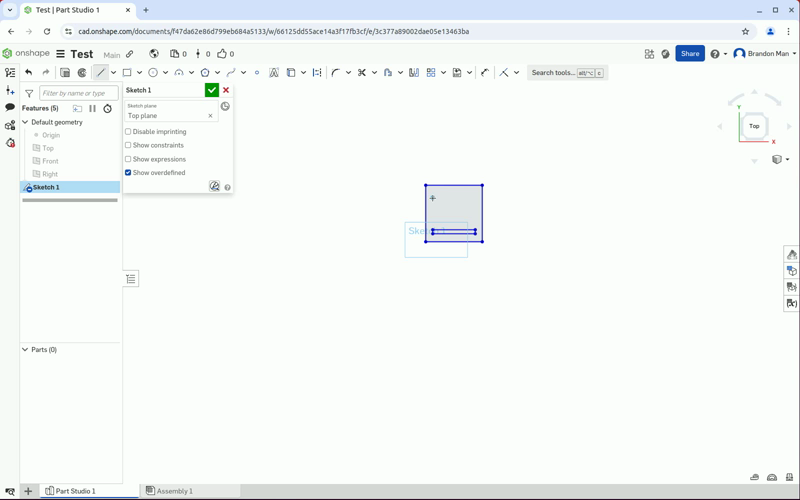
key_down(shift)
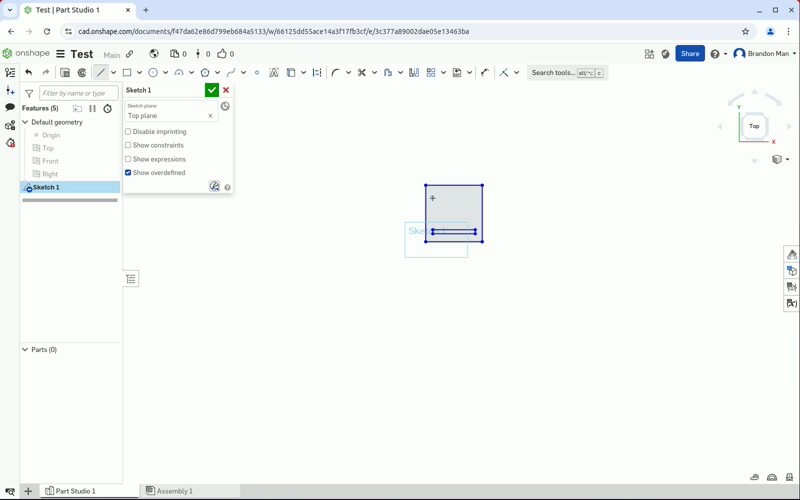
mouse_move(462, 197)
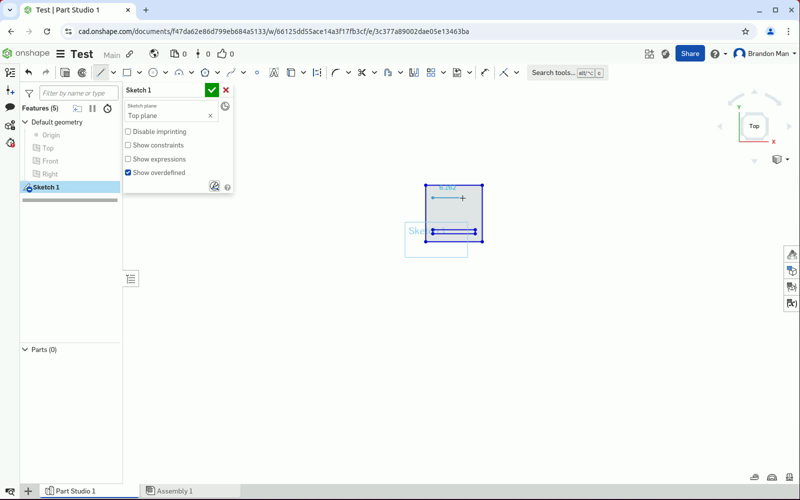
mouse_move(475, 197)
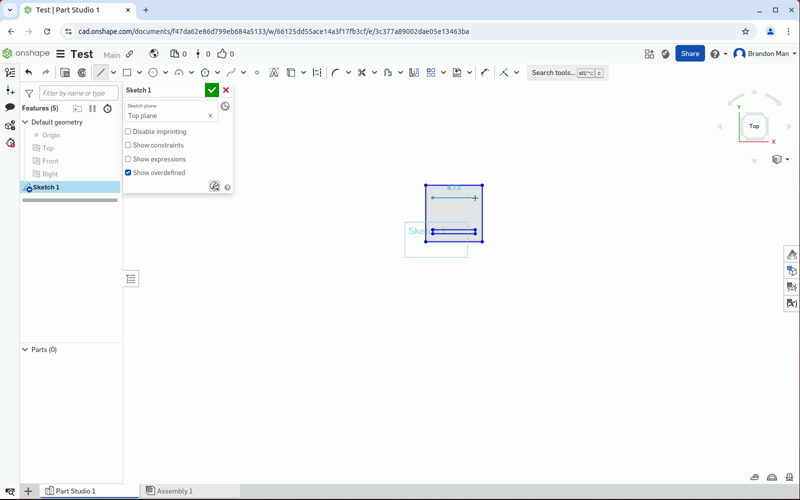
click(475, 197)
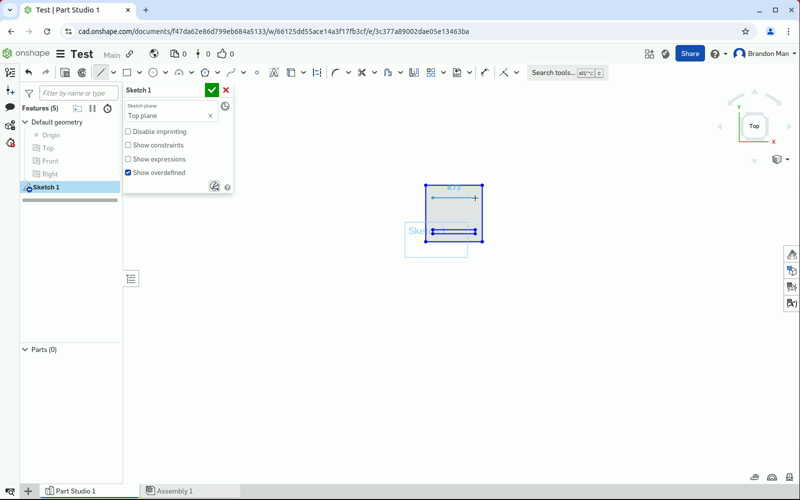
key_up(shift)
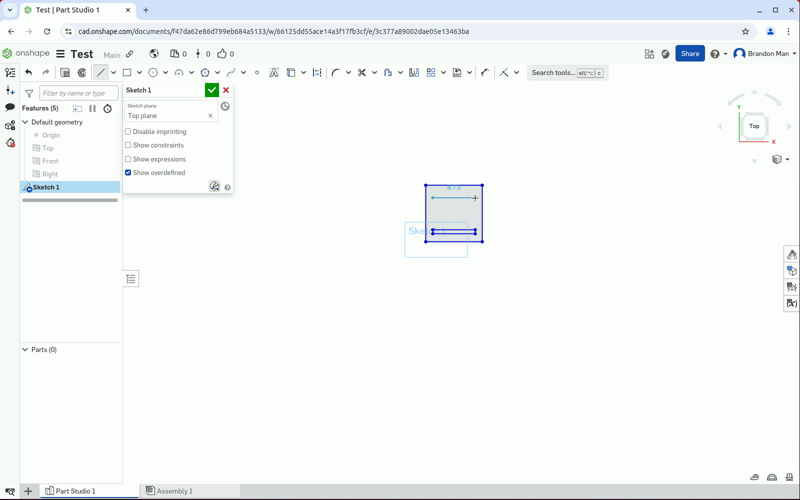
key_down(shift)
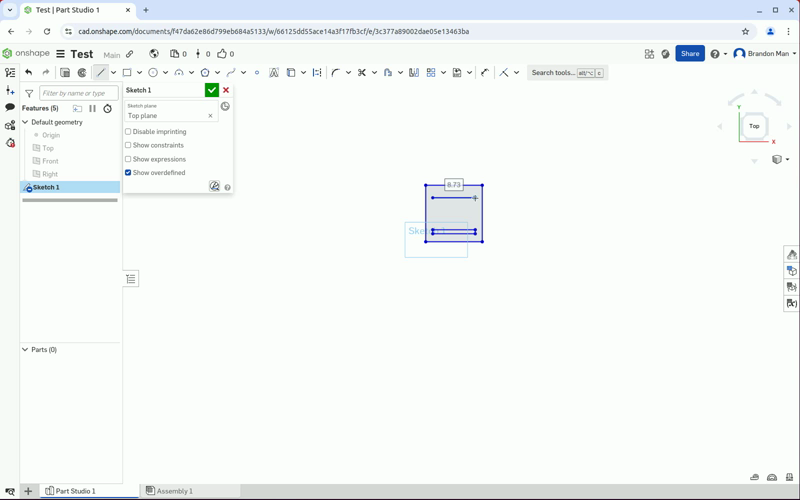
mouse_move(505, 197)
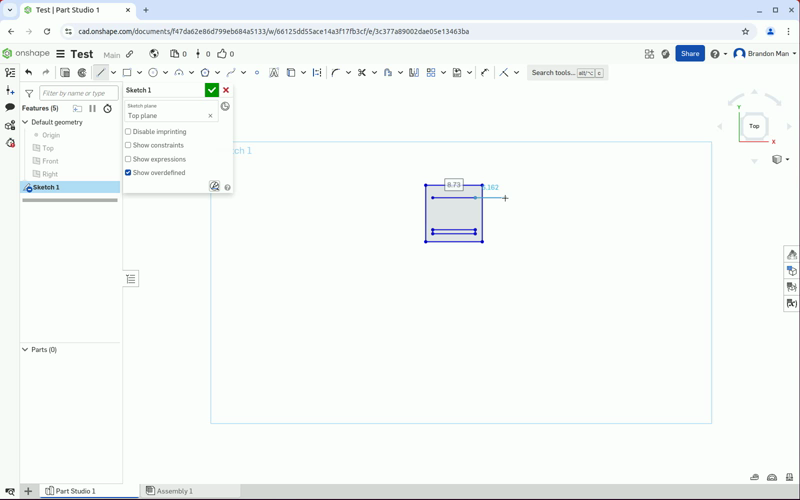
mouse_move(475, 193)
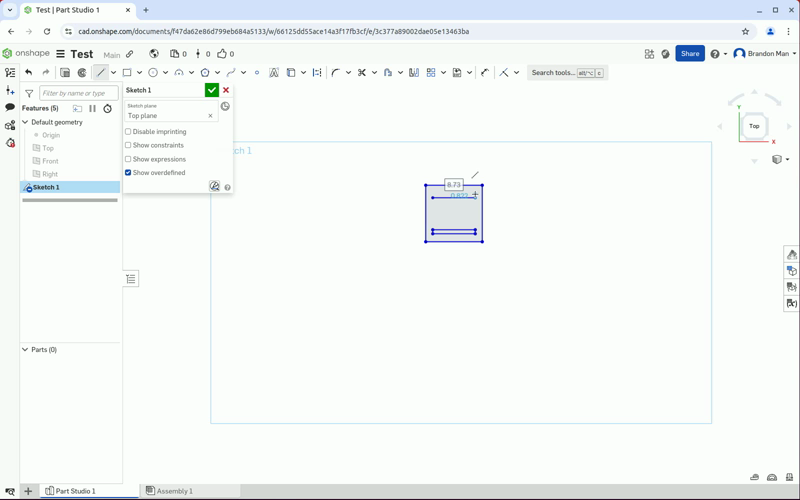
scroll(6)
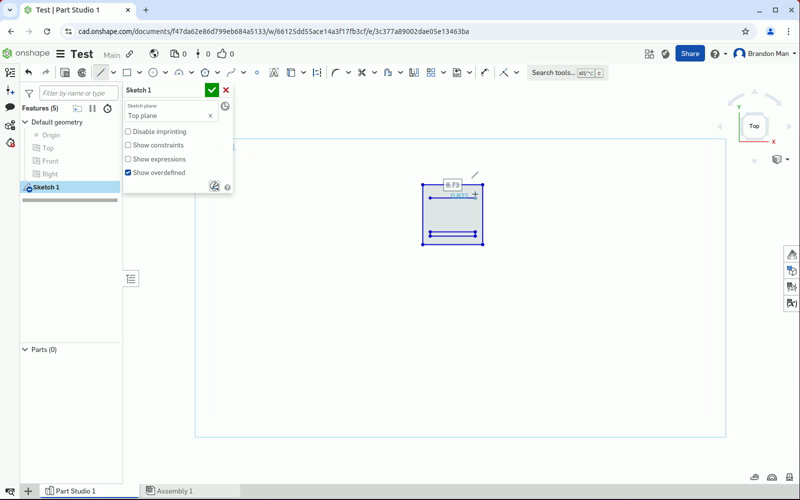
scroll(6)
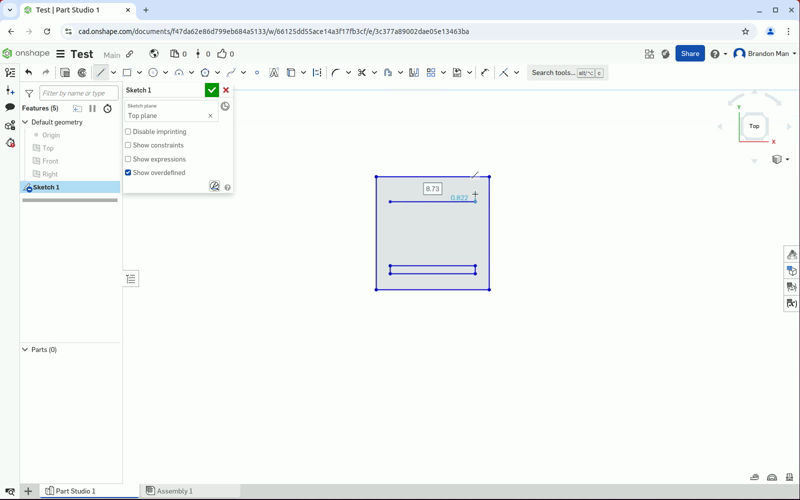
scroll(6)
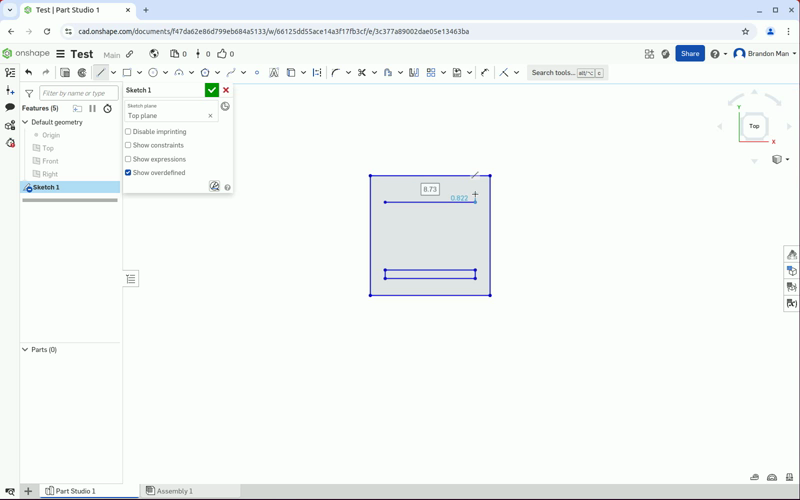
scroll(6)
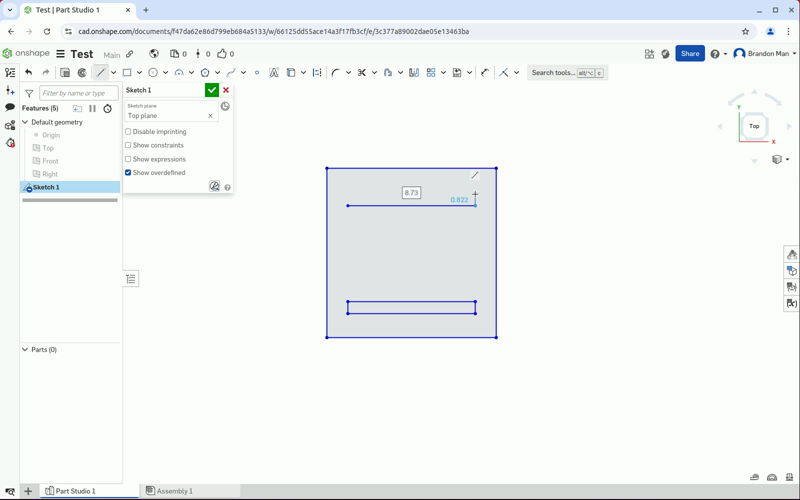
scroll(6)
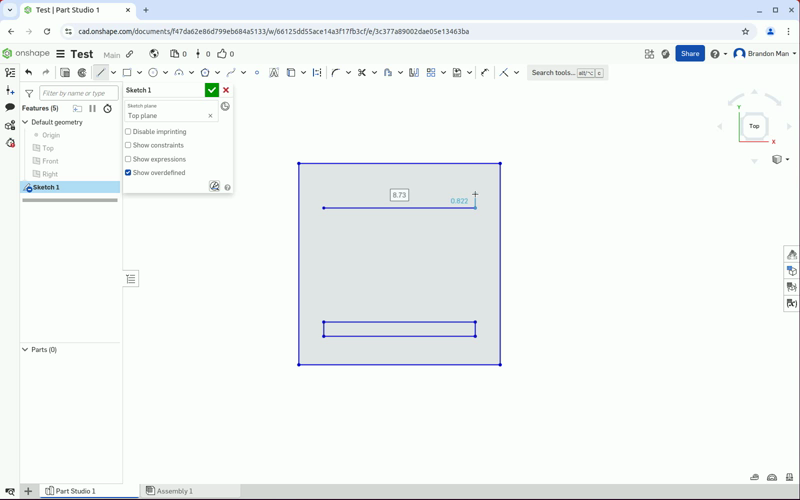
scroll(6)
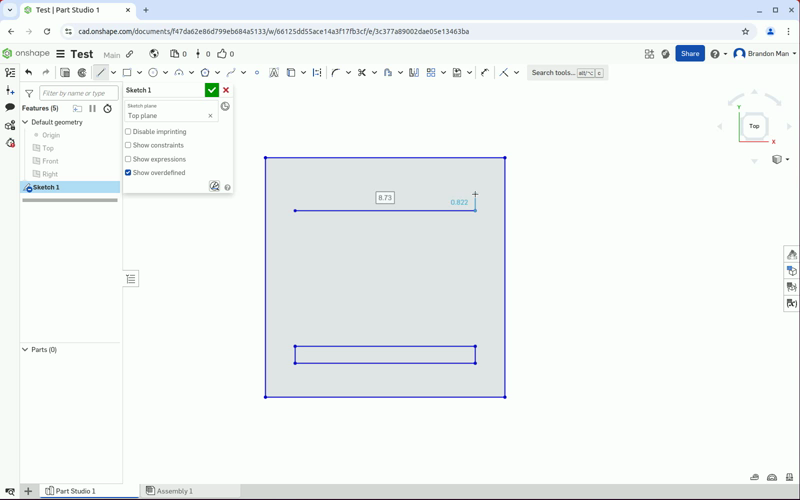
scroll(6)
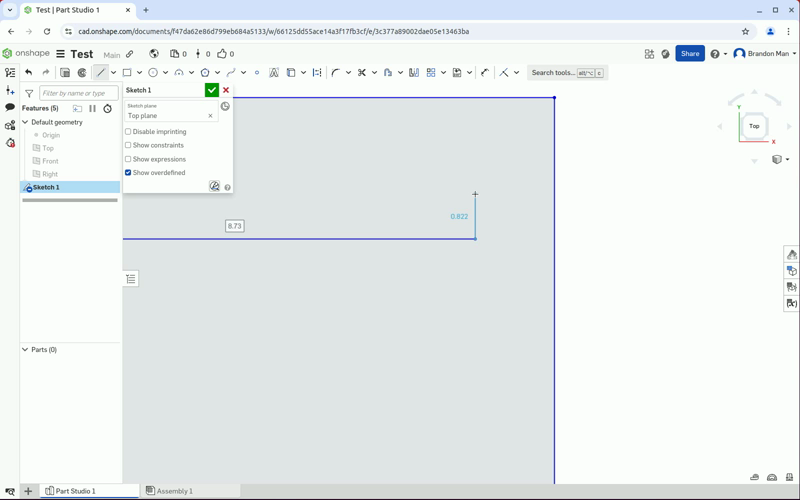
click(475, 193)
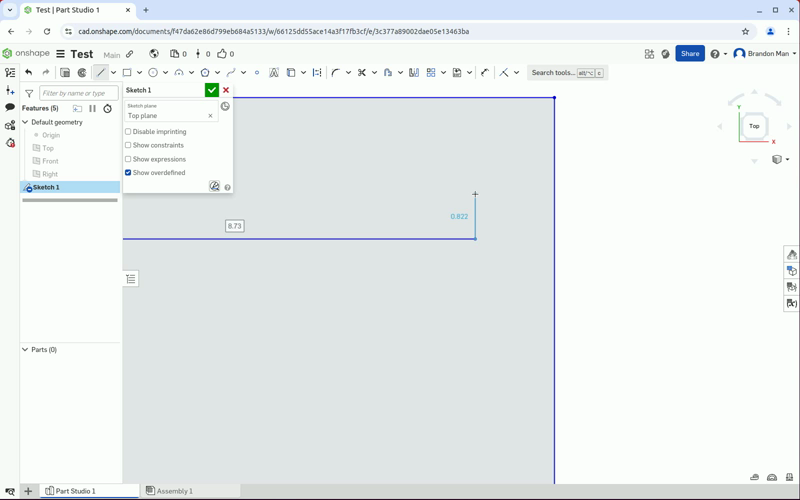
scroll(-6)
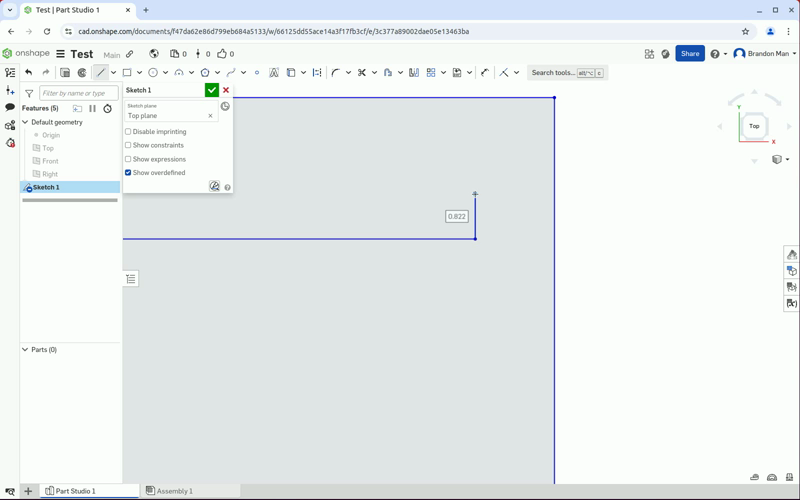
scroll(-6)
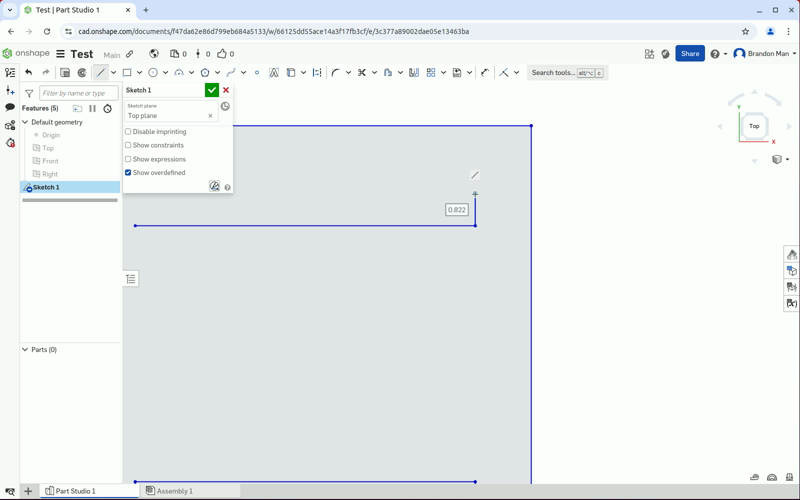
scroll(-6)
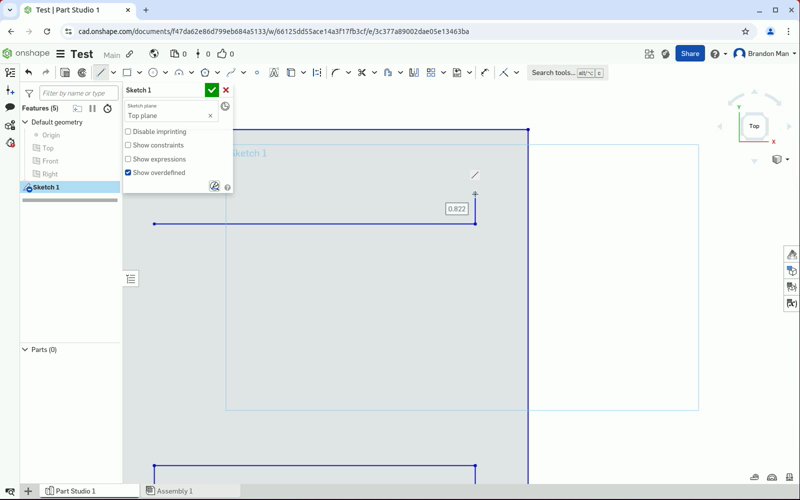
scroll(-6)
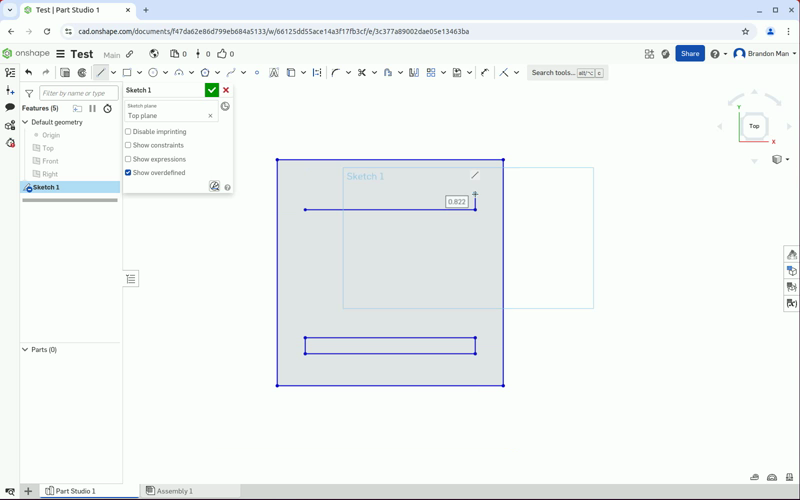
scroll(-6)
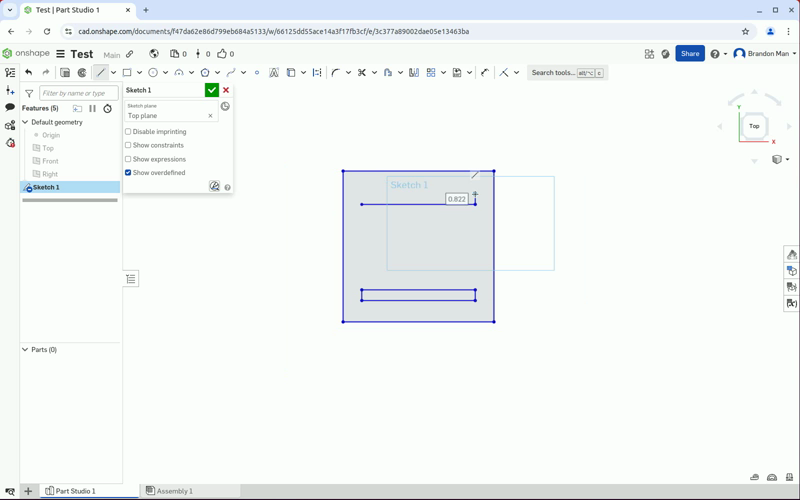
scroll(-6)
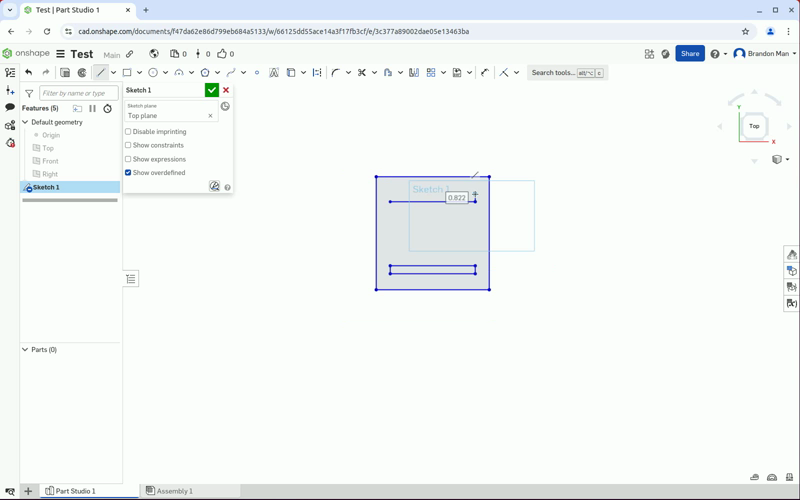
scroll(-6)
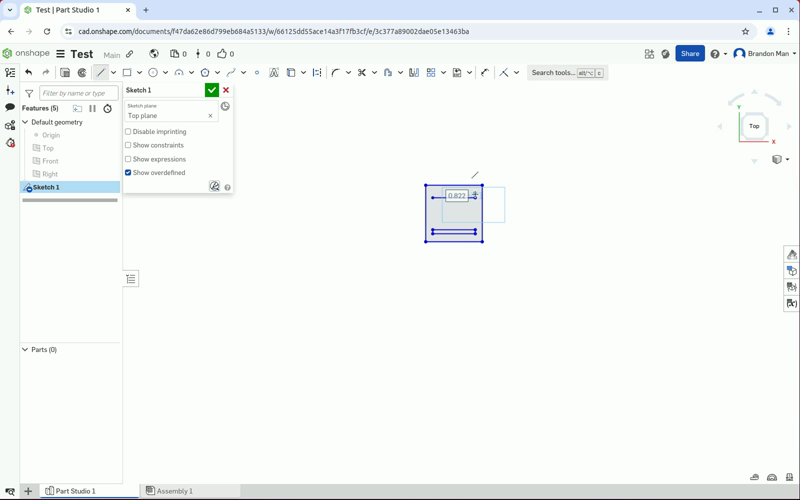
key_up(shift)
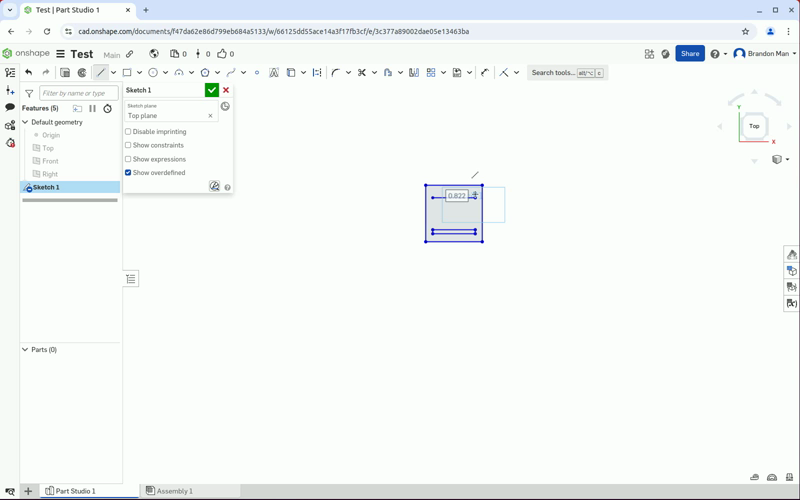
key_down(shift)
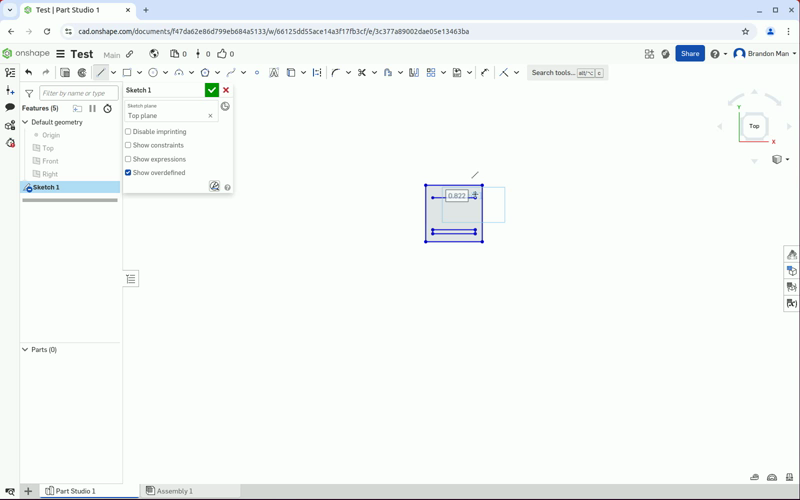
mouse_move(505, 193)
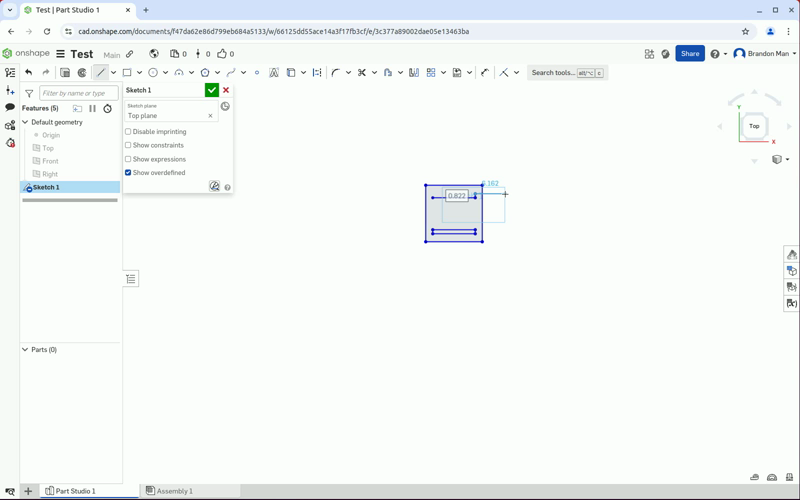
mouse_move(432, 193)
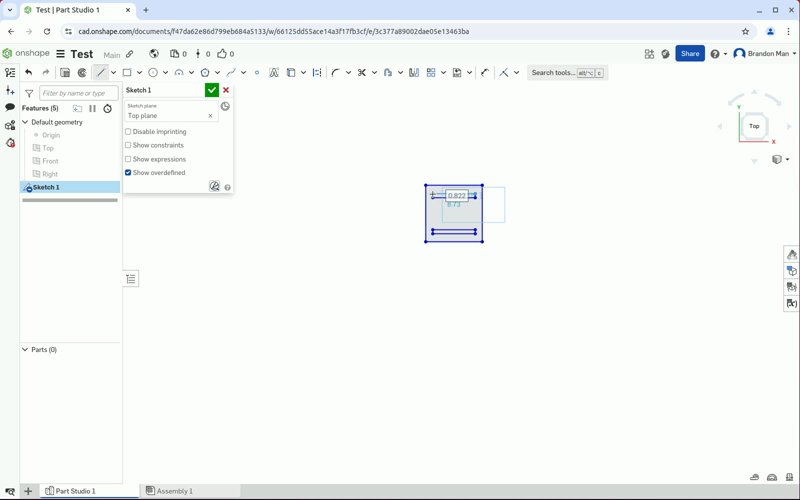
scroll(6)
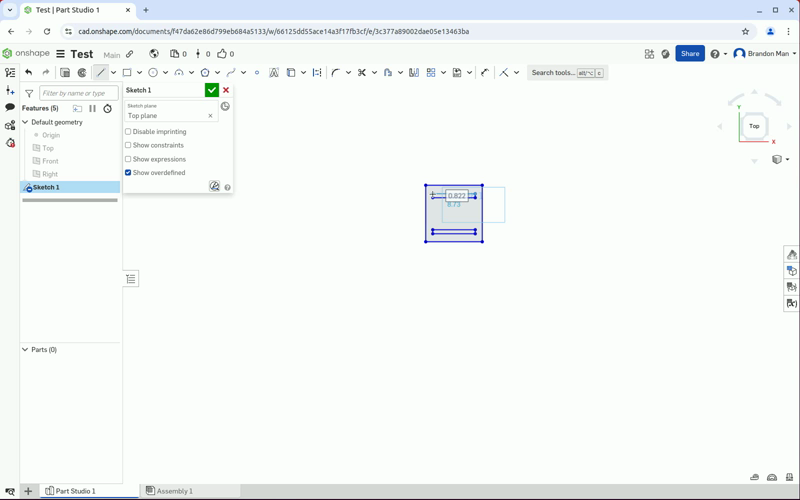
scroll(6)
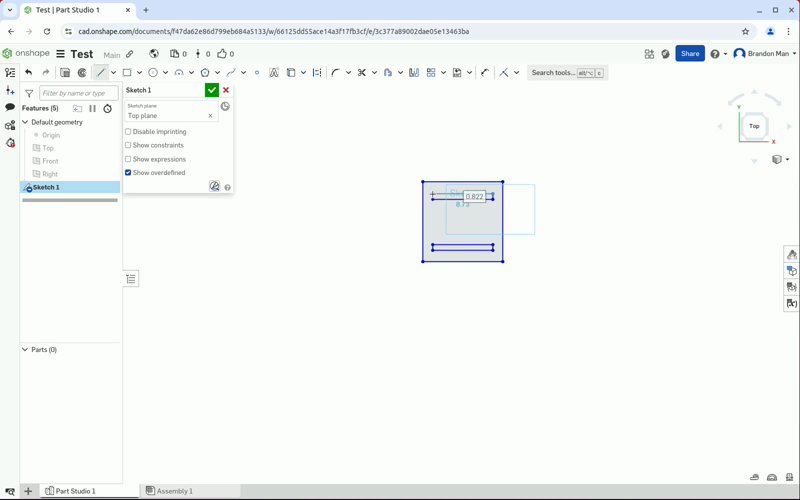
scroll(6)
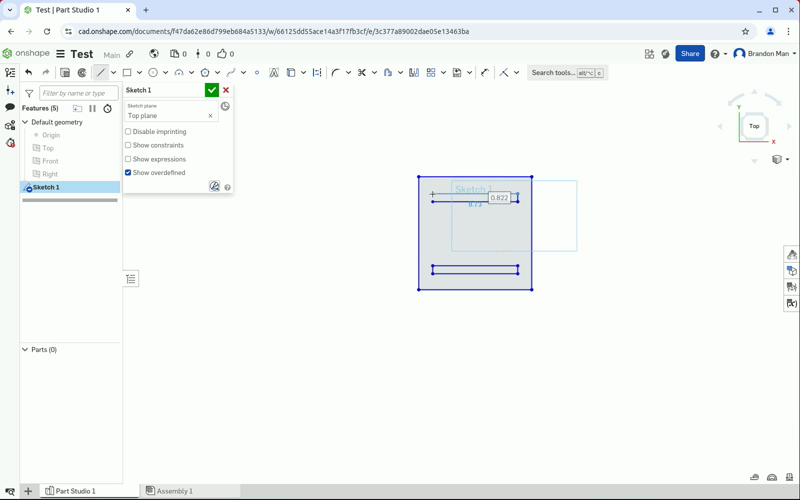
scroll(6)
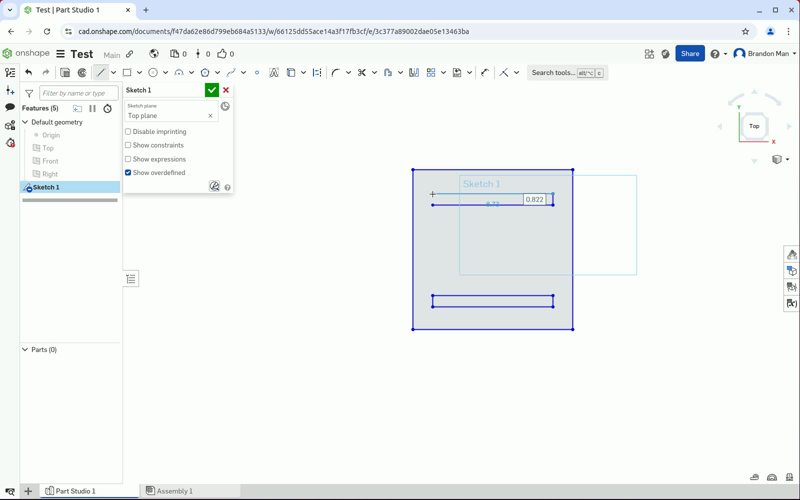
scroll(6)
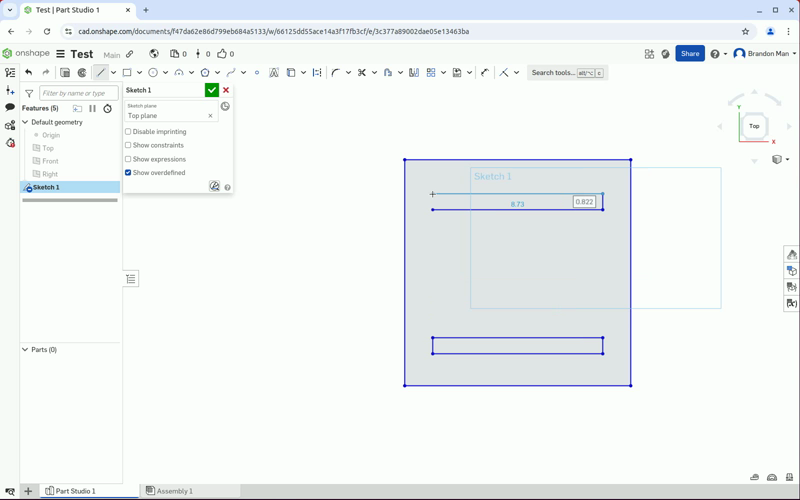
scroll(6)
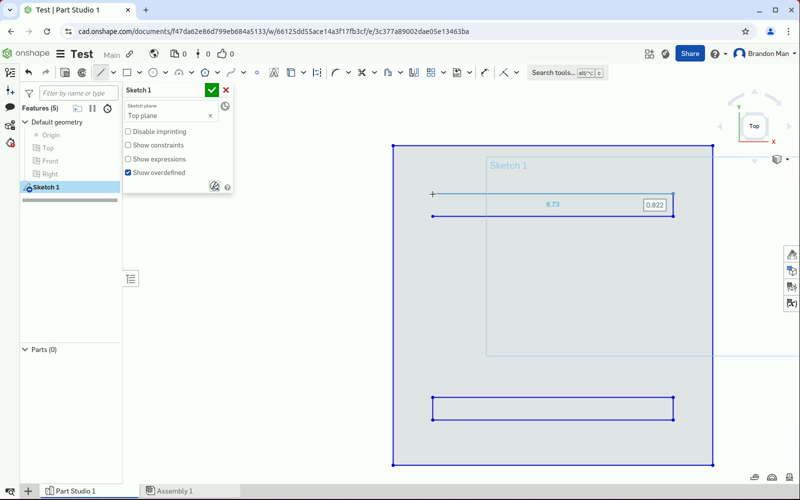
scroll(6)
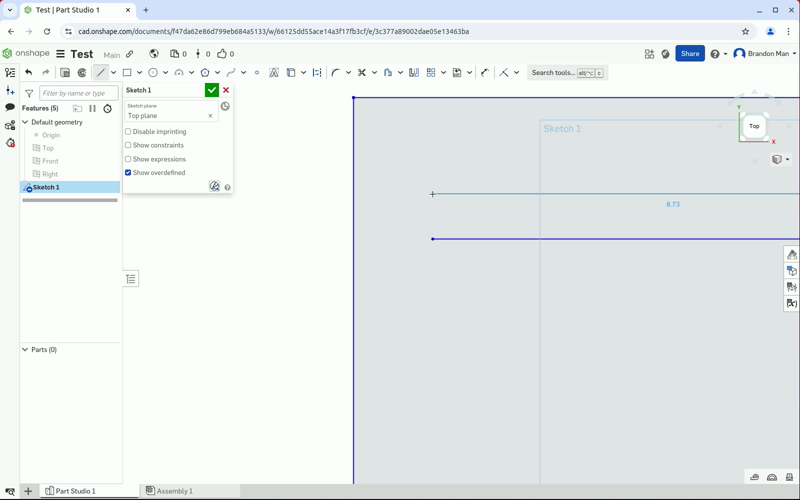
click(432, 193)
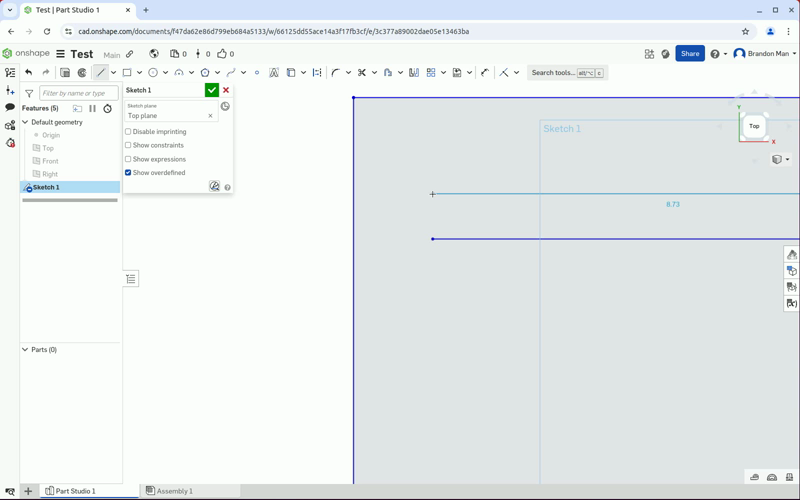
scroll(-6)
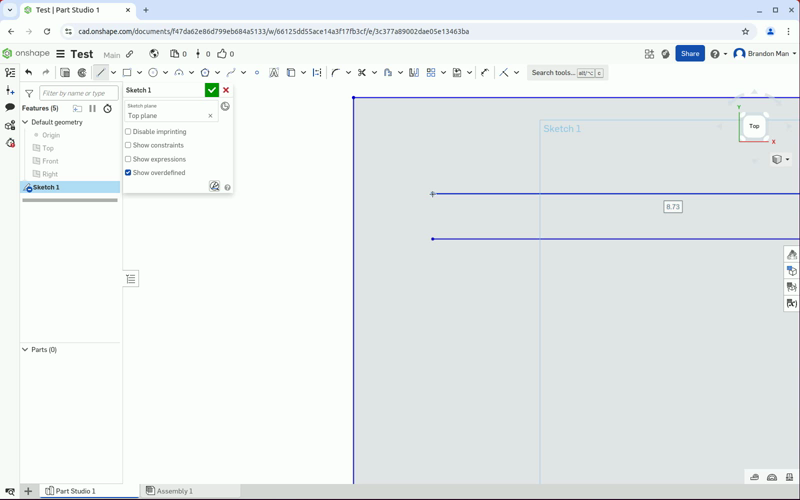
scroll(-6)
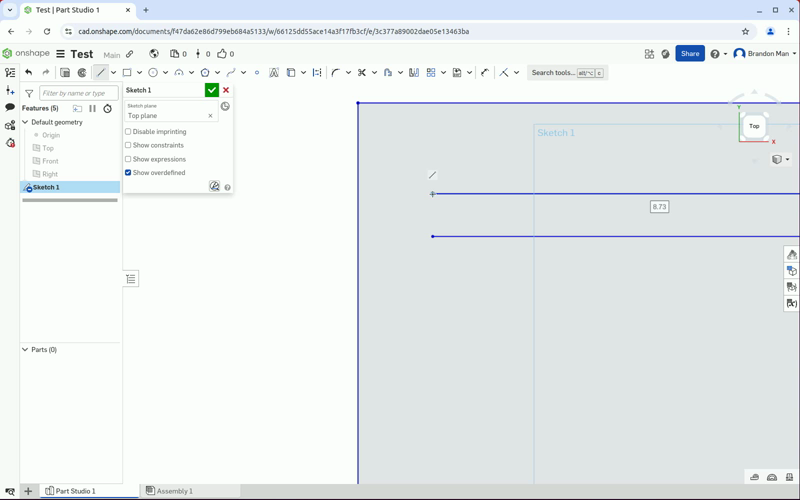
scroll(-6)
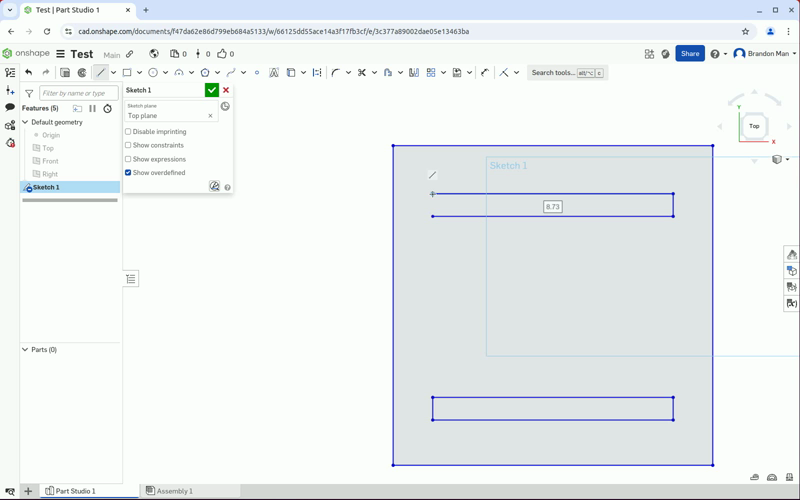
scroll(-6)
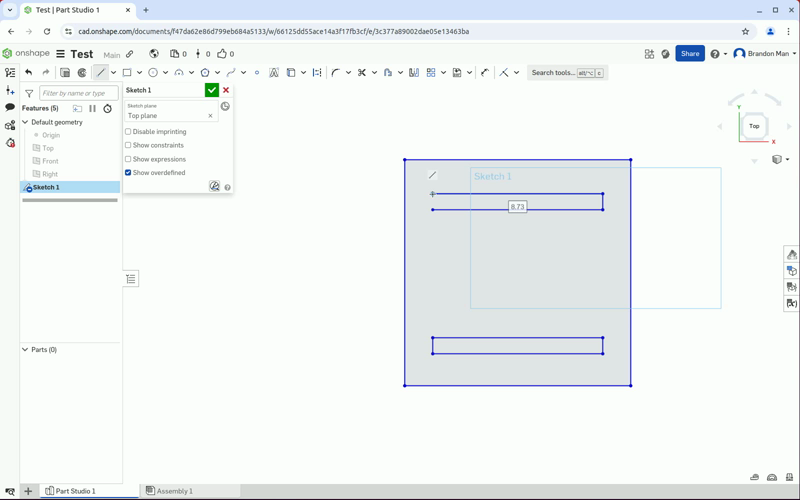
scroll(-6)
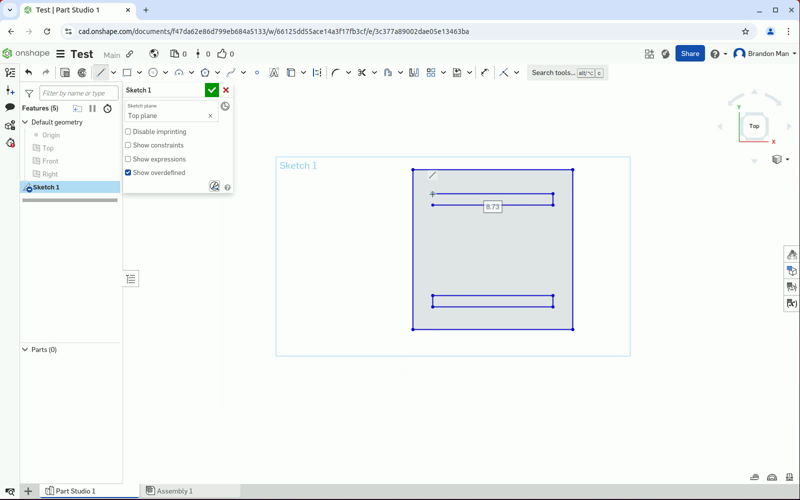
scroll(-6)
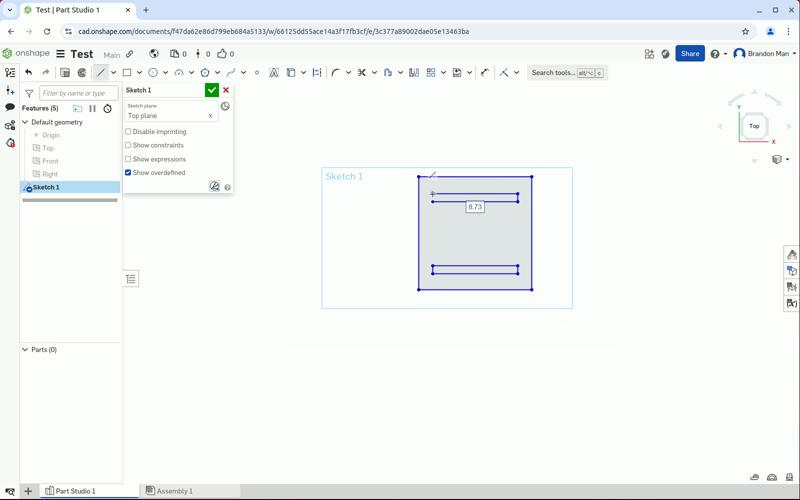
scroll(-6)
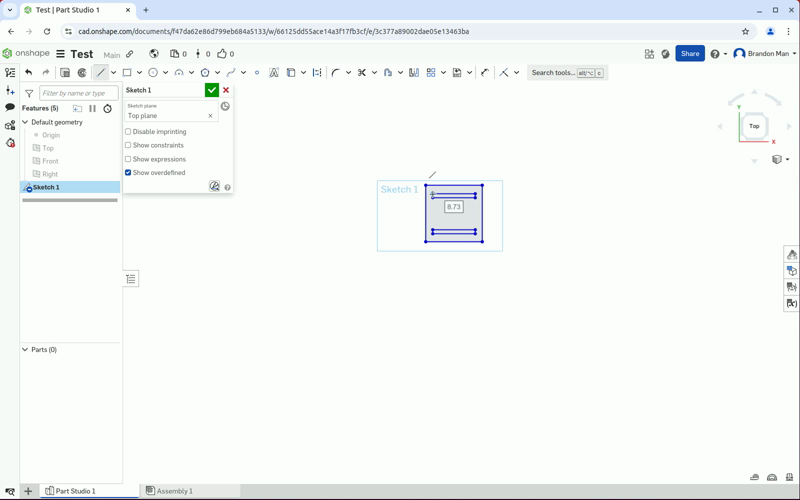
key_up(shift)
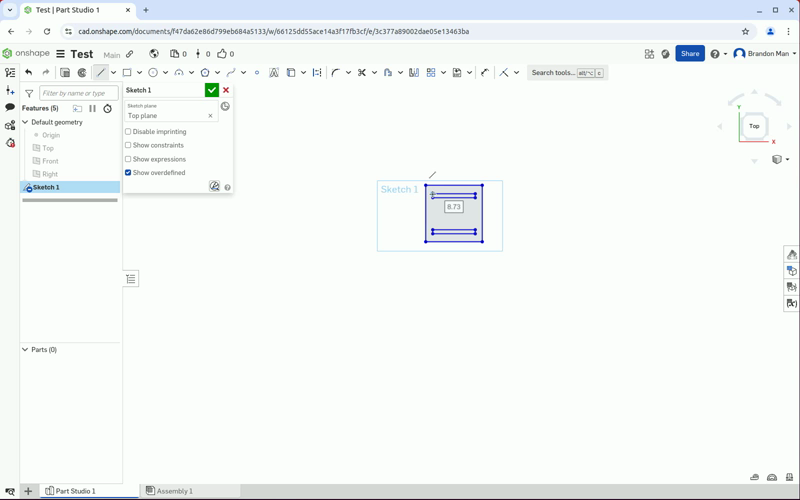
mouse_move(462, 193)
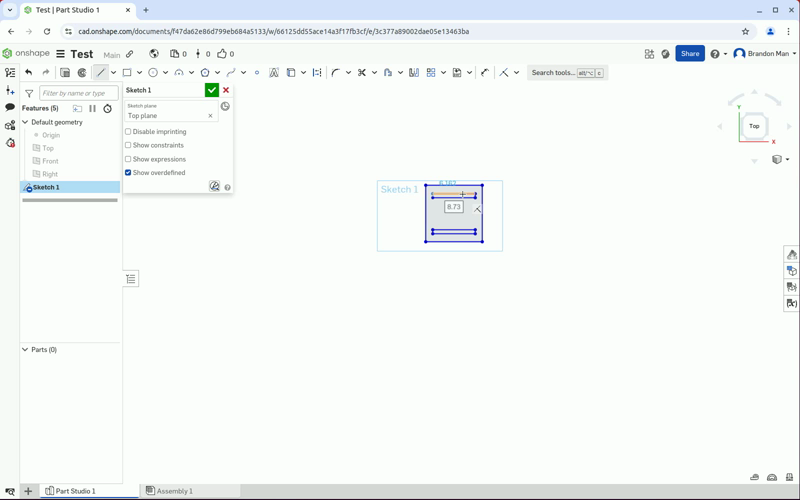
key_down(shift)
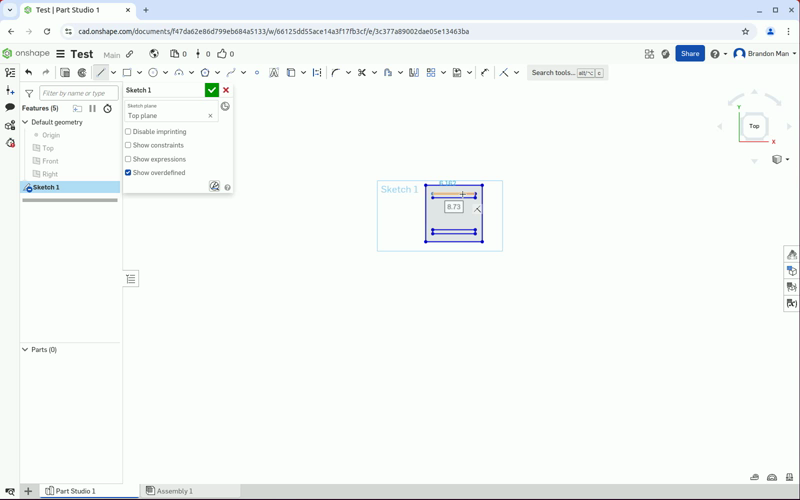
mouse_move(432, 197)
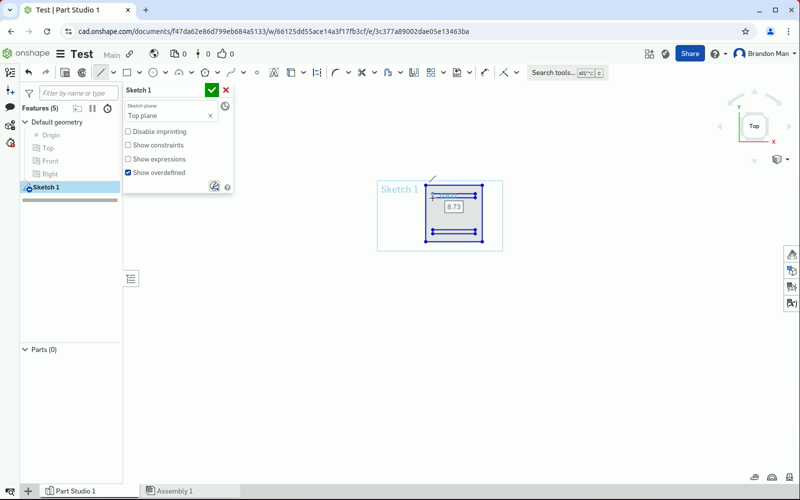
scroll(6)
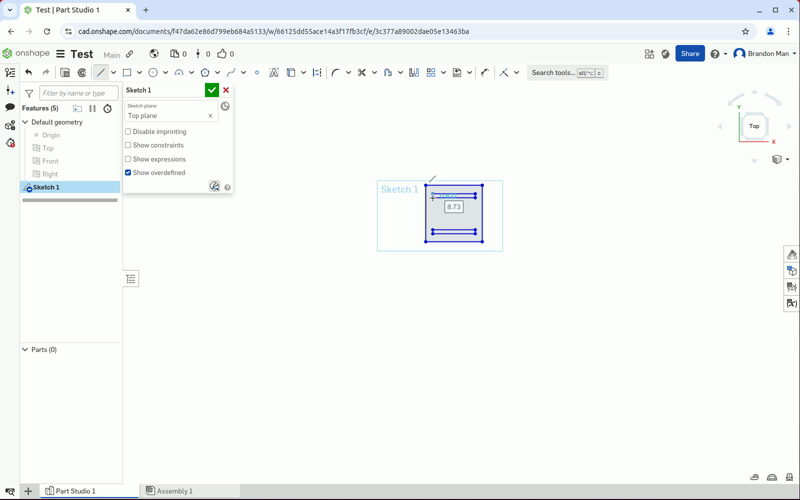
scroll(6)
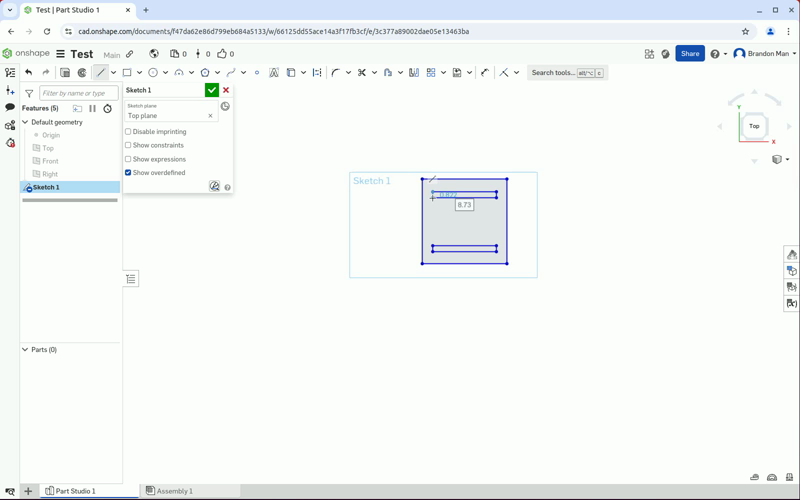
scroll(6)
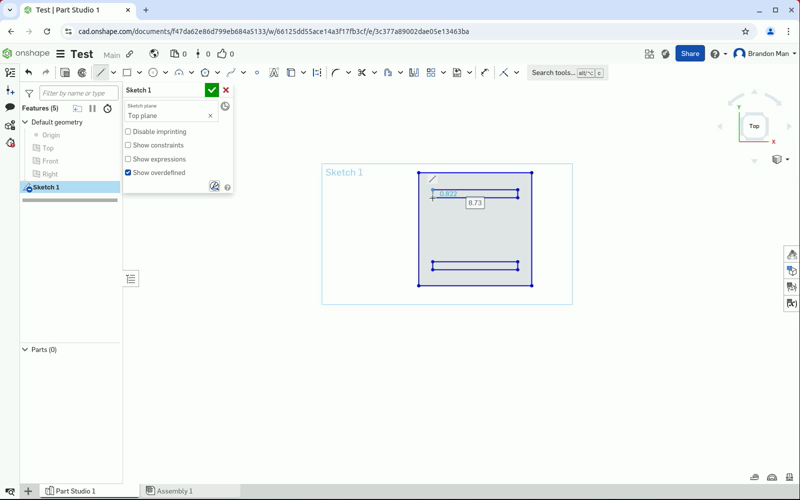
scroll(6)
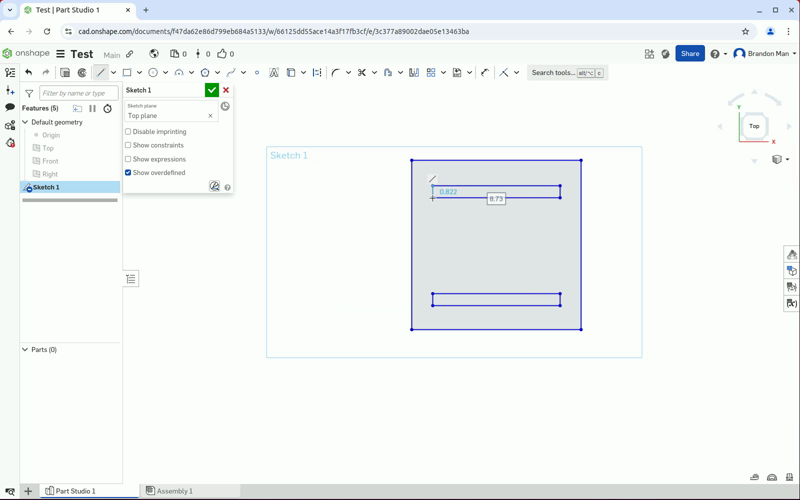
scroll(6)
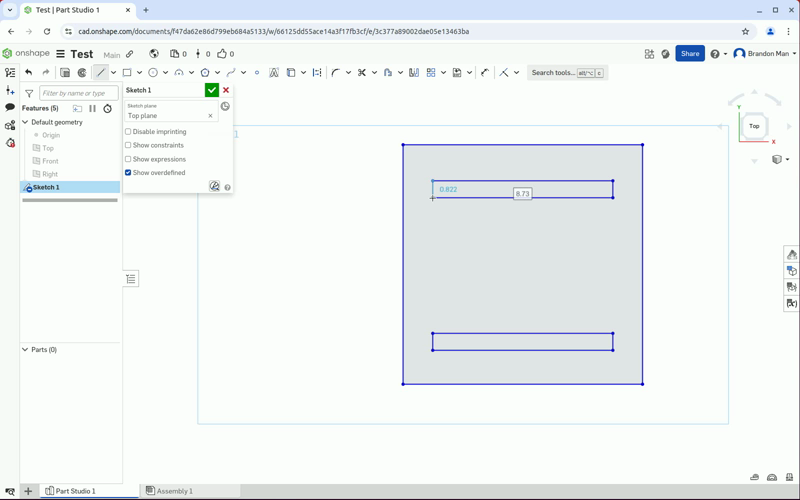
scroll(6)
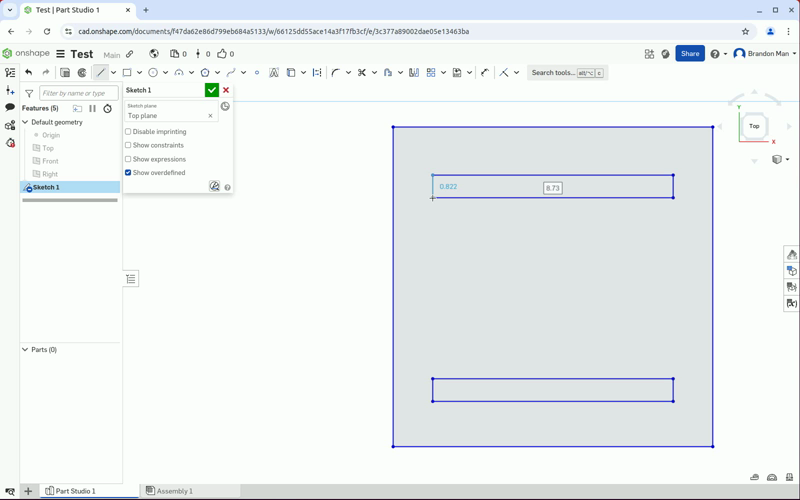
scroll(6)
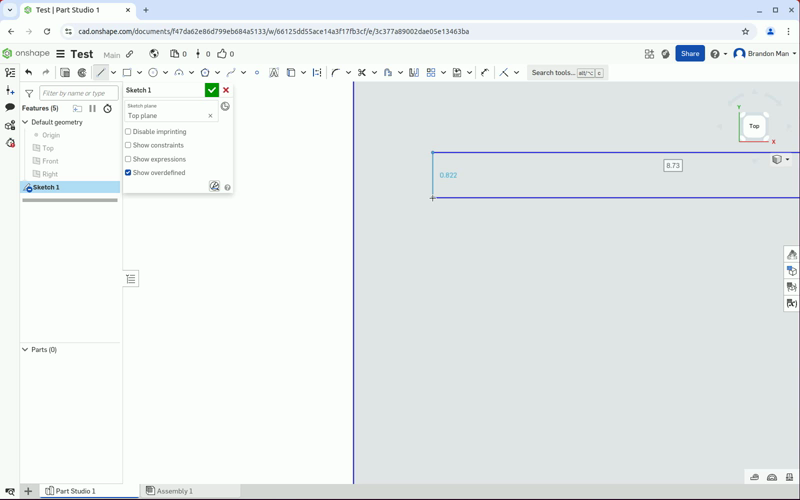
key_up(shift)
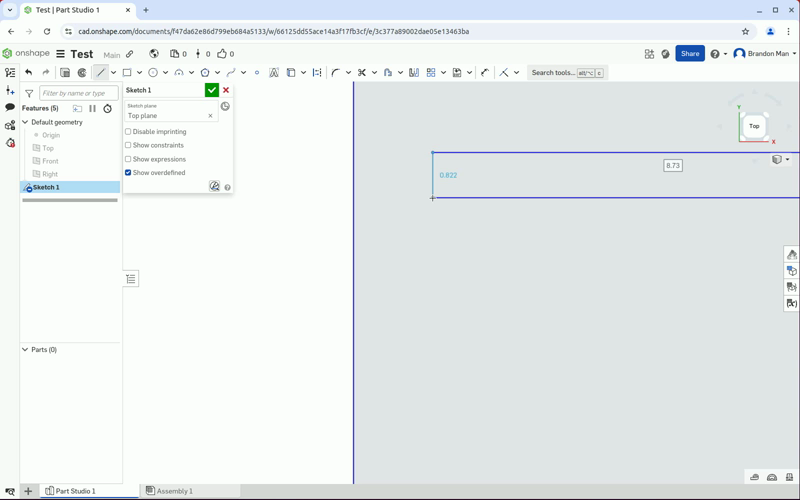
click(432, 197)
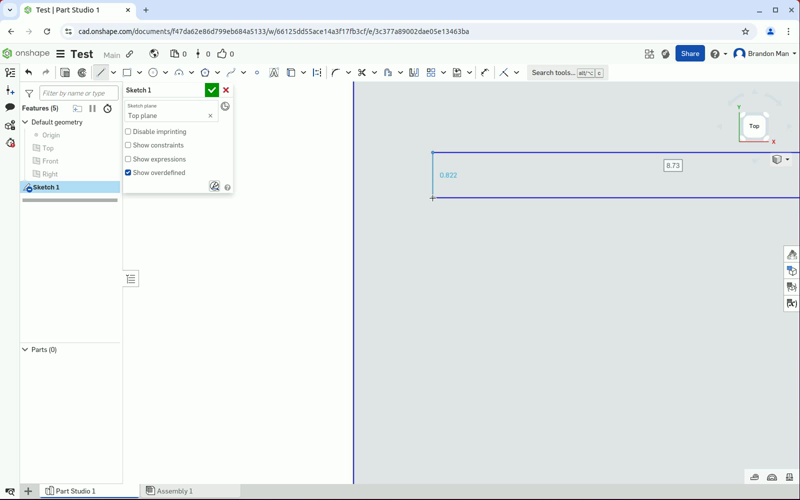
scroll(-6)
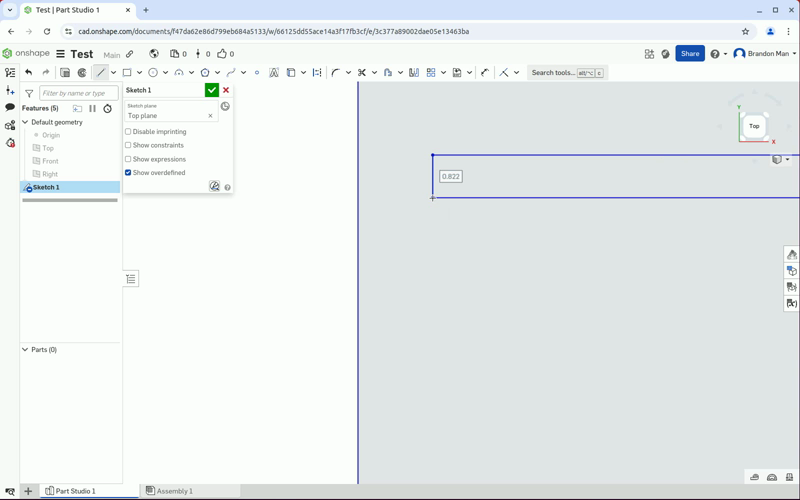
scroll(-6)
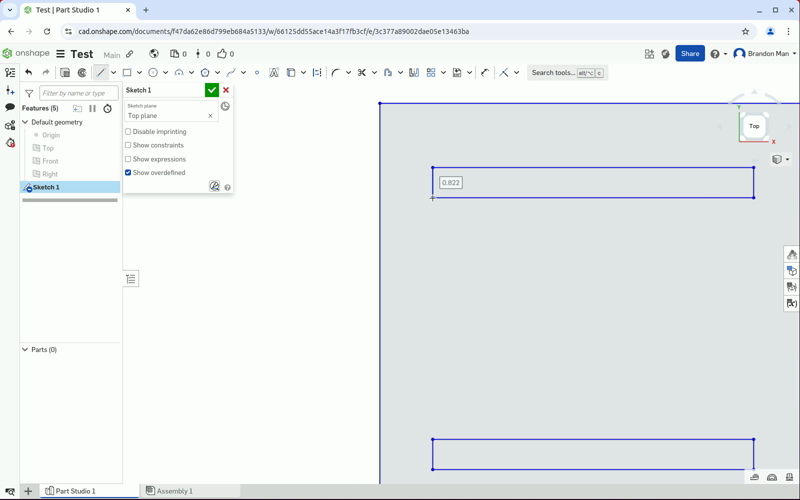
scroll(-6)
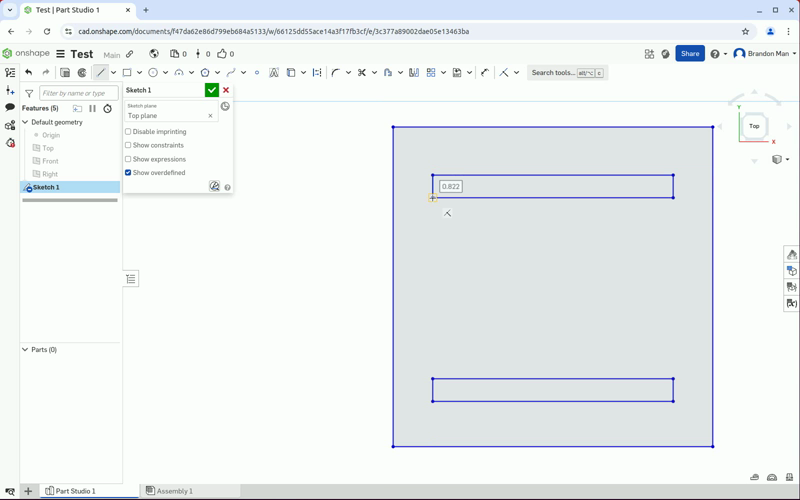
scroll(-6)
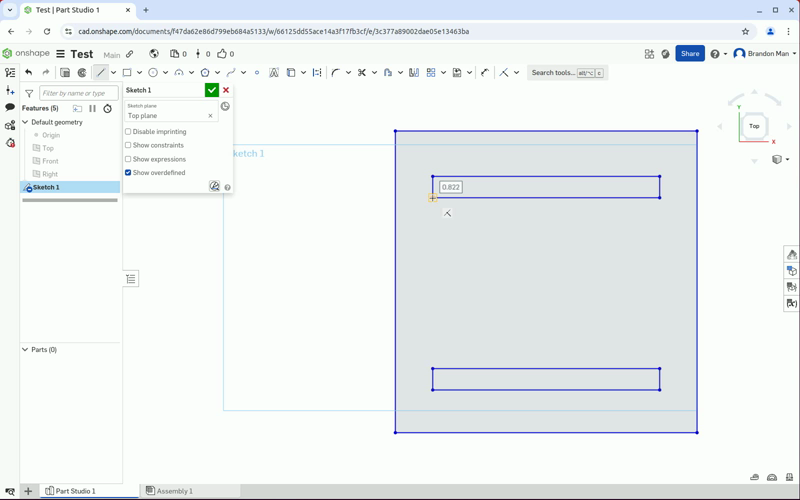
scroll(-6)
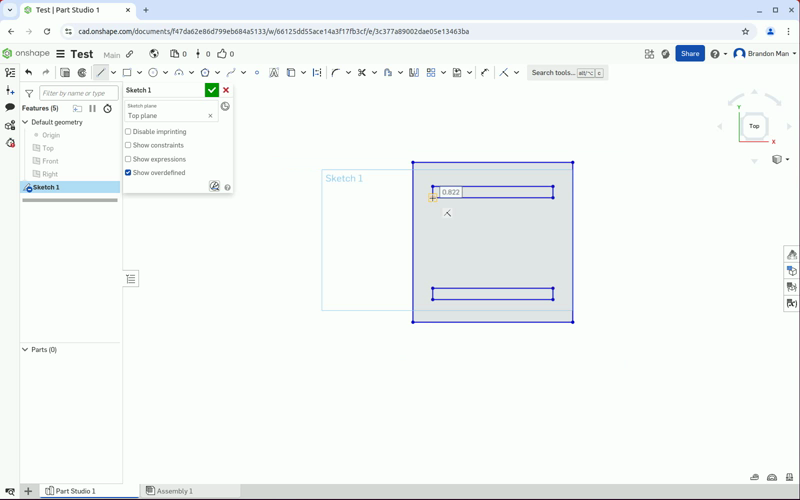
scroll(-6)
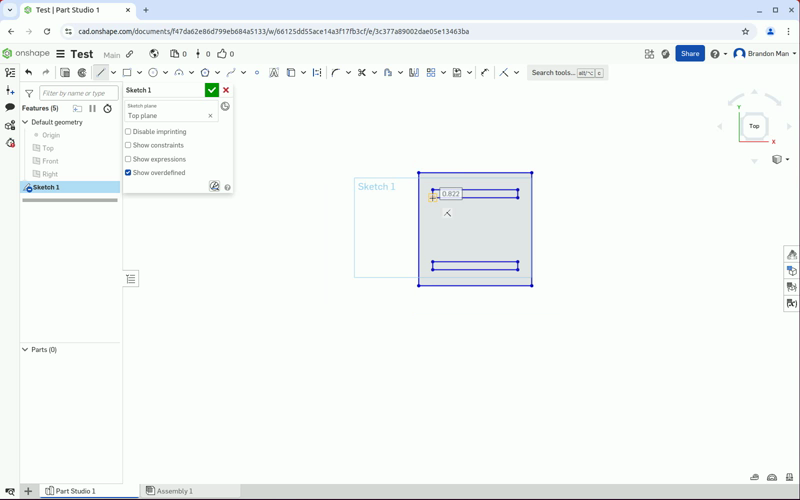
scroll(-6)
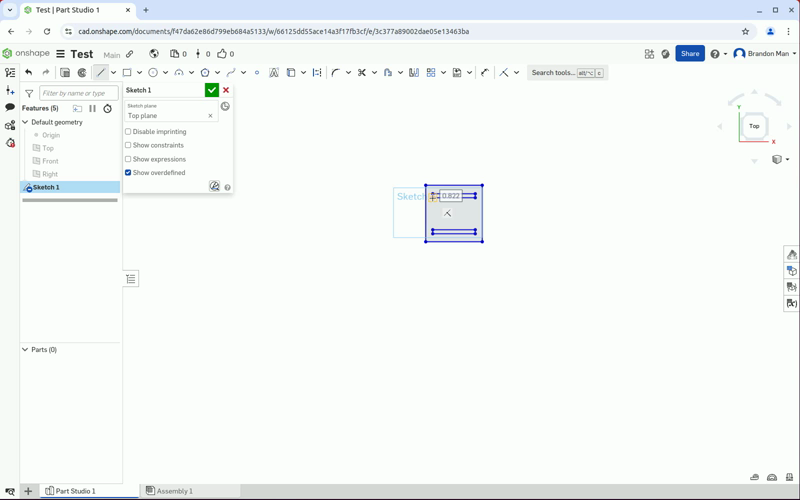
key(esc)
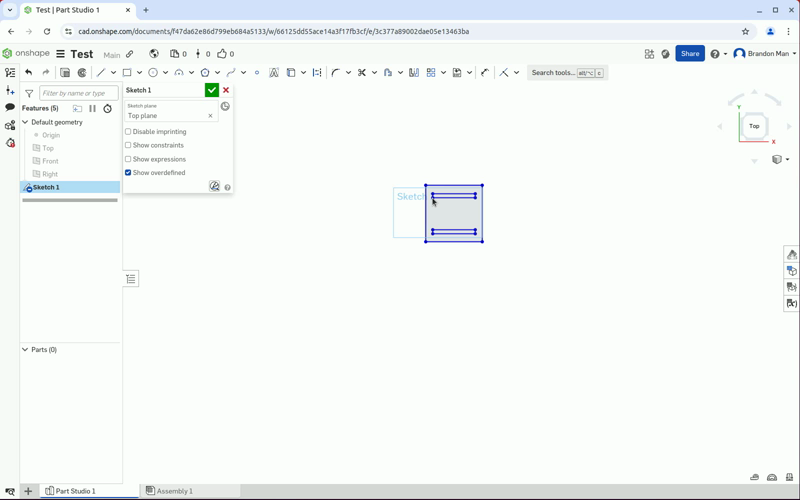
mouse_move(473, 239)
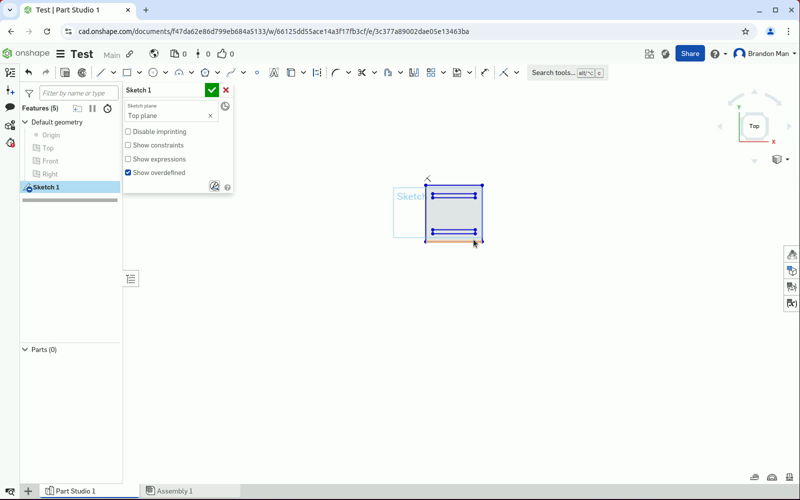
click(473, 239)
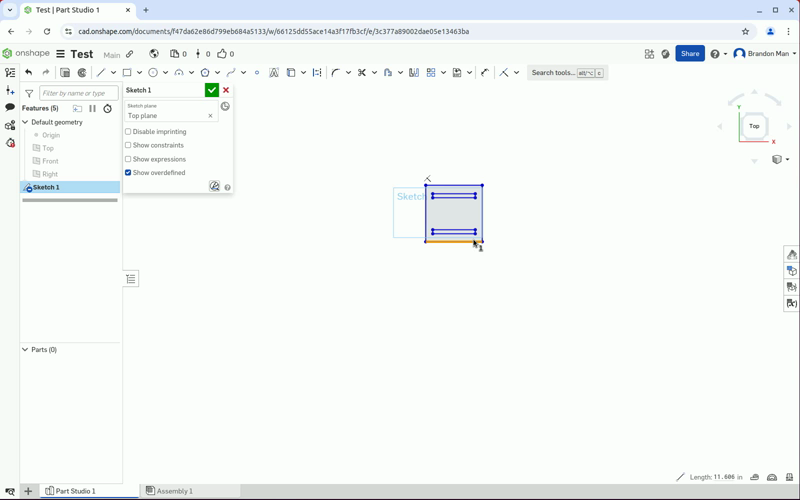
mouse_move(73, 352)
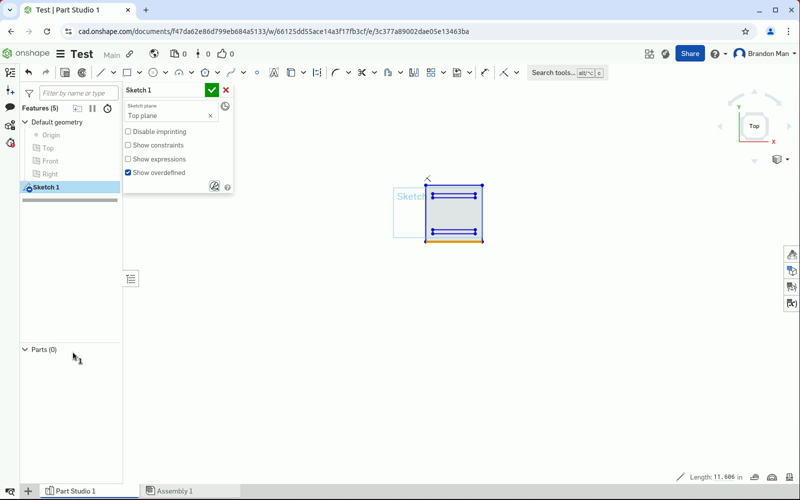
key(shift+y)
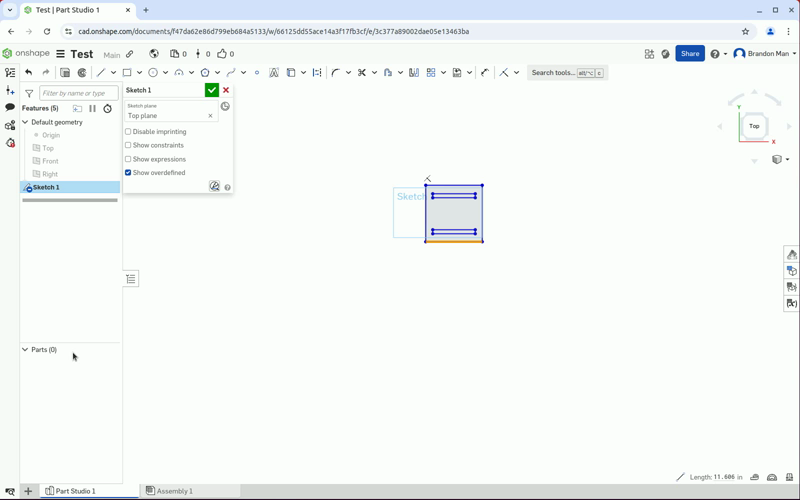
key(shift+e)
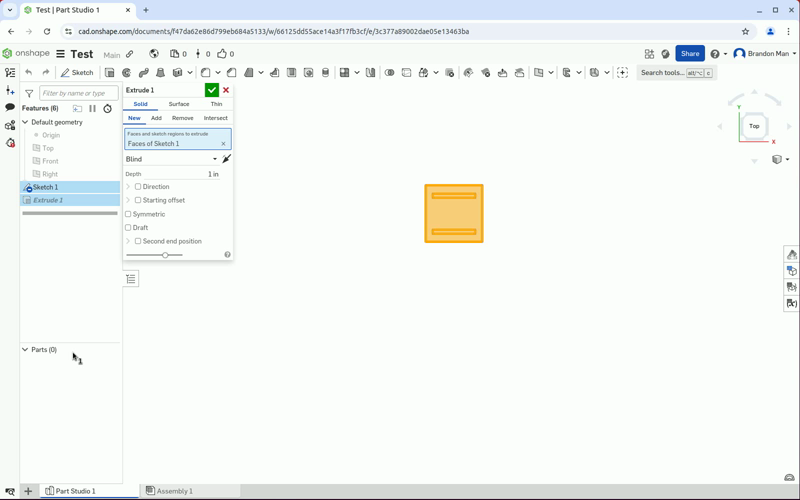
mouse_move(143, 106)
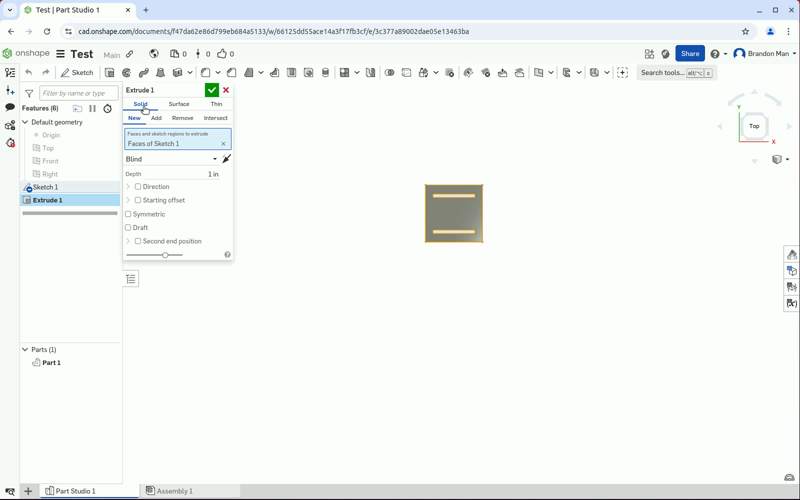
click(143, 106)
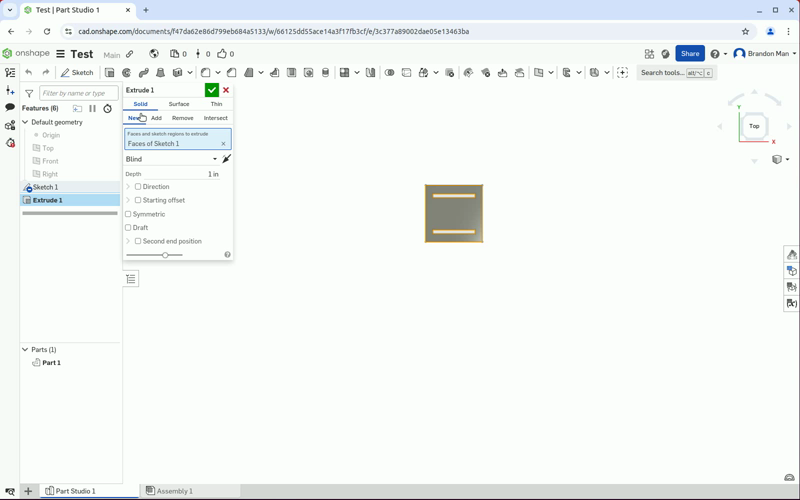
mouse_move(137, 120)
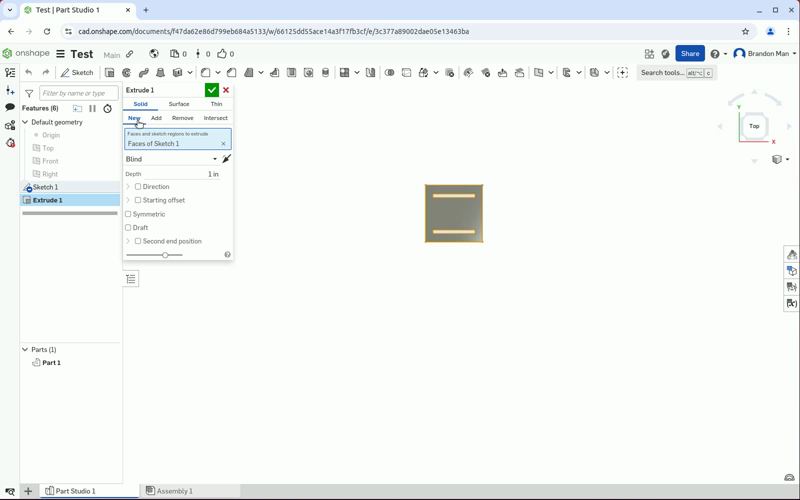
click(137, 120)
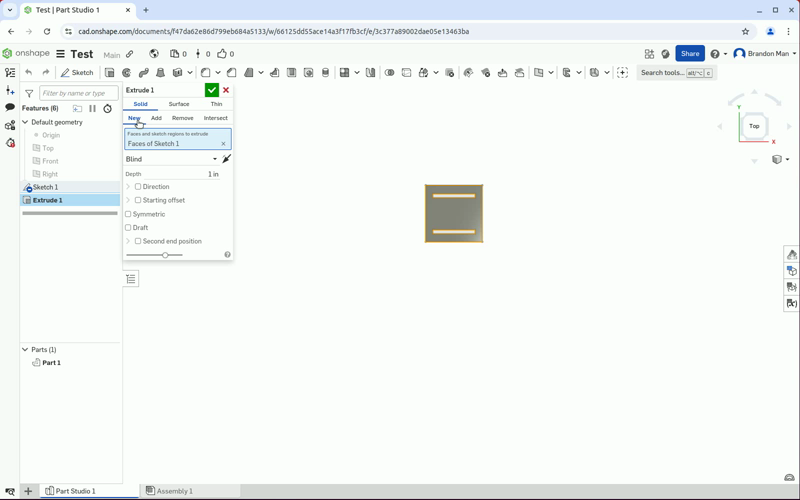
key(tab, 4)
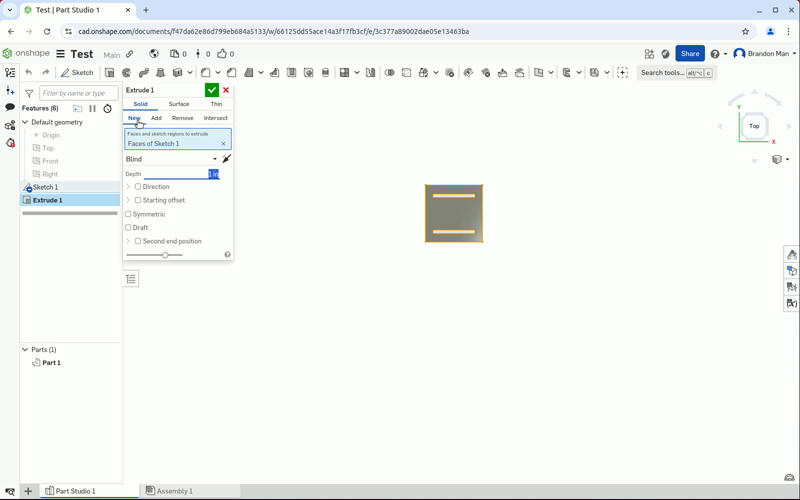
text(1.926)
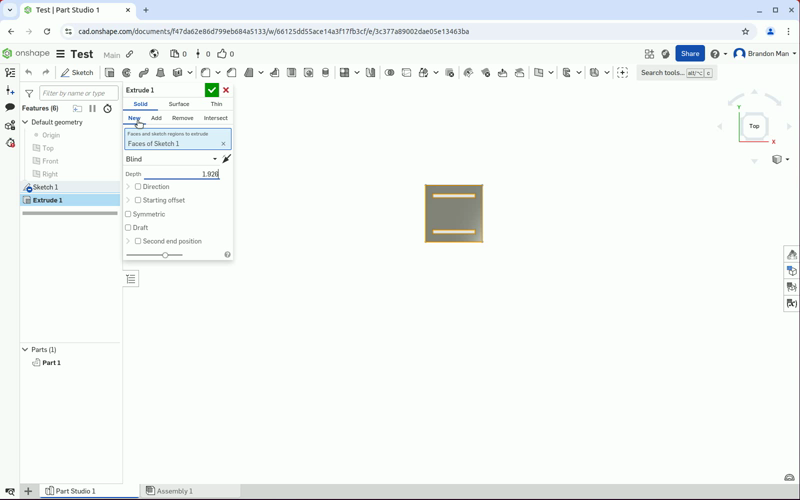
key(enter)
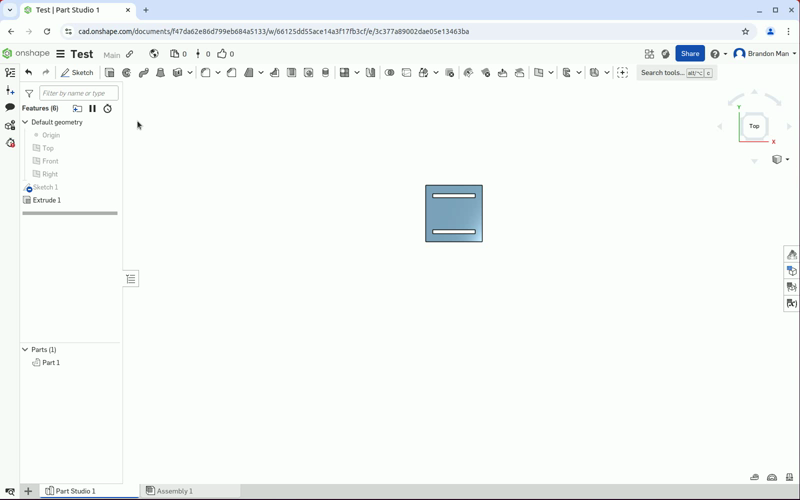
key(shift+h)
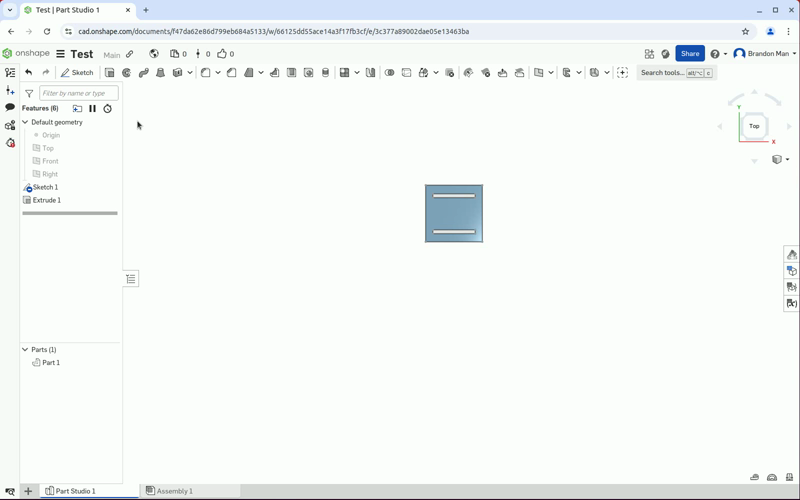
key(shift+h)
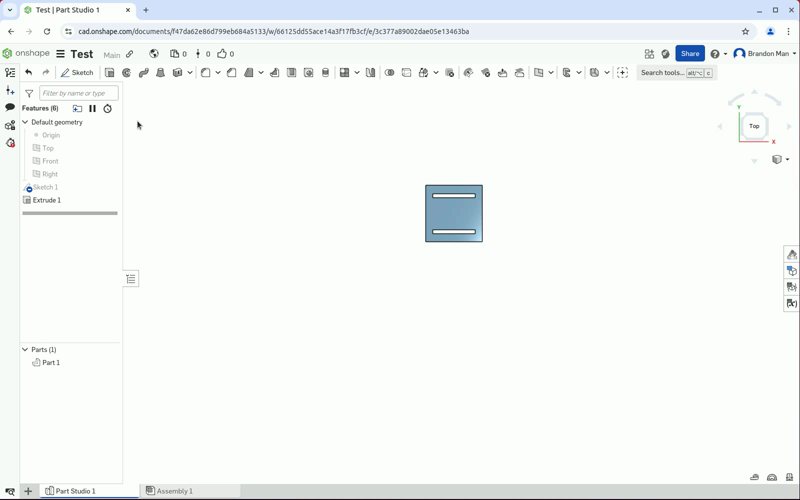
mouse_move(73, 189)
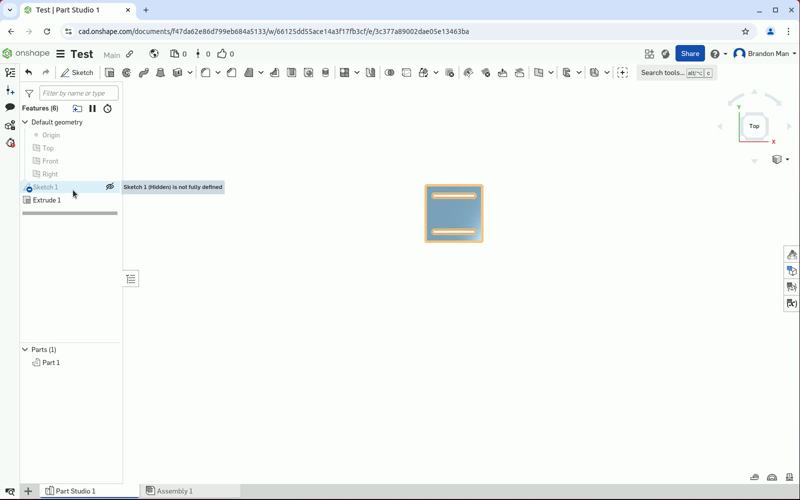
click(73, 189)
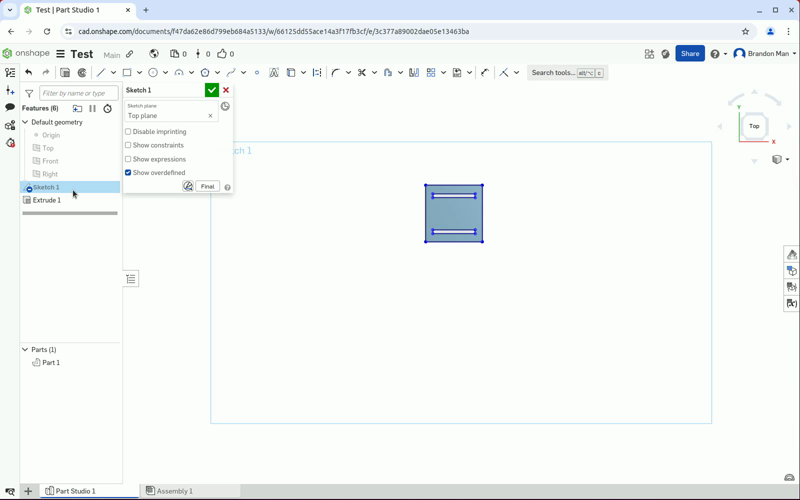
mouse_move(229, 92)
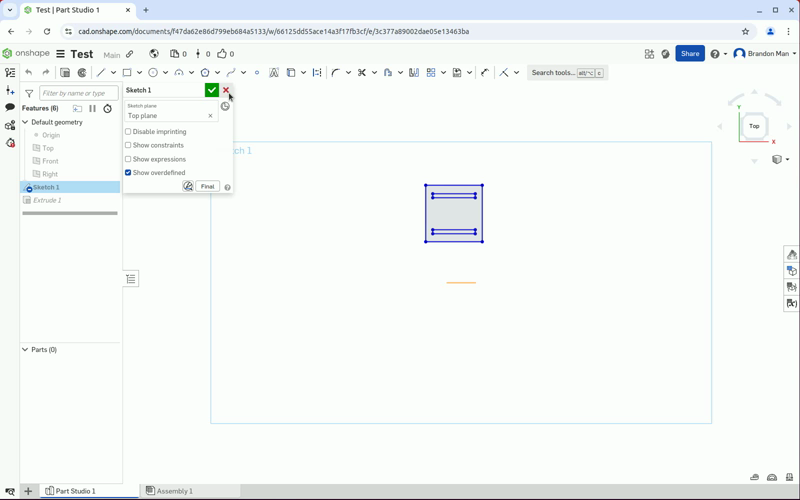
click(229, 92)
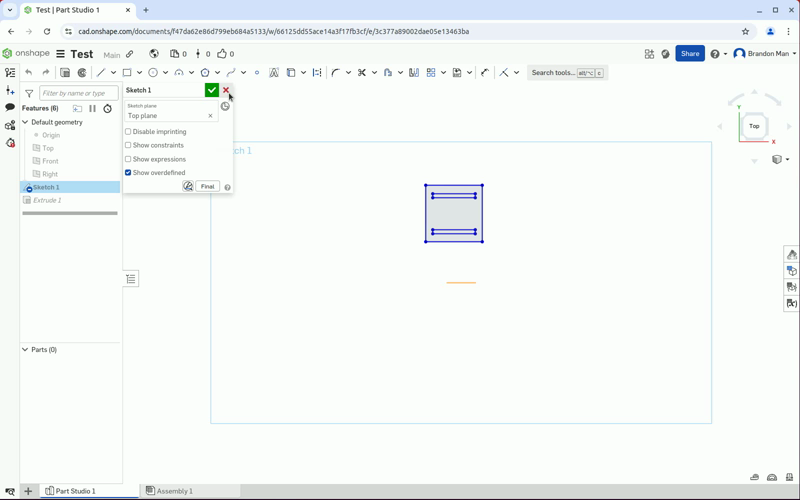
key(shift+s)
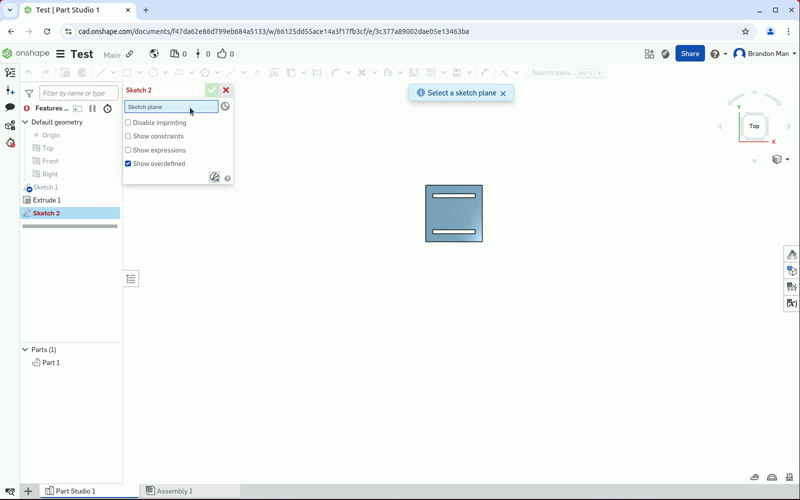
mouse_move(73, 150)
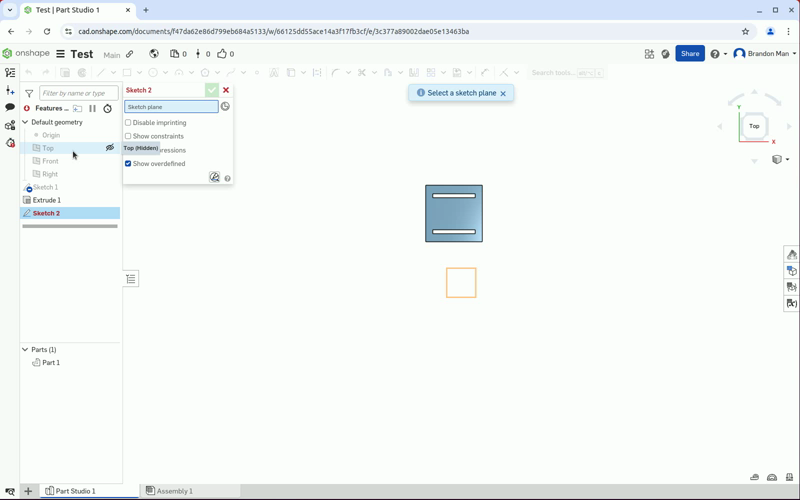
click(73, 150)
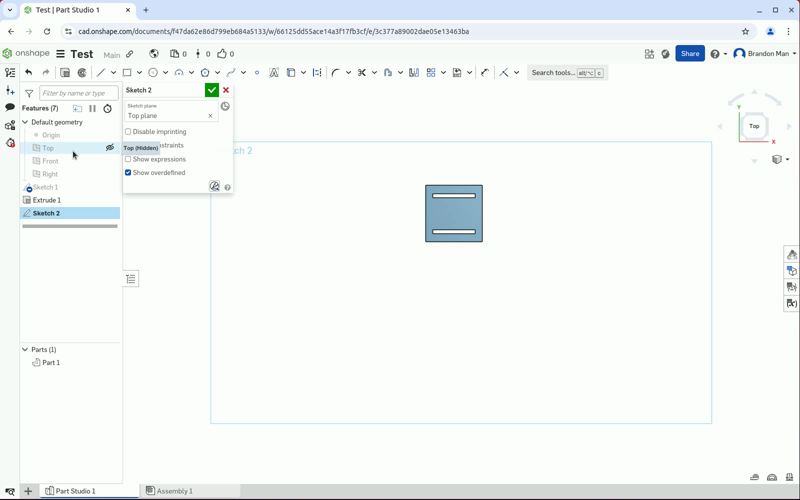
mouse_move(73, 352)
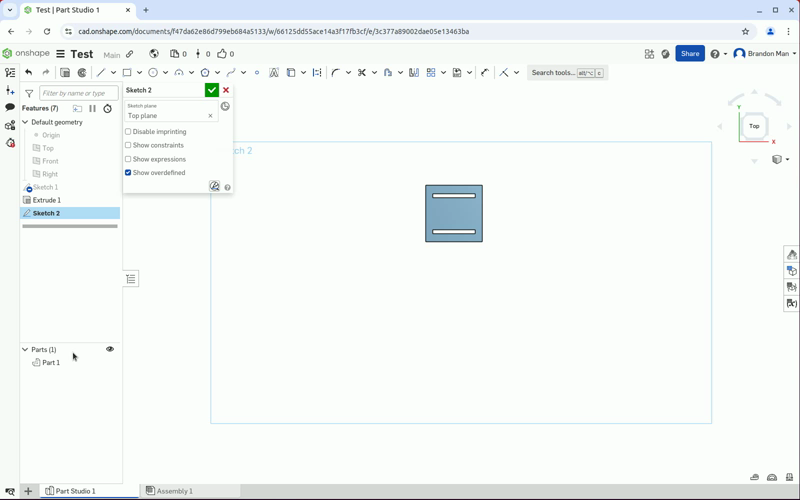
key(y)
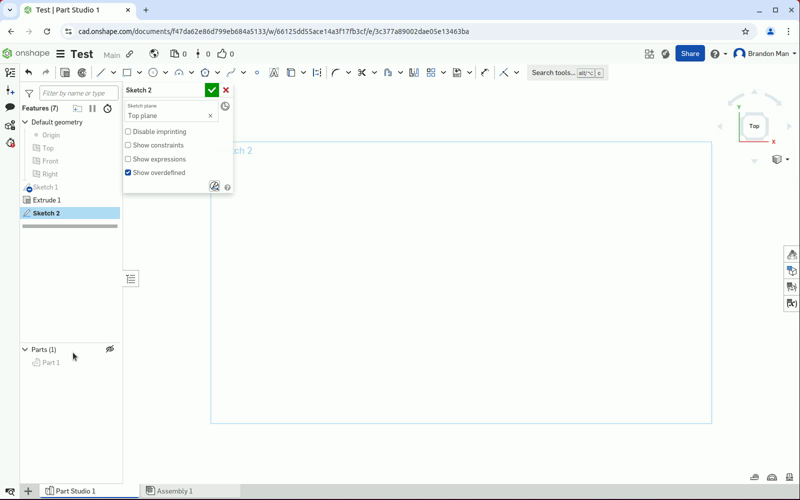
key(l)
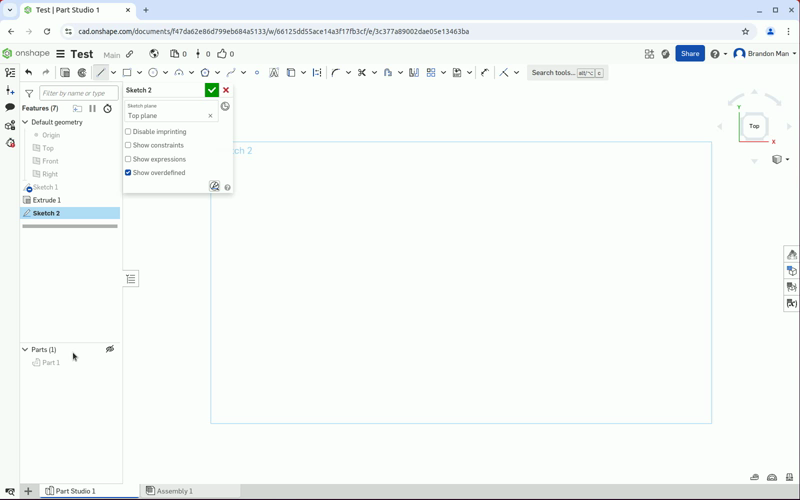
key_down(shift)
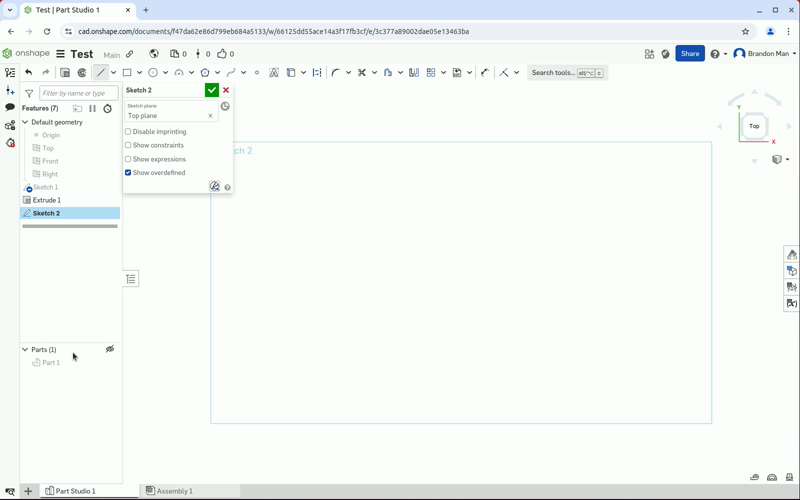
mouse_move(348, 295)
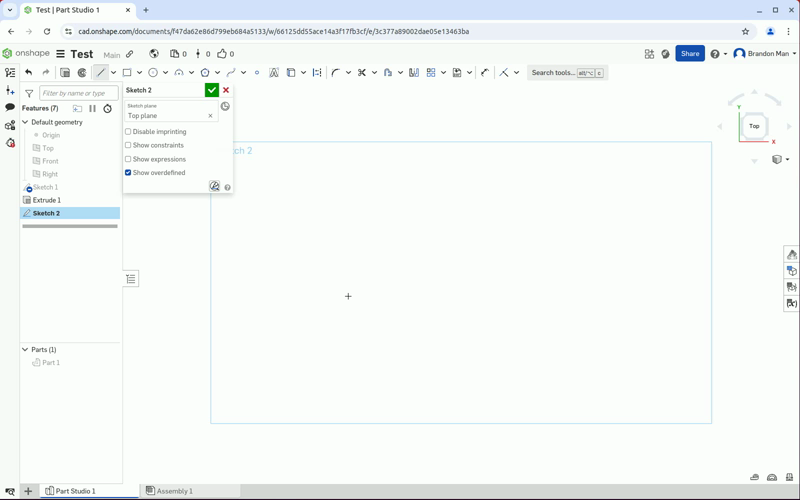
click(348, 295)
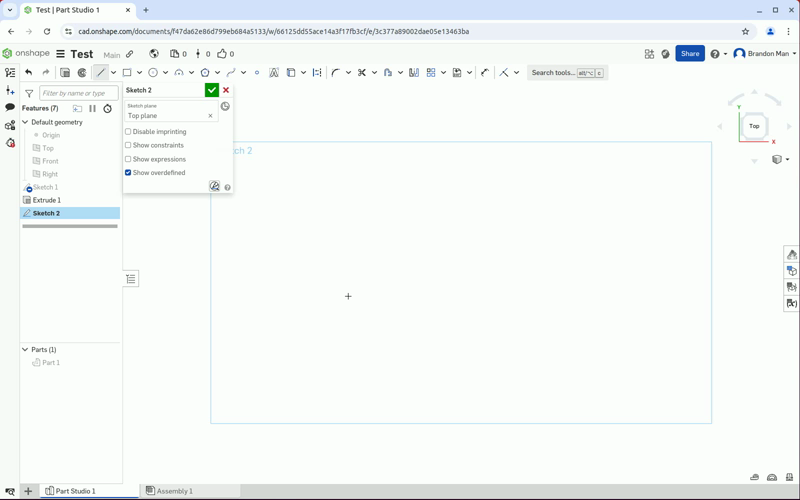
key_up(shift)
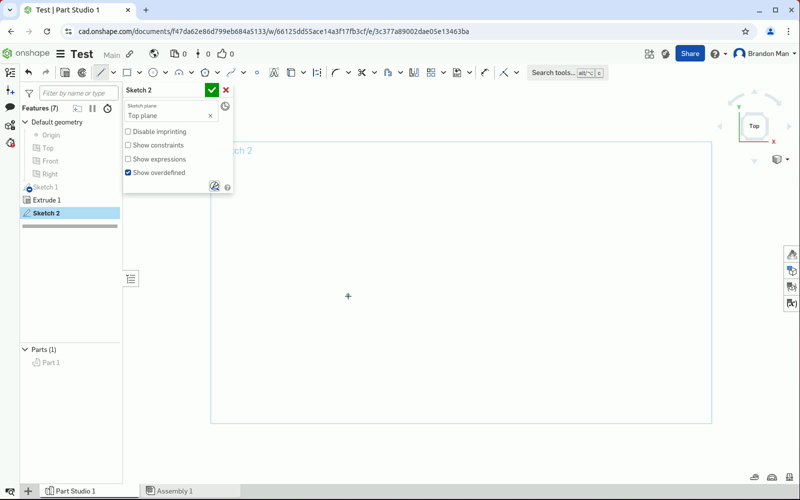
key_down(shift)
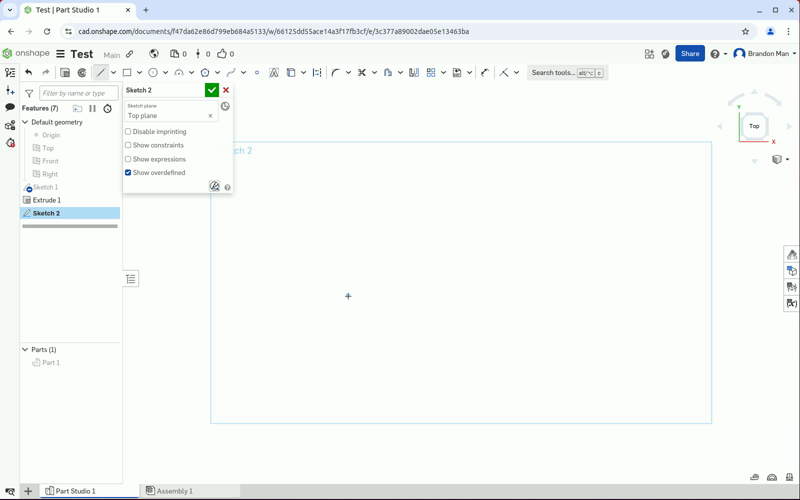
mouse_move(378, 295)
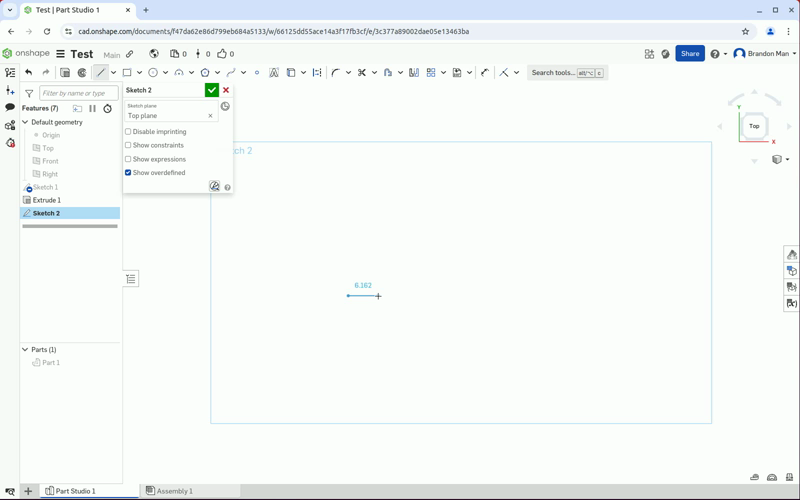
mouse_move(389, 295)
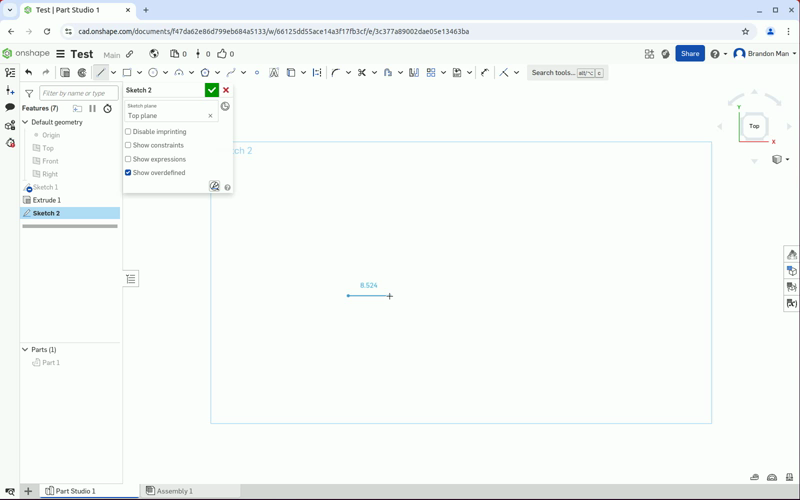
click(389, 295)
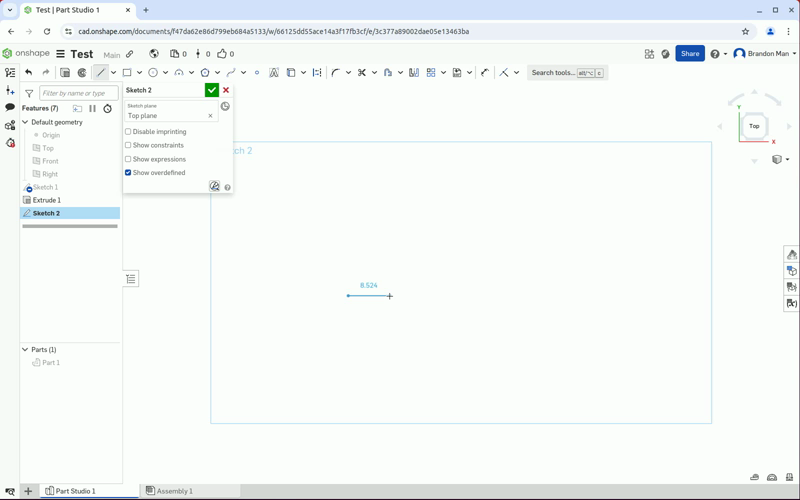
key_up(shift)
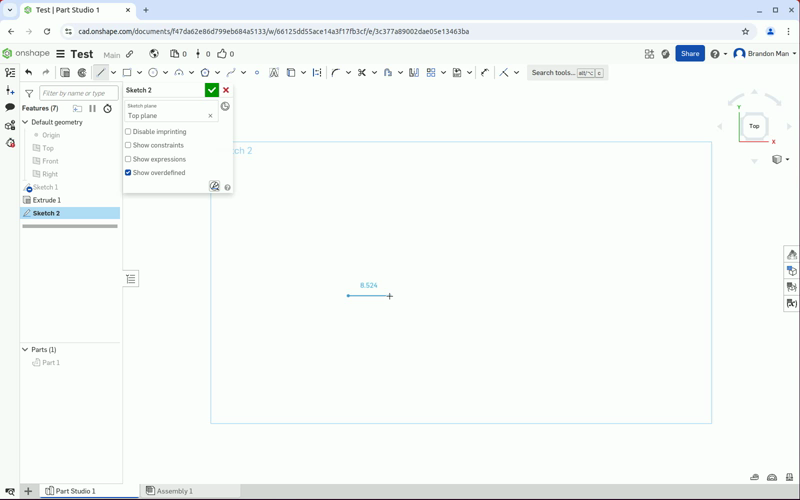
key_down(shift)
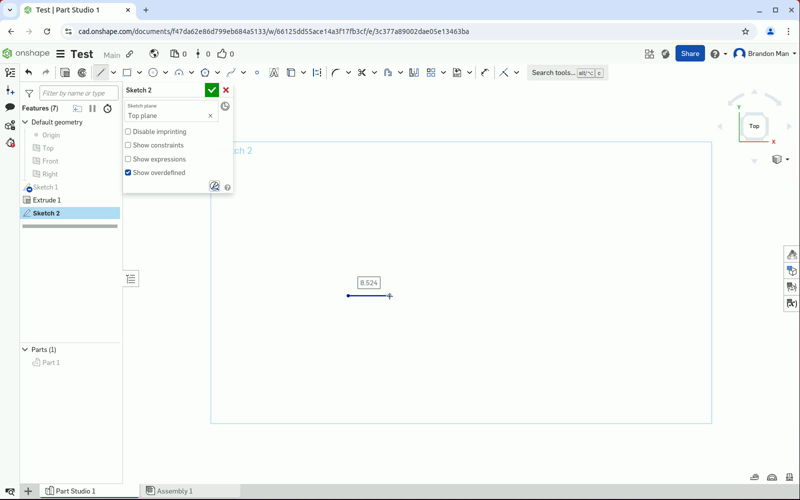
mouse_move(420, 295)
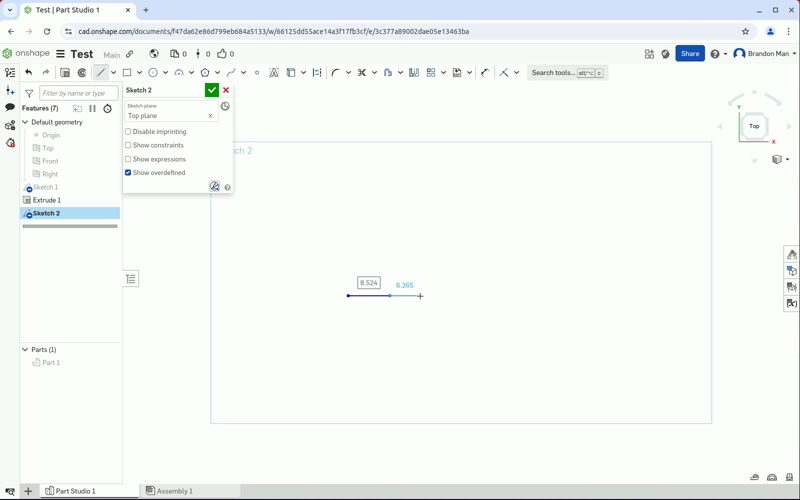
mouse_move(389, 288)
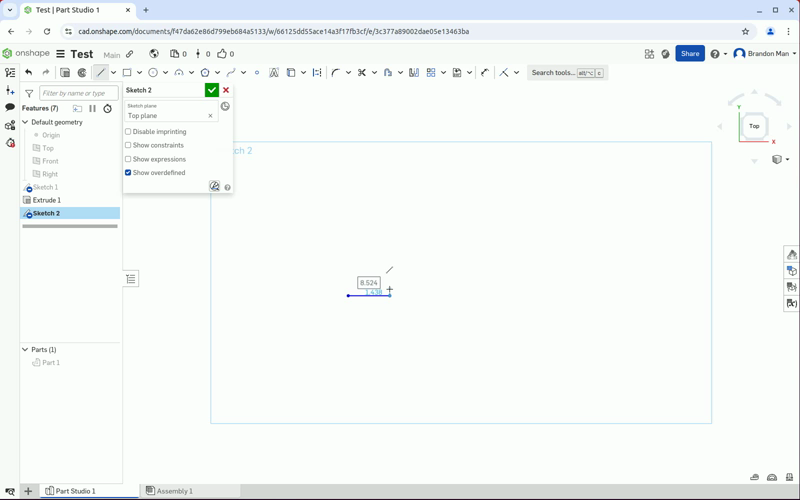
scroll(6)
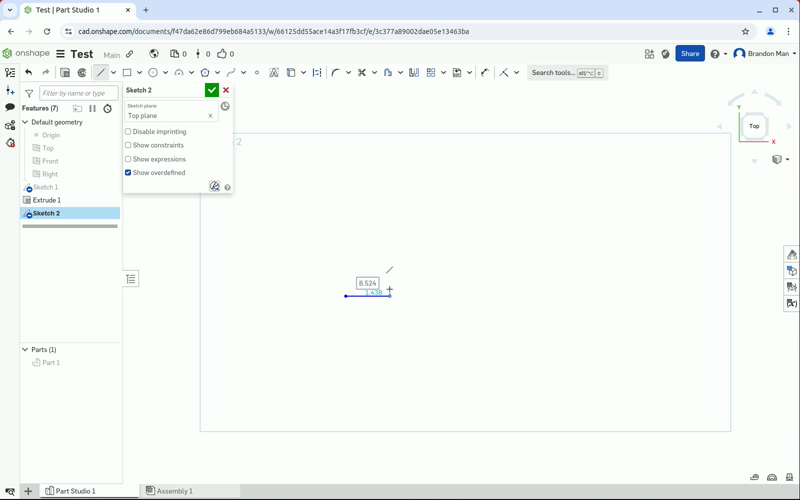
scroll(6)
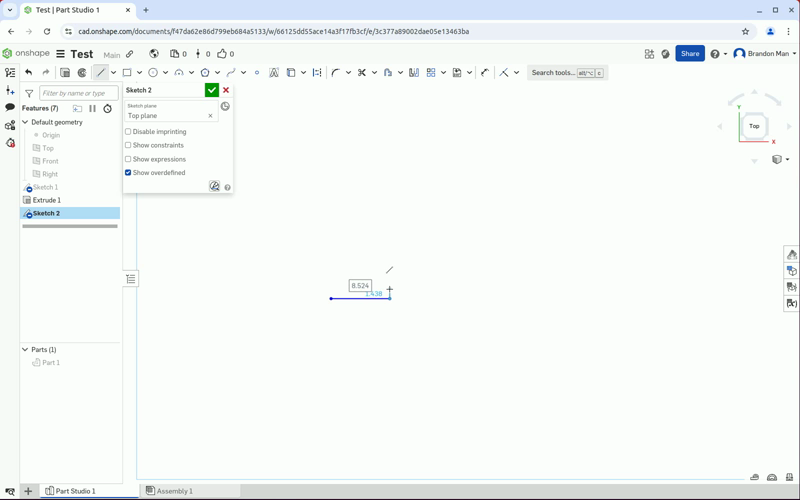
scroll(6)
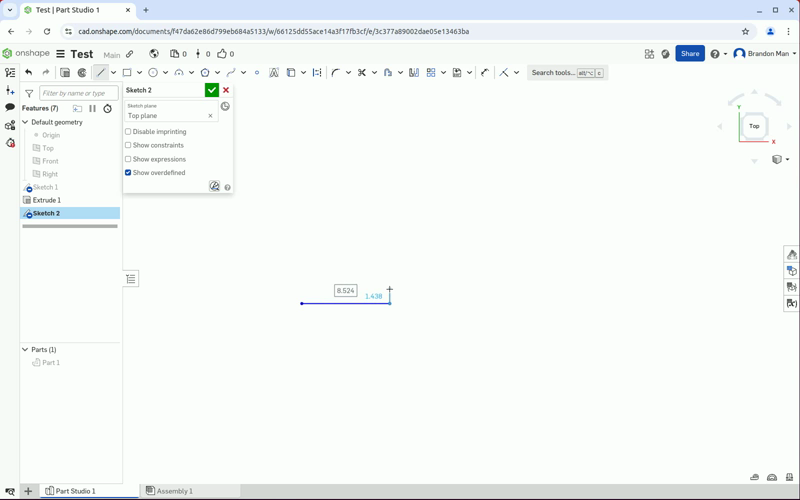
scroll(6)
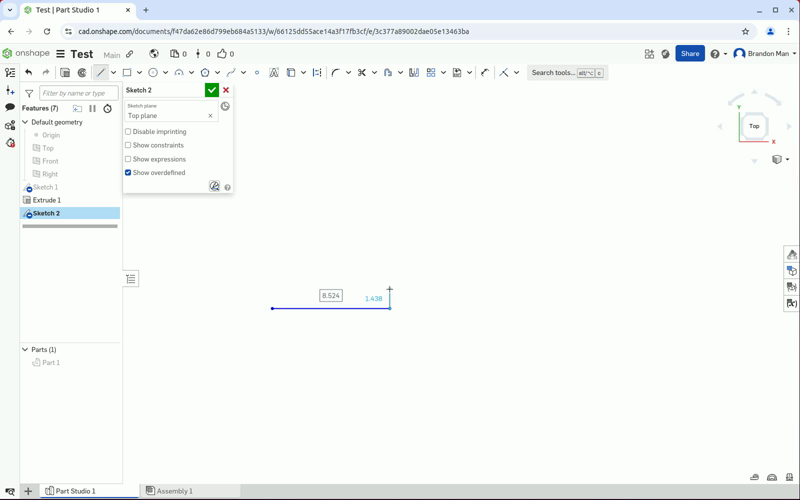
scroll(6)
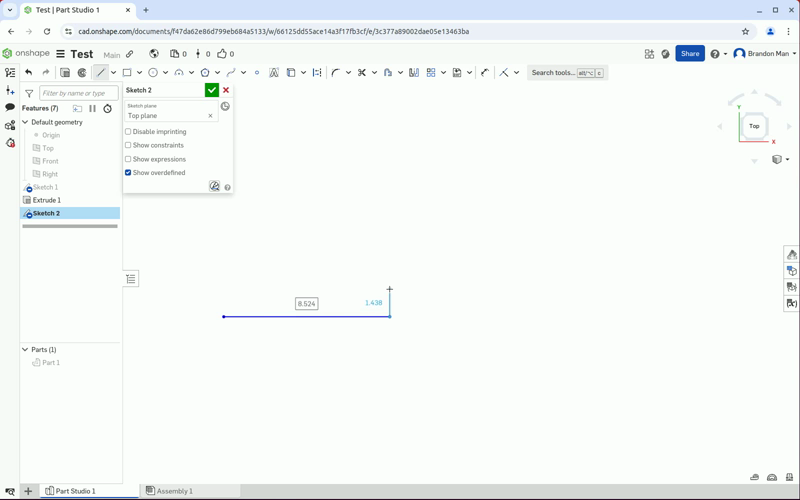
scroll(6)
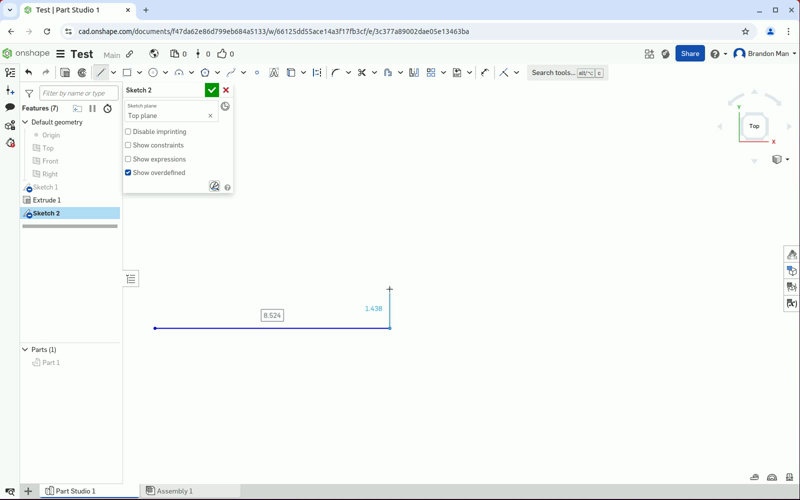
scroll(6)
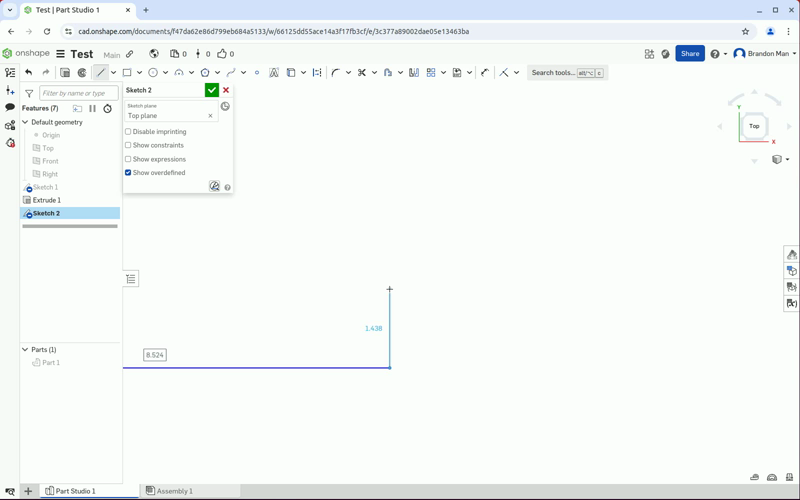
click(389, 288)
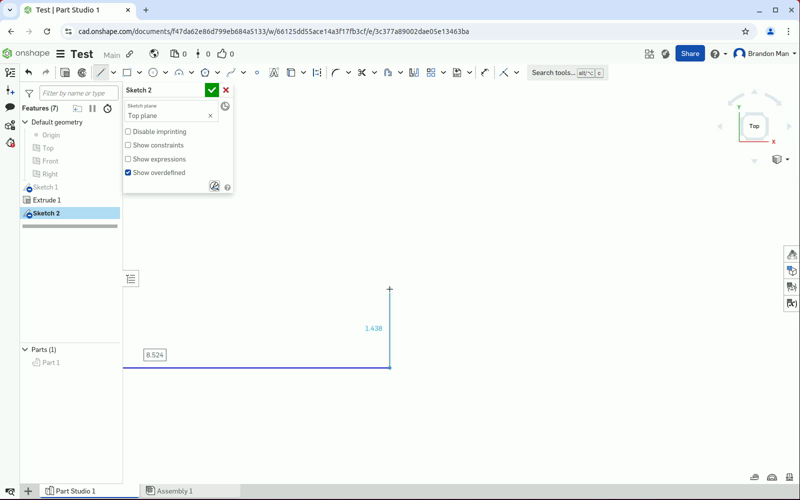
scroll(-6)
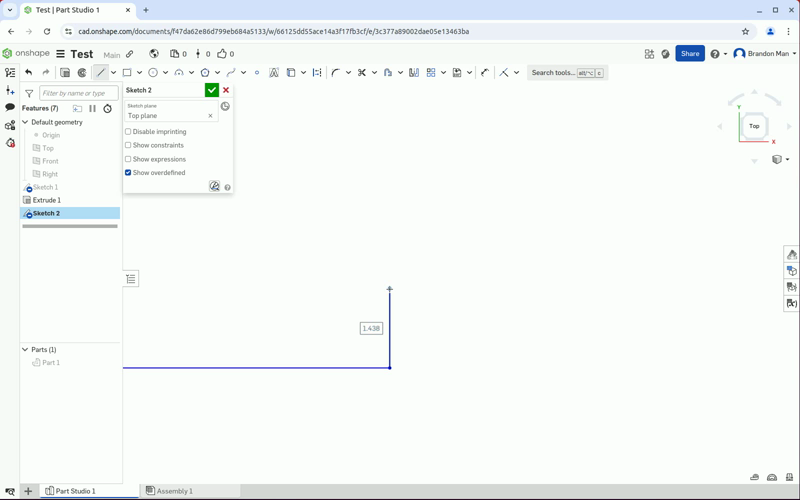
scroll(-6)
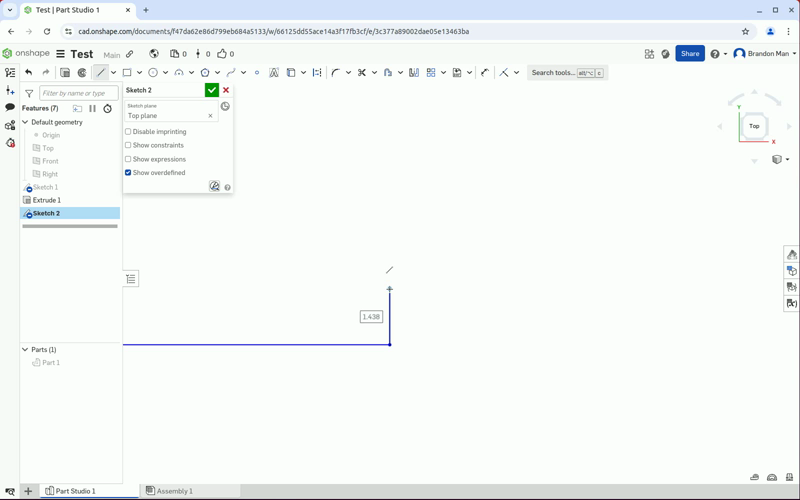
scroll(-6)
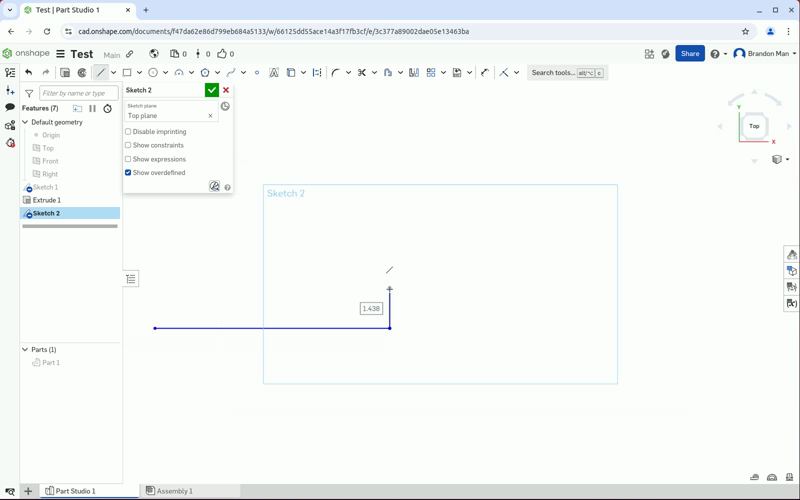
scroll(-6)
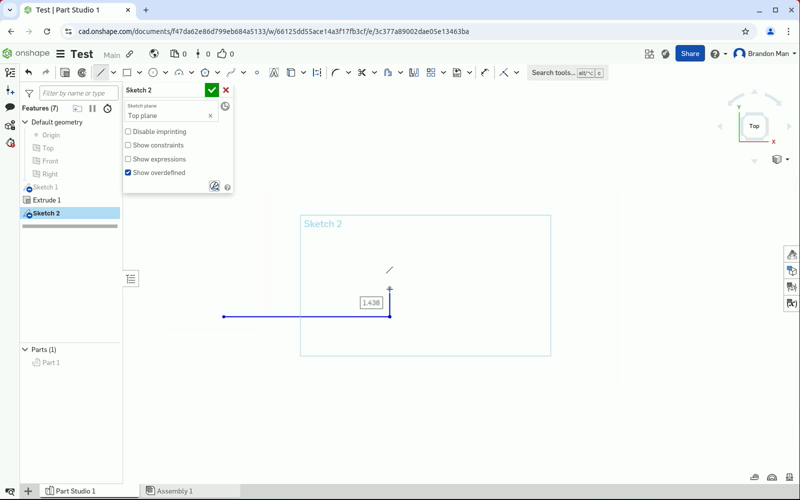
scroll(-6)
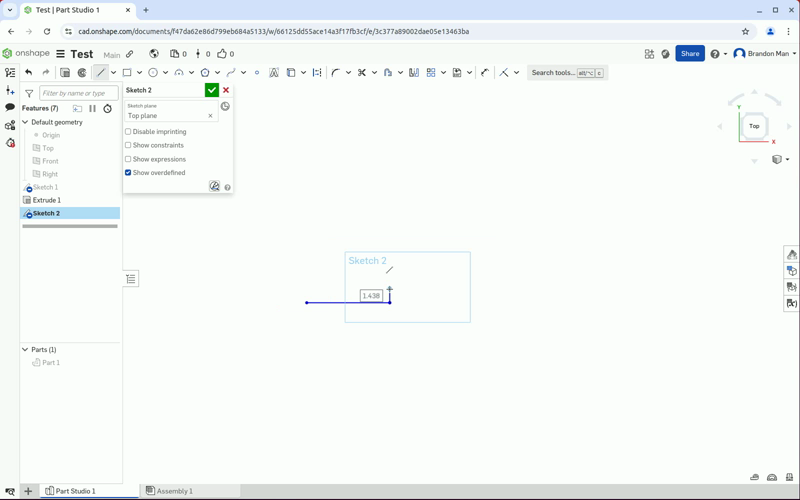
scroll(-6)
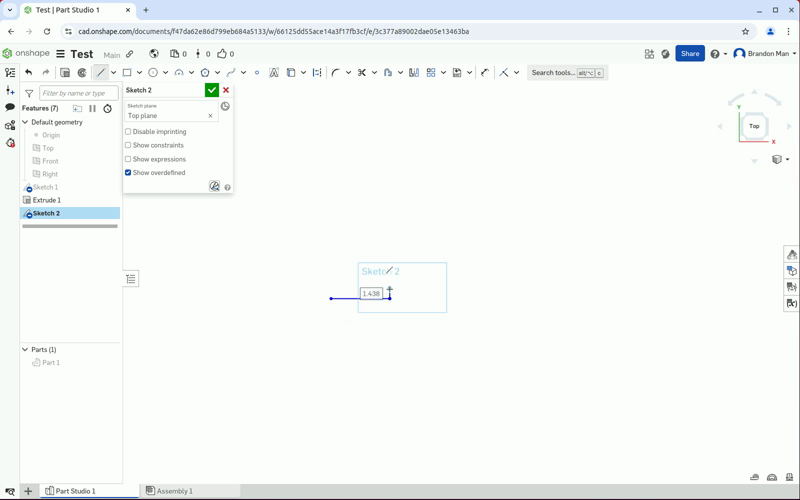
scroll(-6)
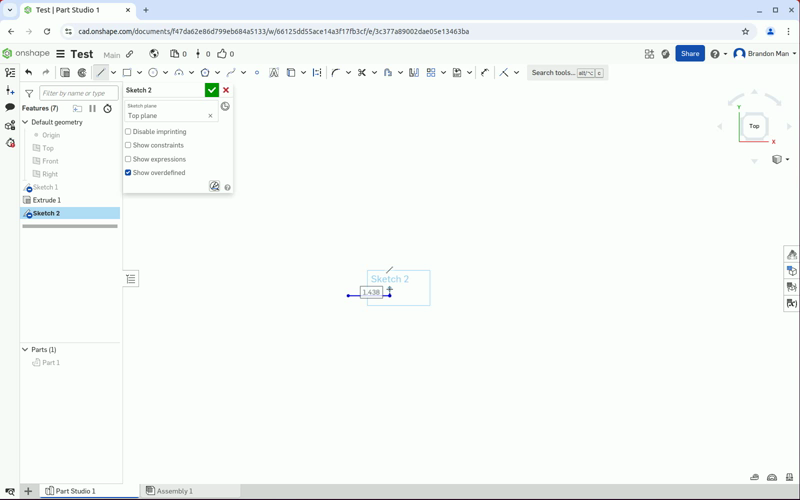
key_up(shift)
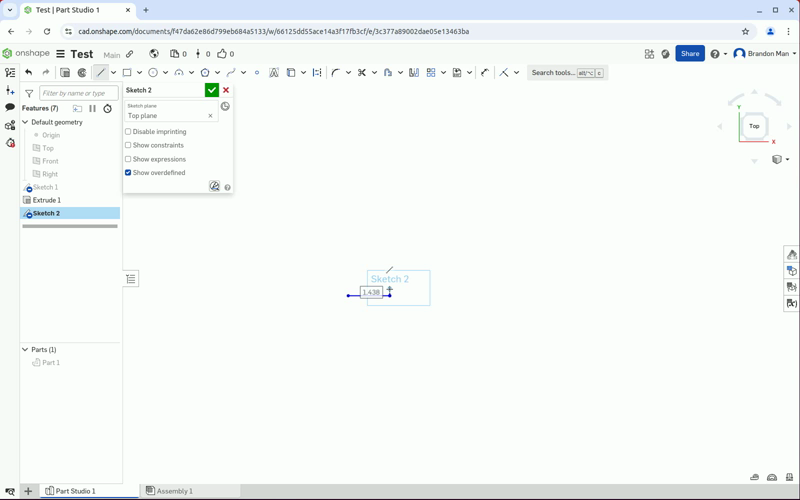
key_down(shift)
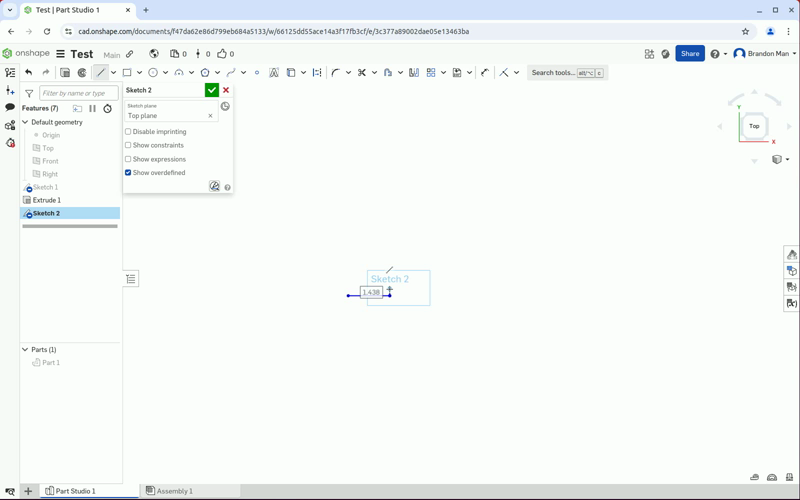
mouse_move(420, 288)
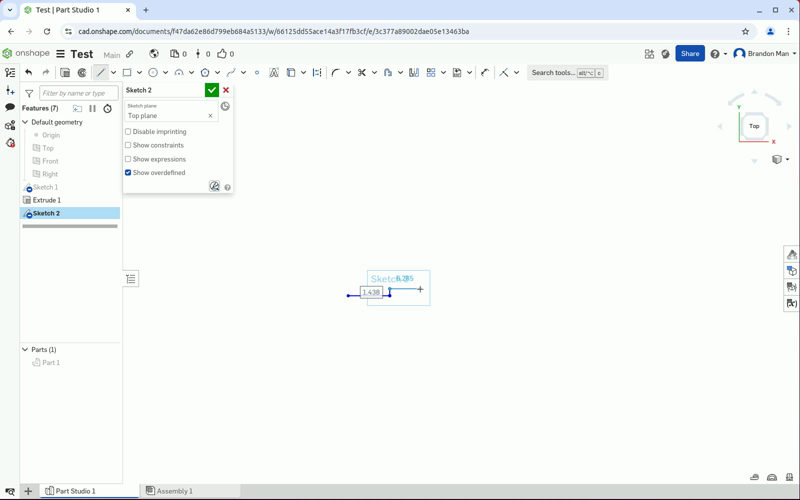
mouse_move(376, 274)
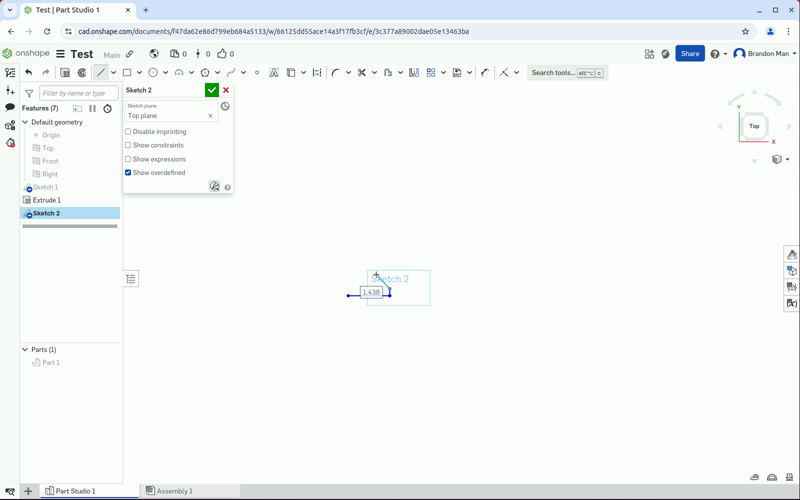
click(376, 274)
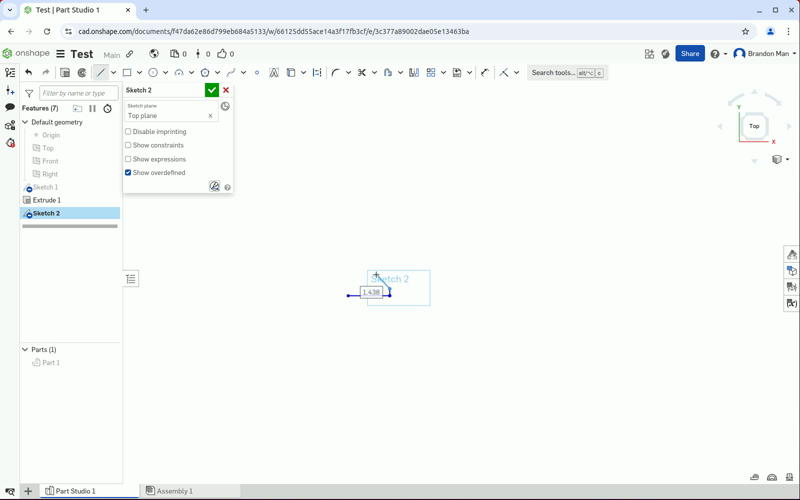
key_up(shift)
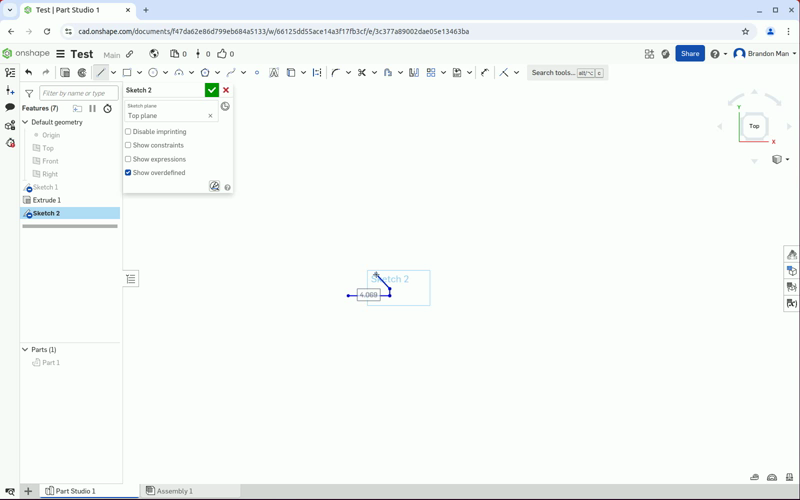
key_down(shift)
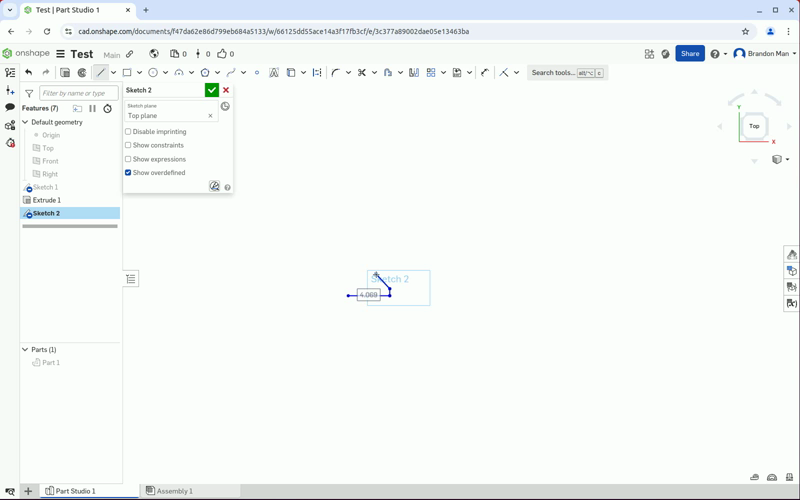
mouse_move(406, 274)
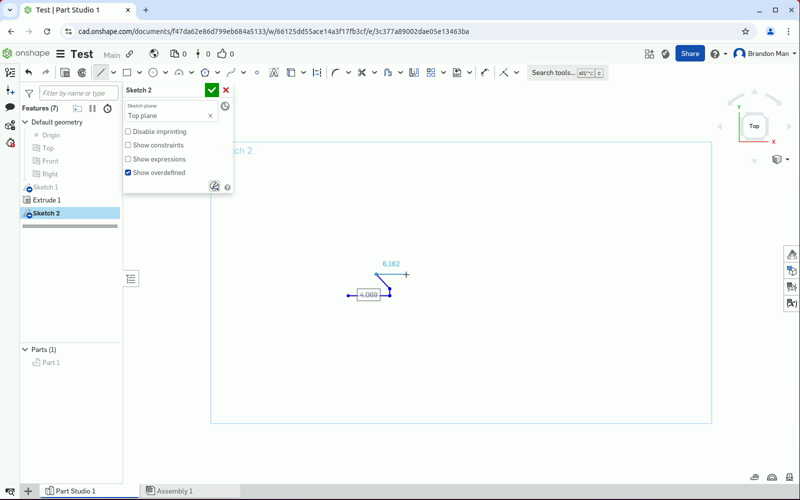
mouse_move(369, 274)
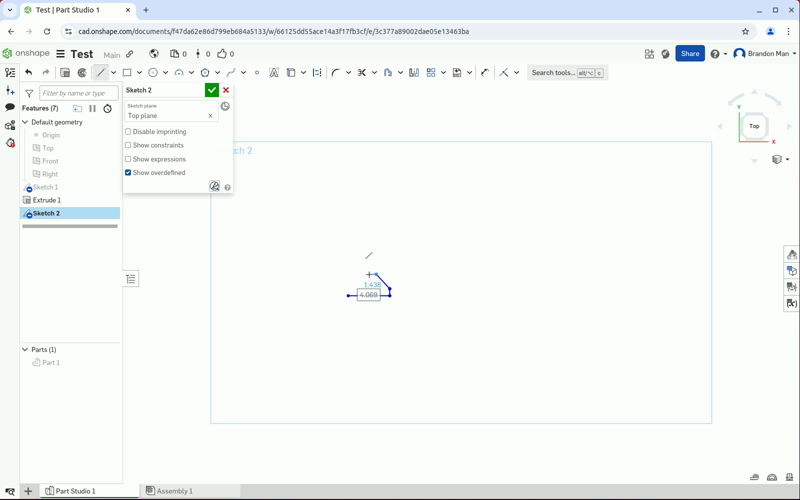
scroll(6)
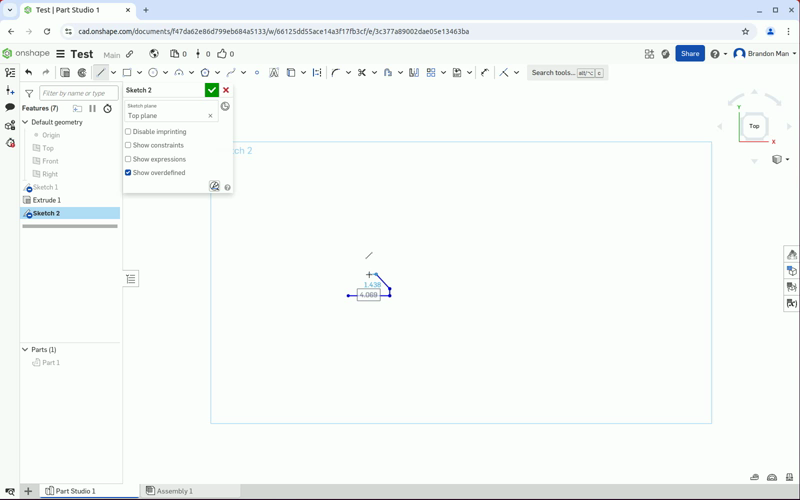
scroll(6)
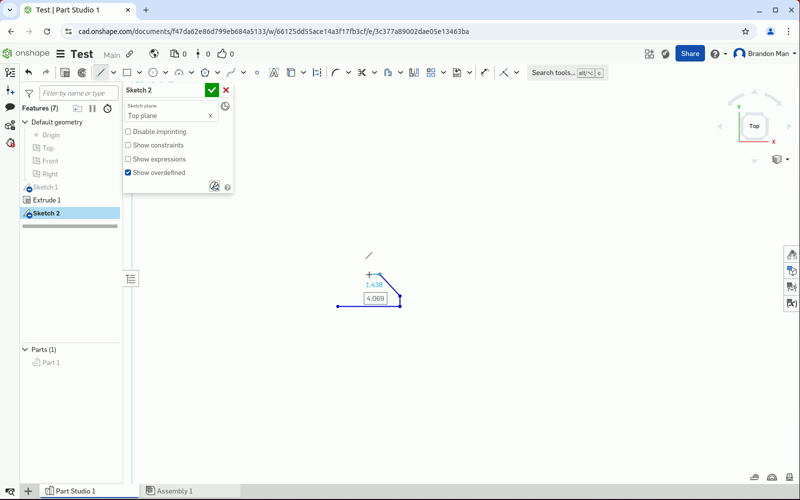
scroll(6)
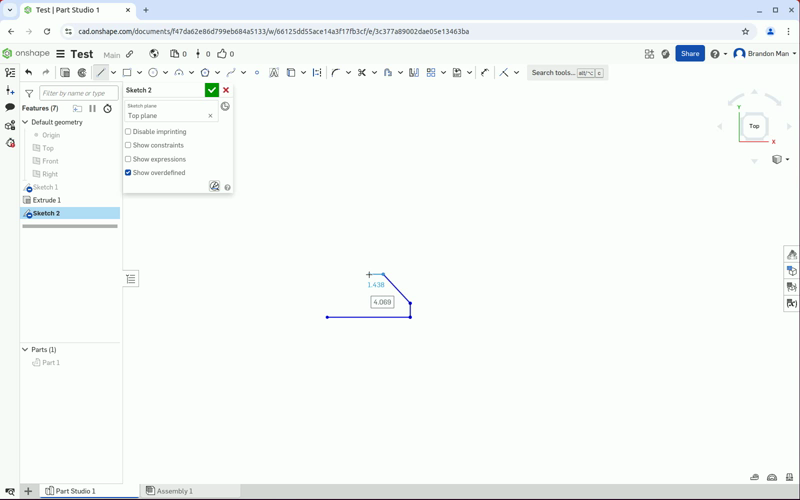
scroll(6)
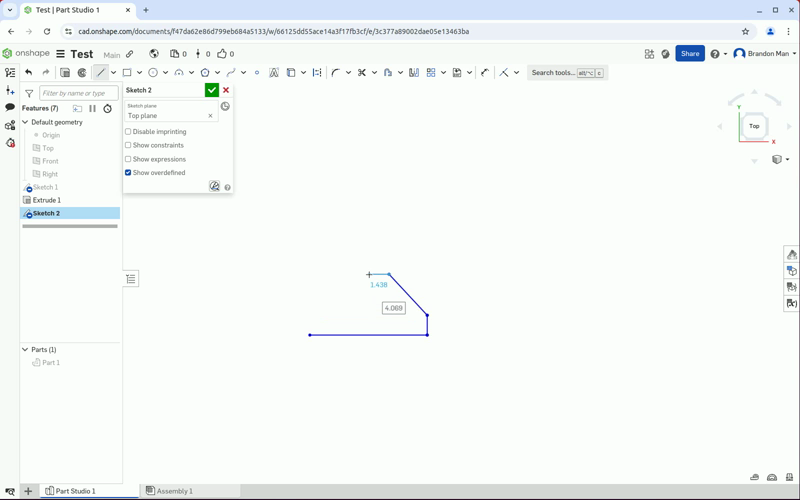
scroll(6)
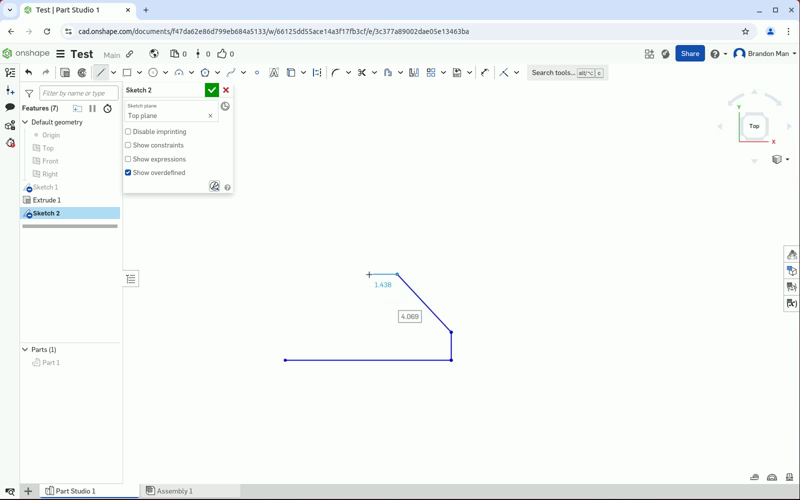
scroll(6)
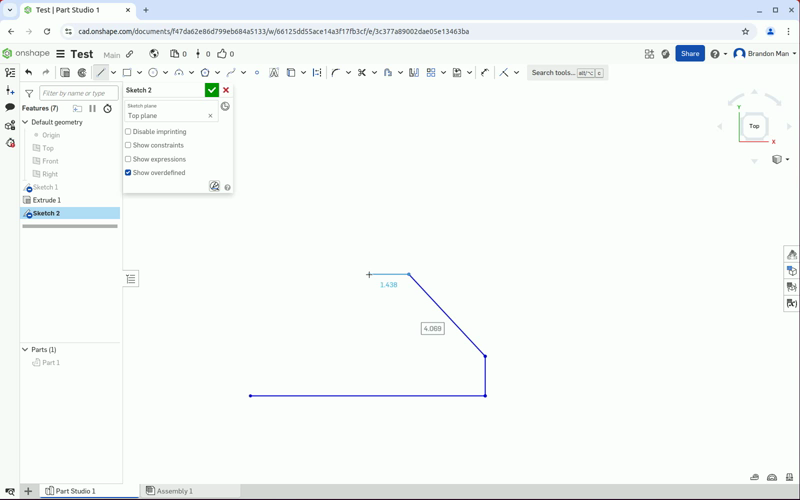
scroll(6)
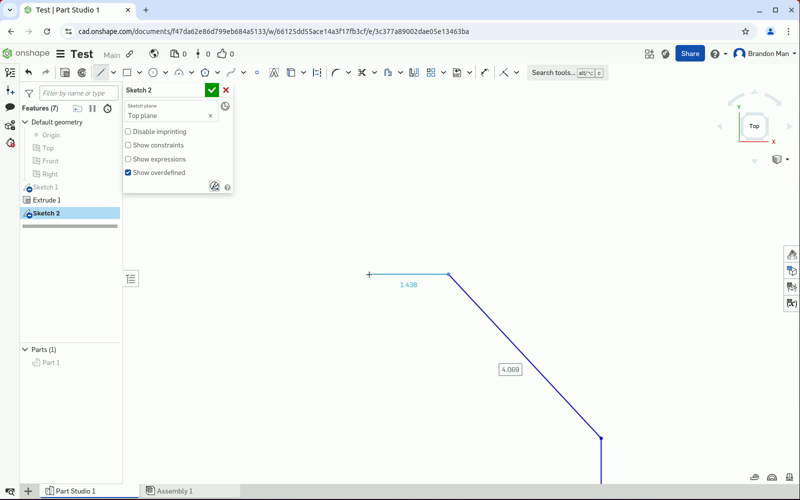
click(369, 274)
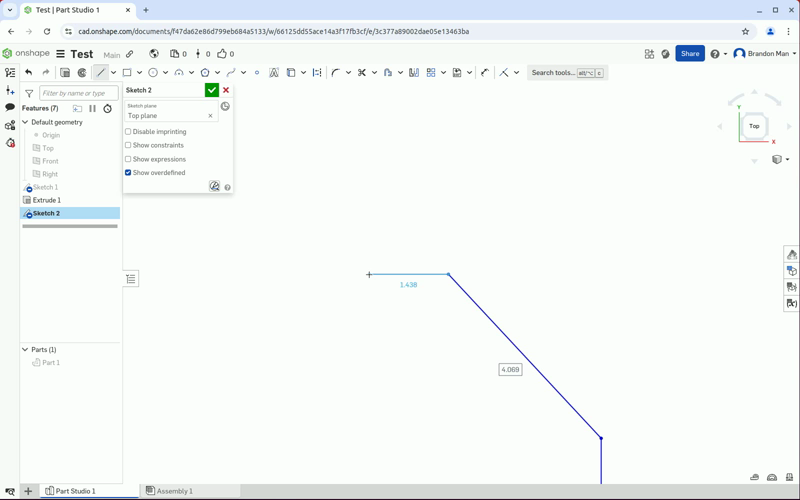
scroll(-6)
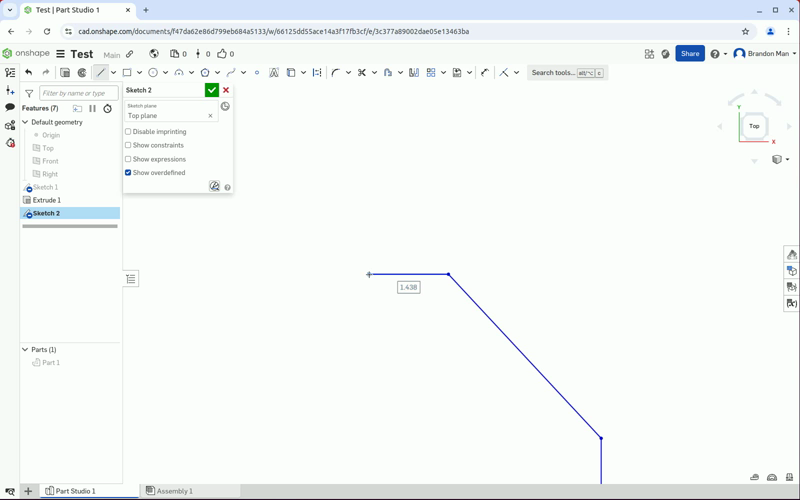
scroll(-6)
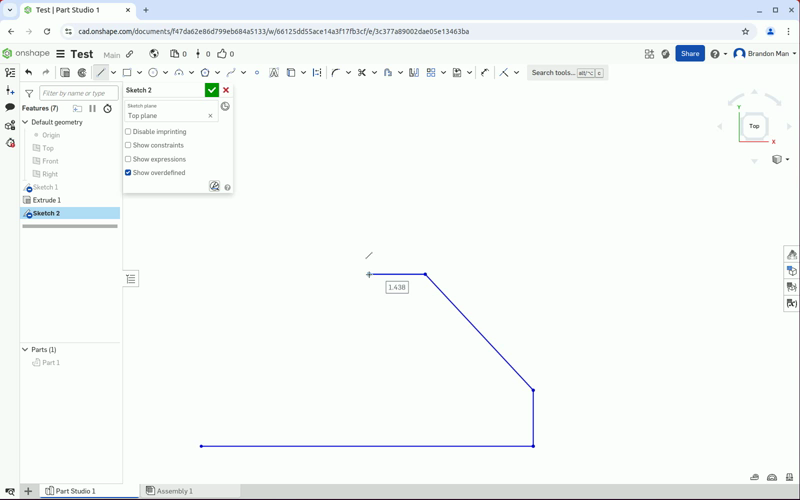
scroll(-6)
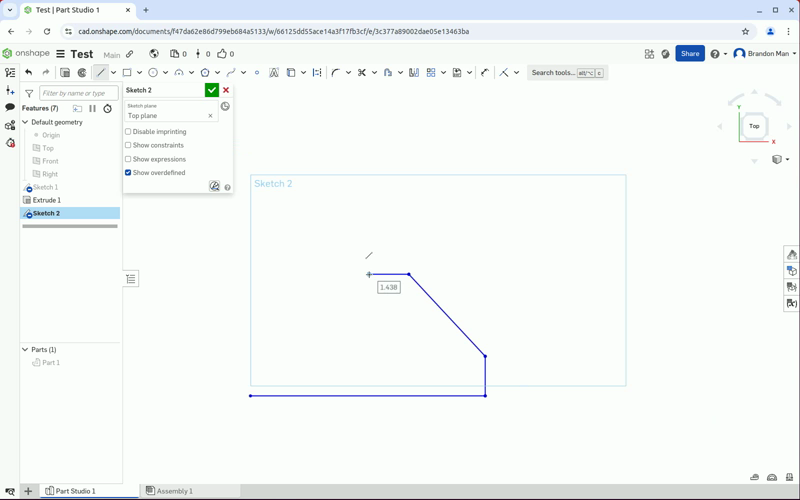
scroll(-6)
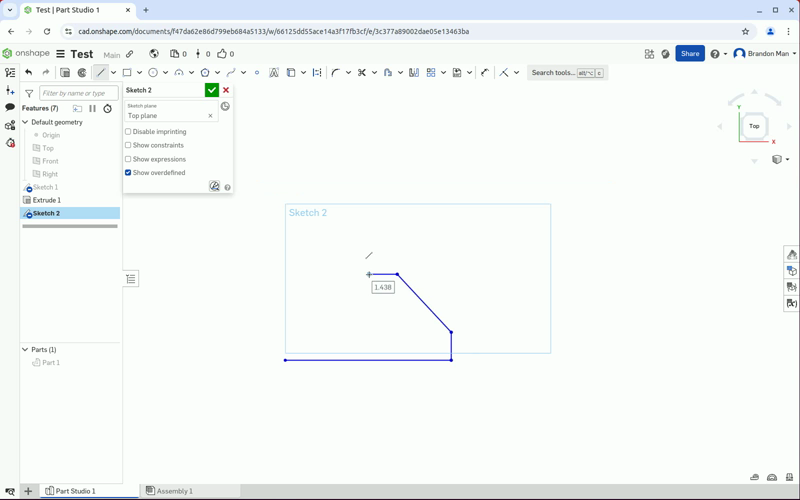
scroll(-6)
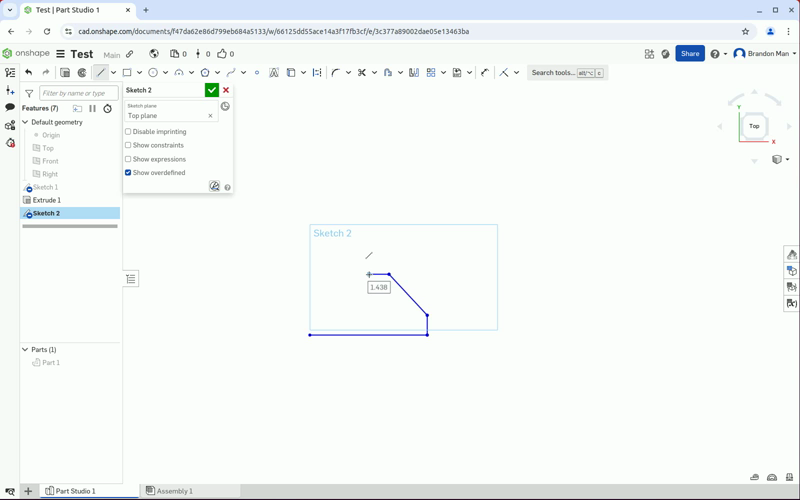
scroll(-6)
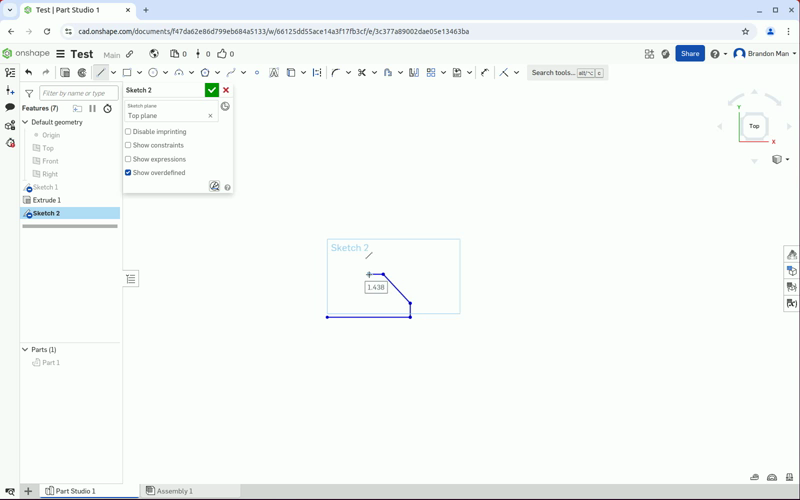
scroll(-6)
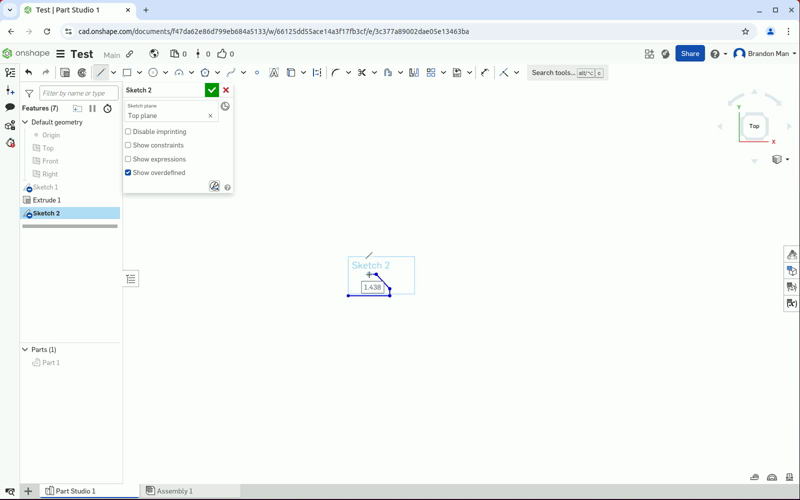
key_up(shift)
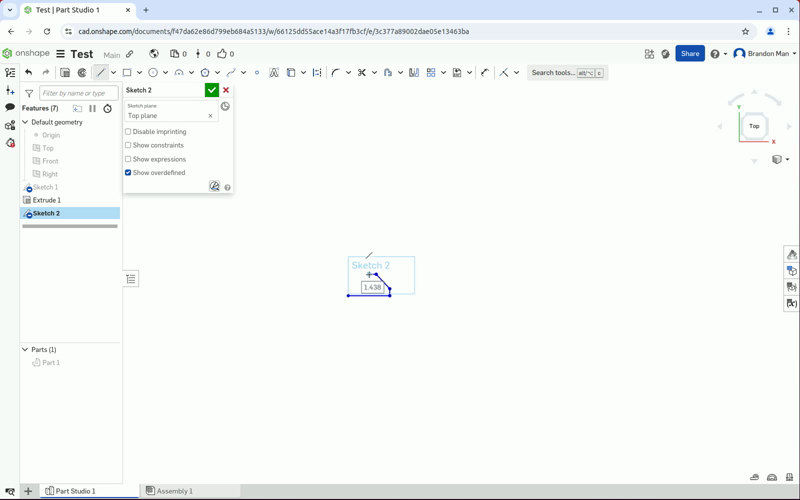
key_down(shift)
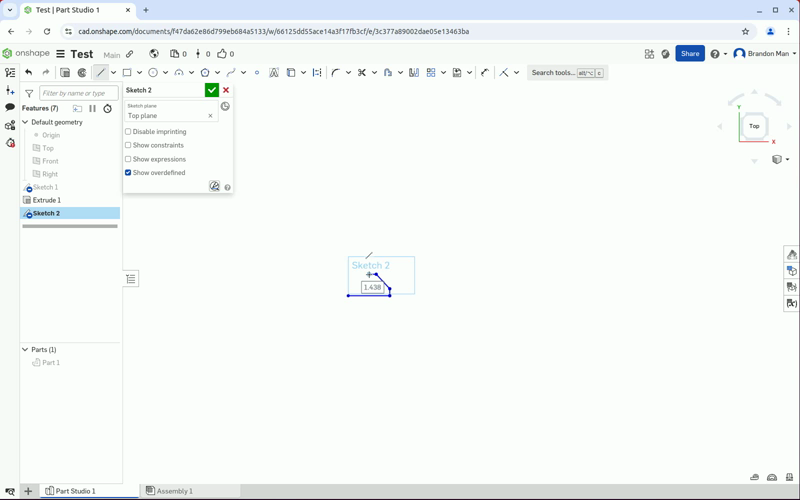
mouse_move(399, 274)
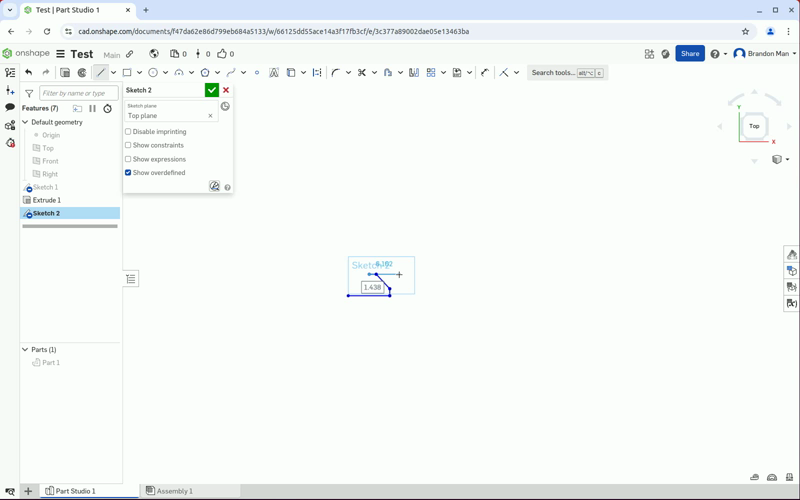
mouse_move(361, 274)
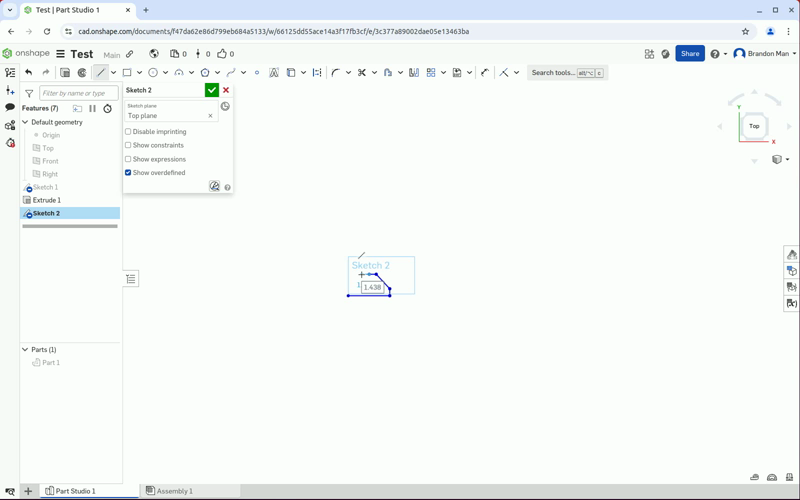
click(361, 274)
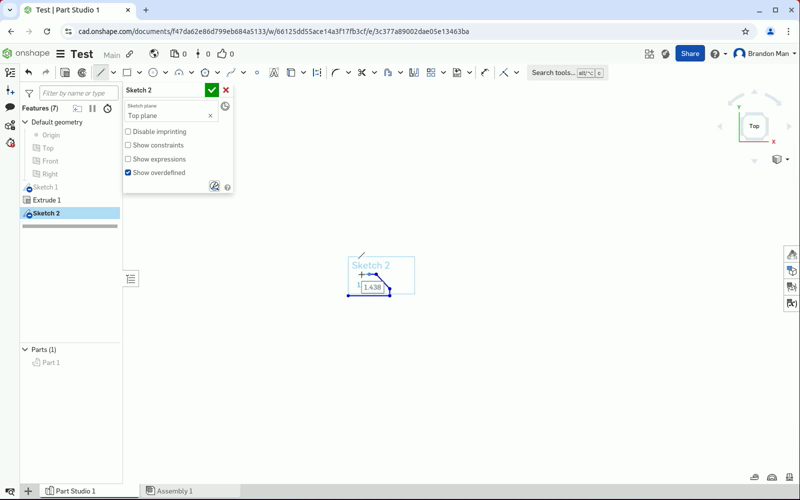
key_up(shift)
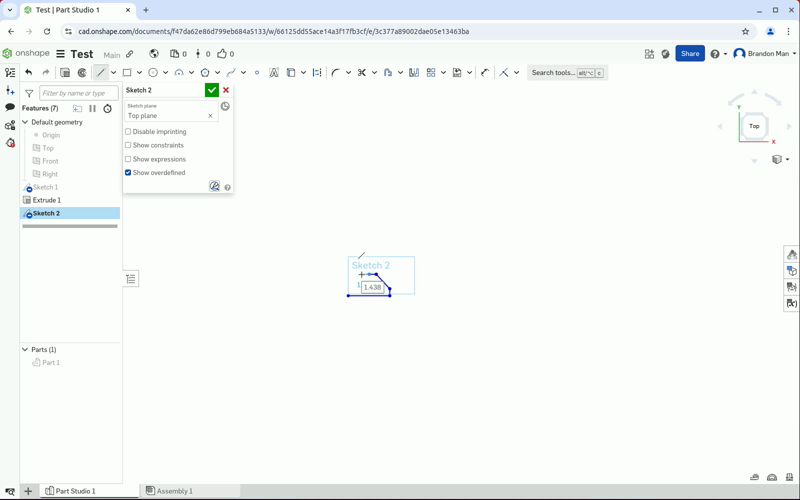
key_down(shift)
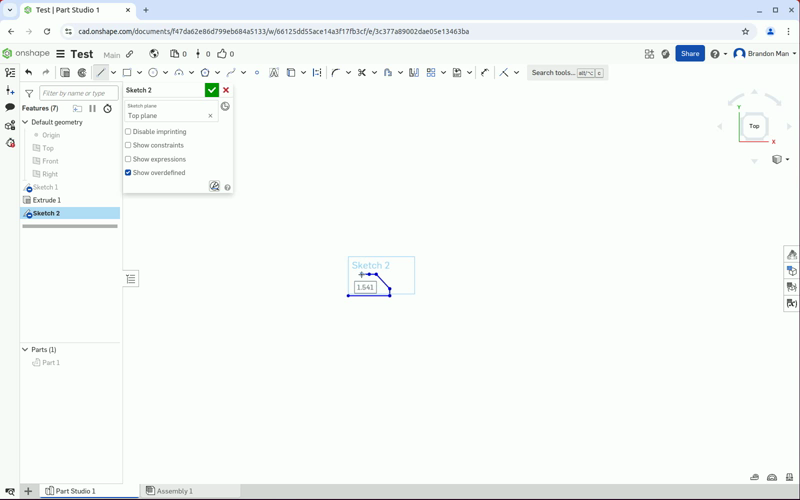
mouse_move(391, 274)
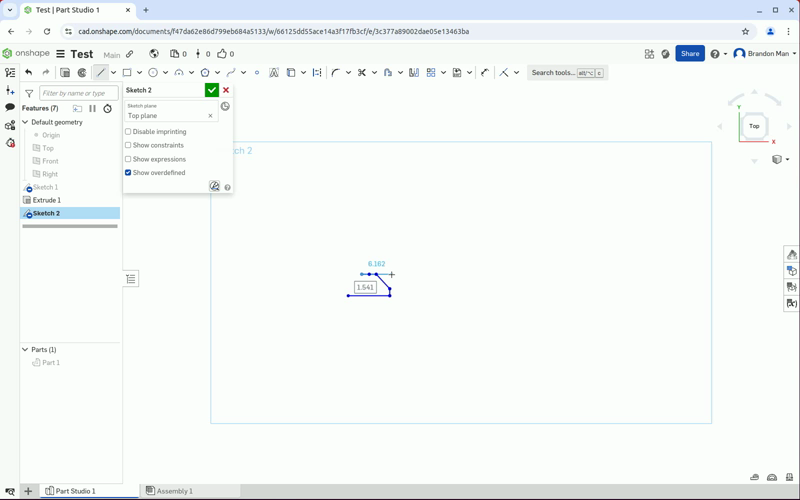
mouse_move(348, 288)
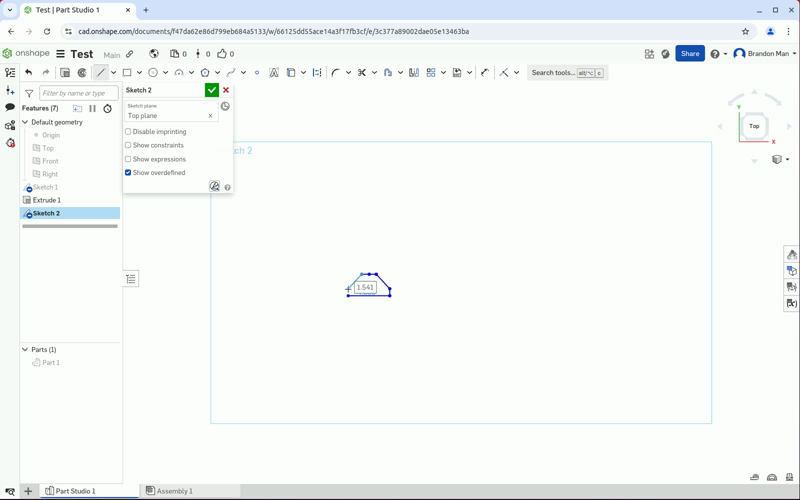
click(348, 288)
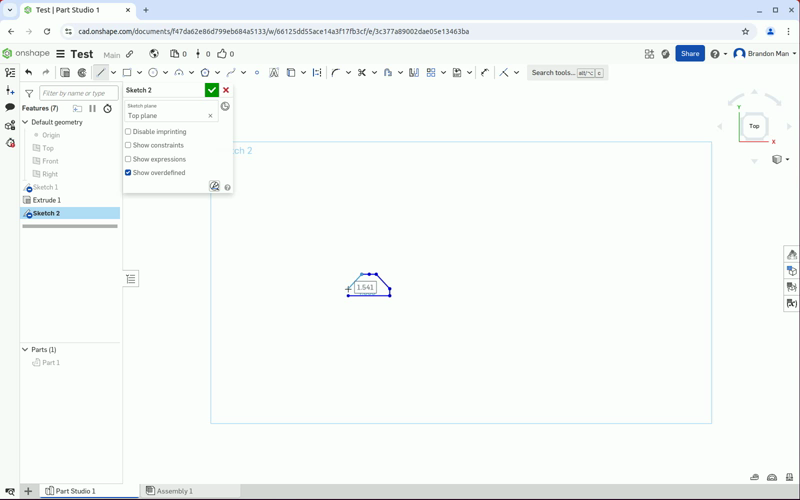
key_up(shift)
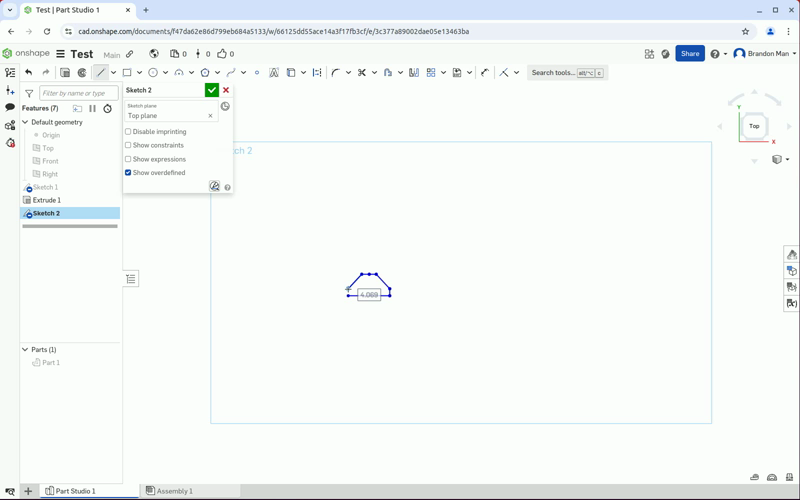
mouse_move(378, 288)
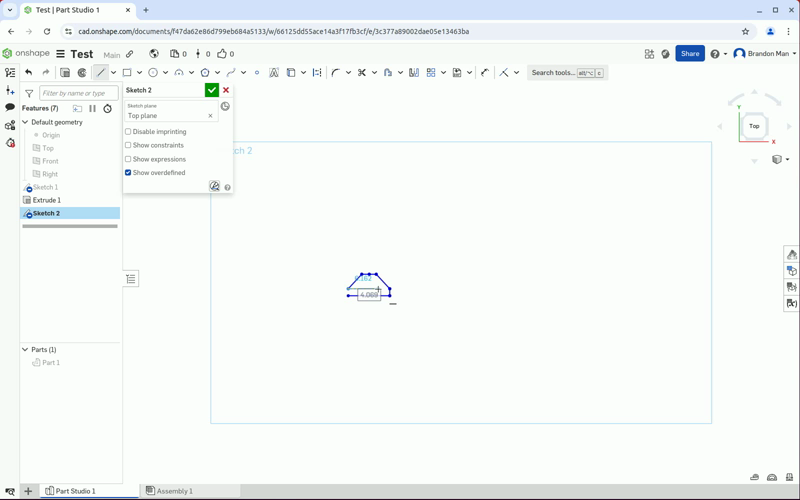
key_down(shift)
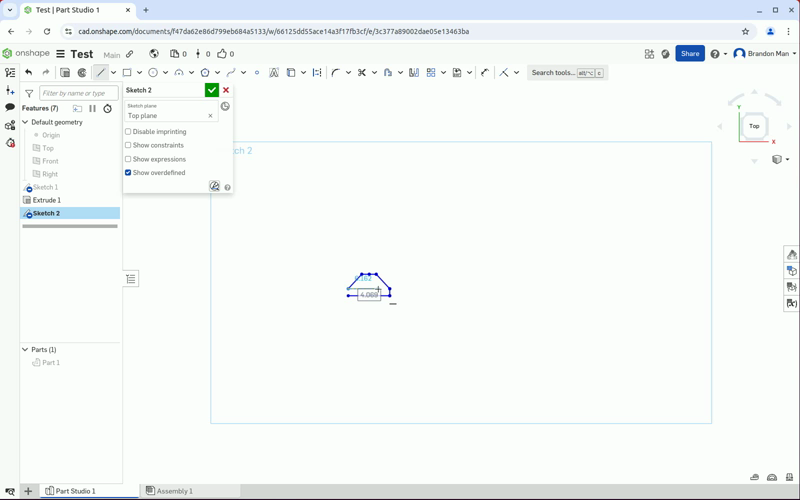
mouse_move(348, 295)
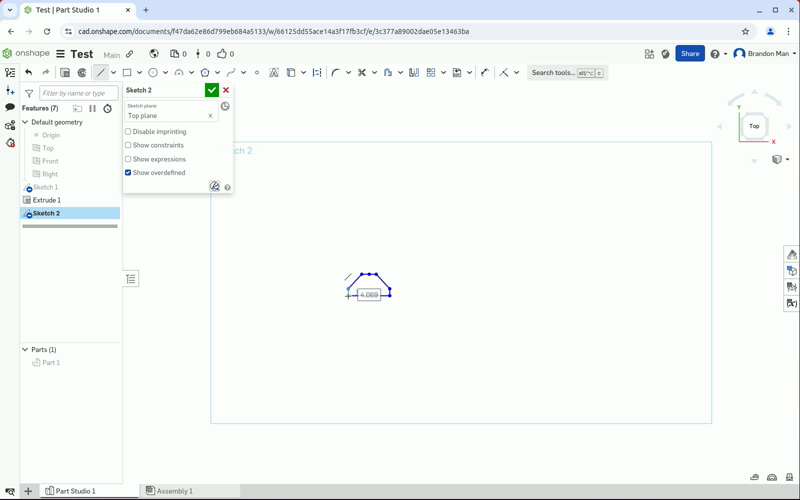
scroll(6)
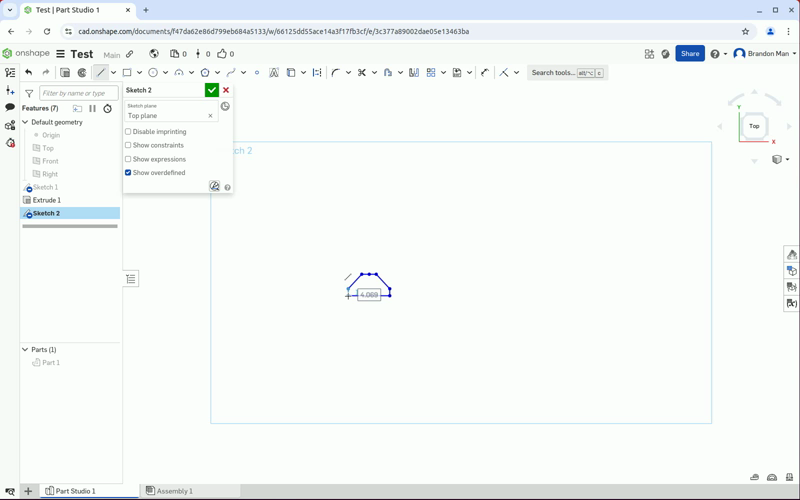
scroll(6)
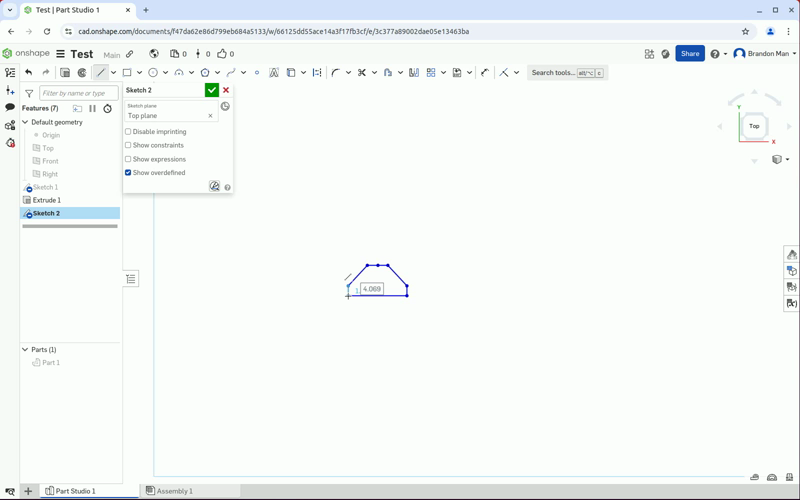
scroll(6)
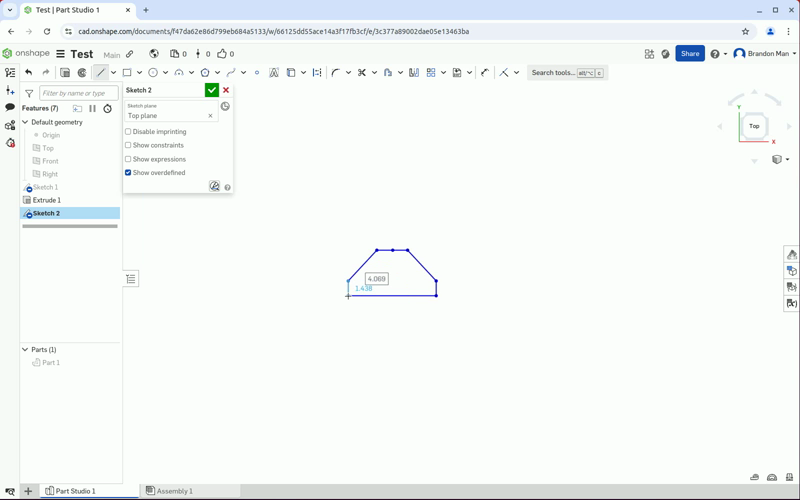
scroll(6)
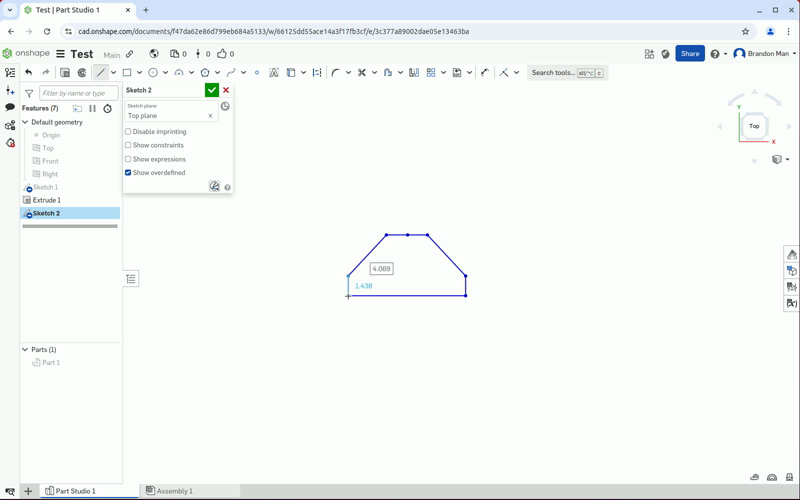
scroll(6)
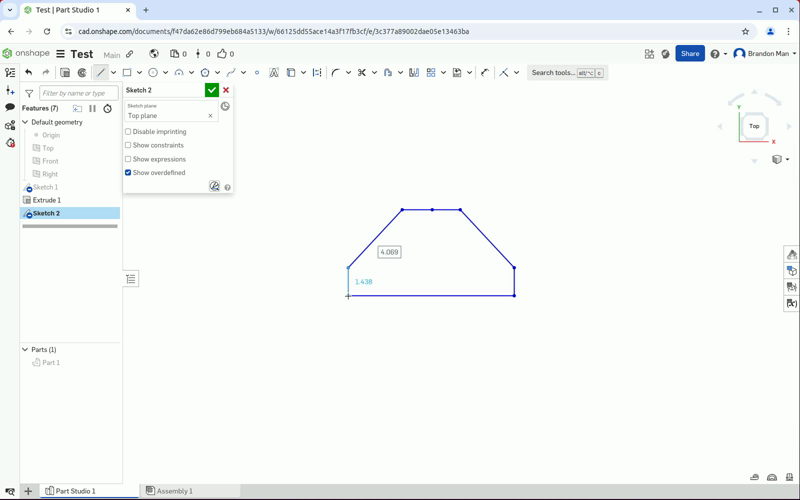
scroll(6)
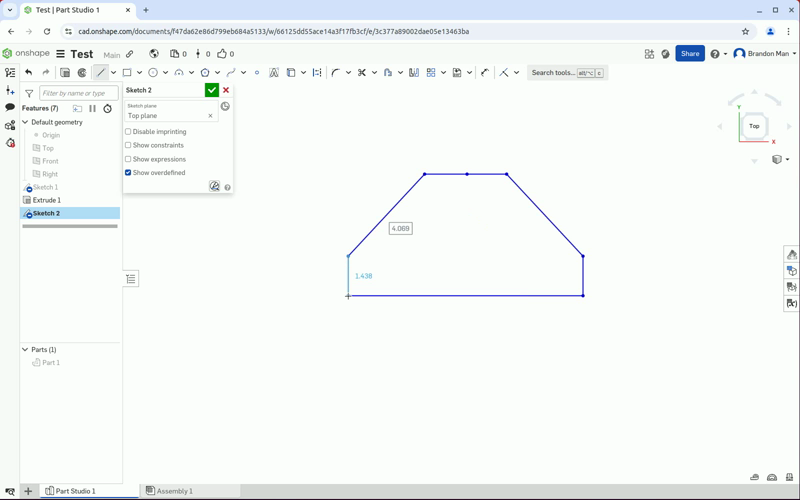
scroll(6)
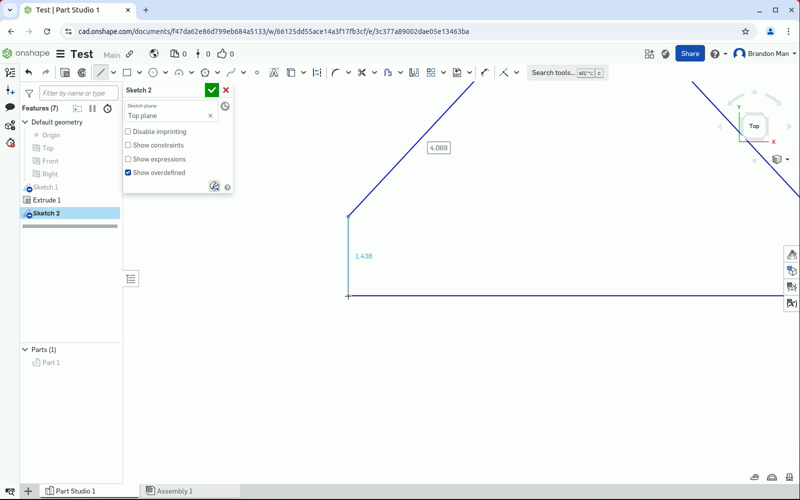
key_up(shift)
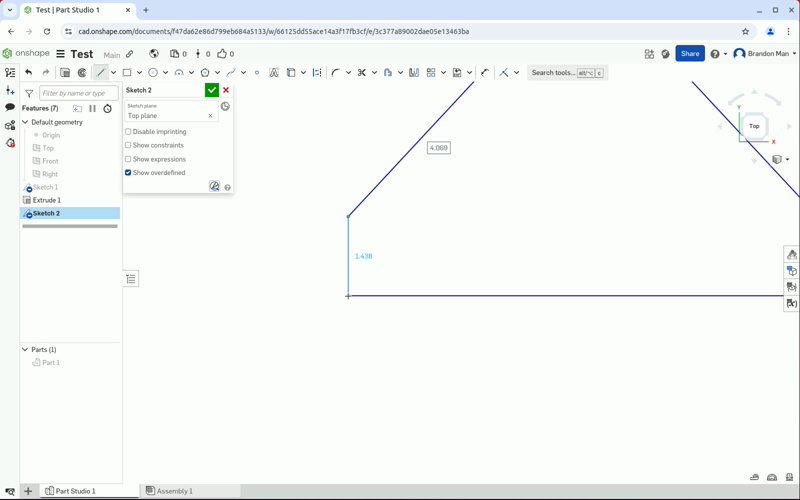
click(348, 295)
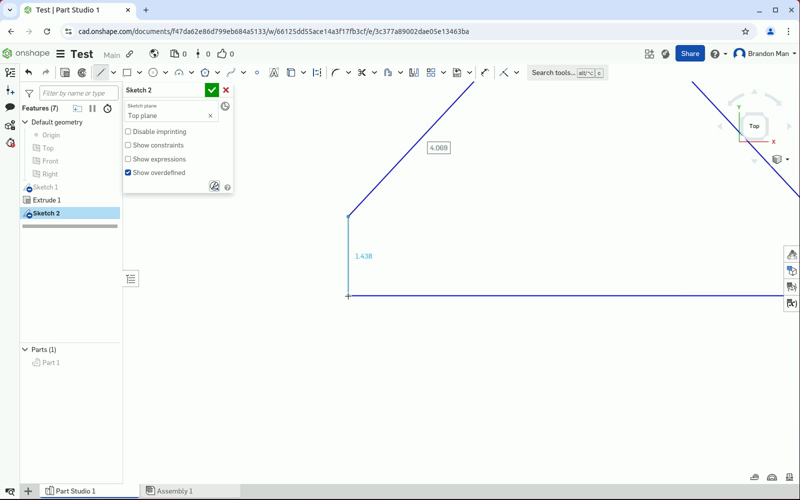
scroll(-6)
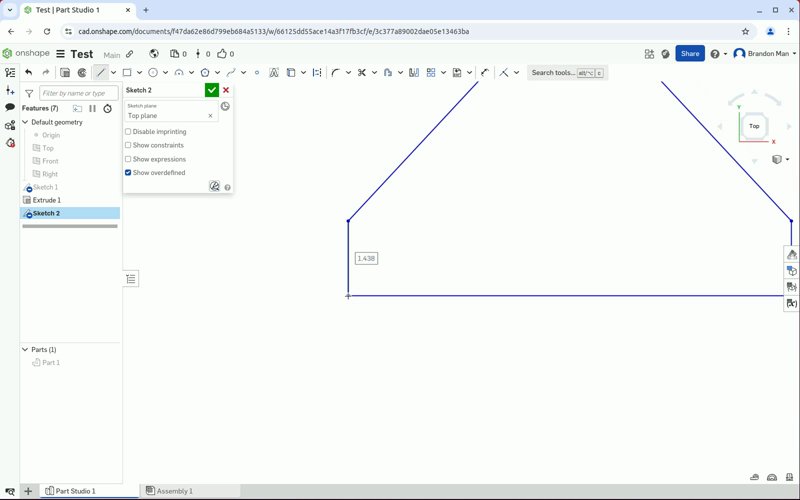
scroll(-6)
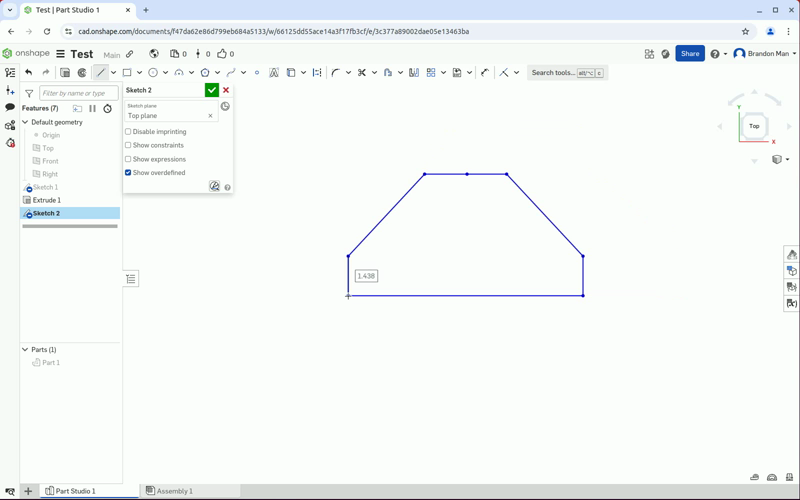
scroll(-6)
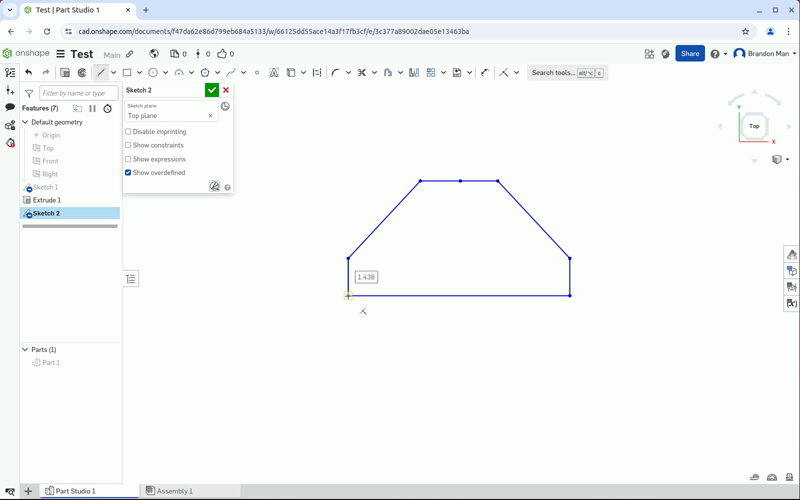
scroll(-6)
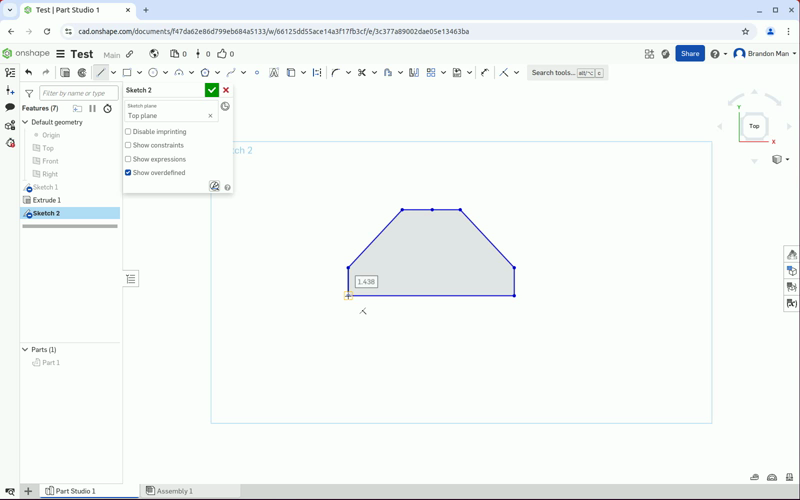
scroll(-6)
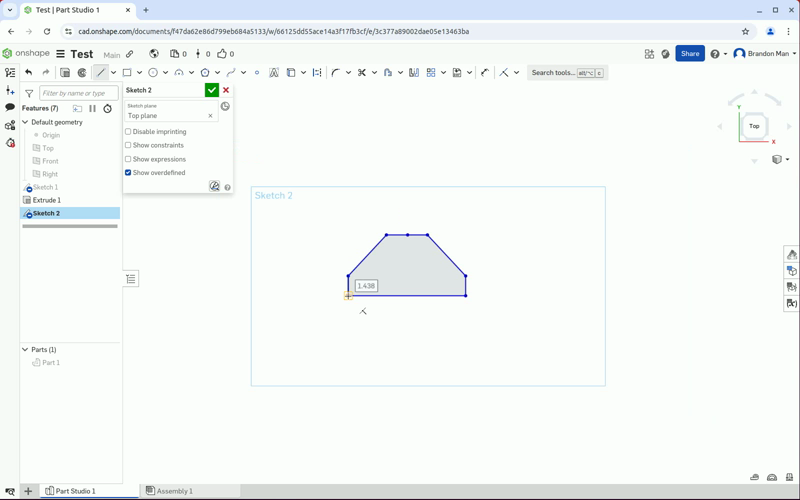
scroll(-6)
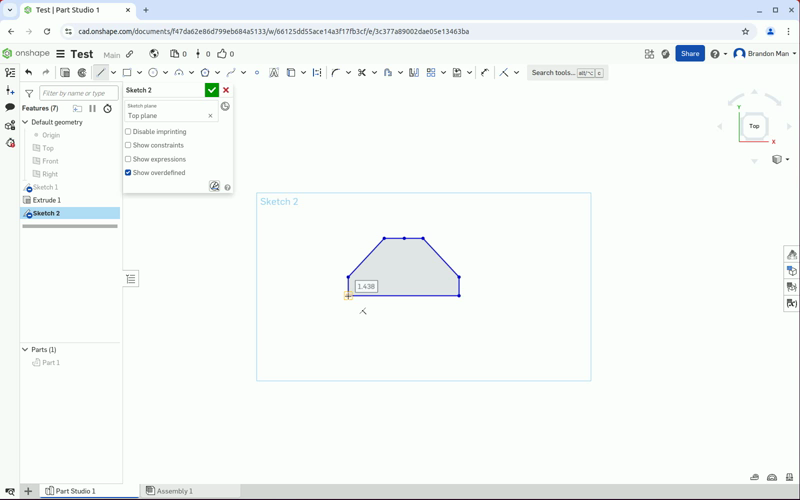
scroll(-6)
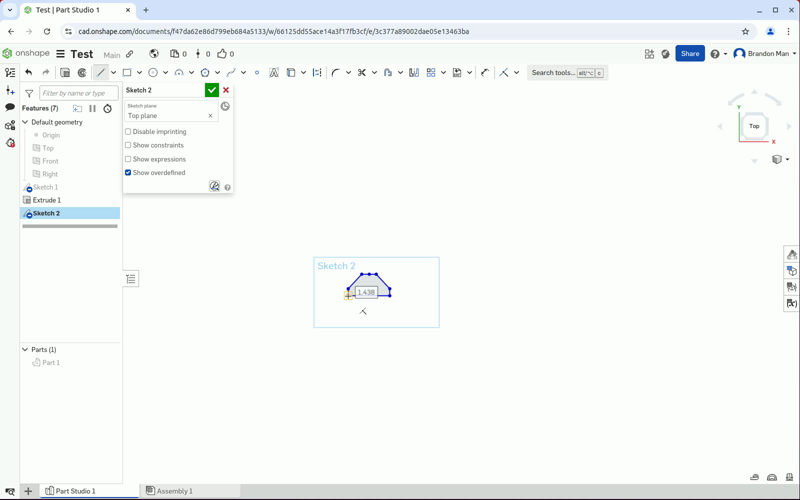
key(esc)
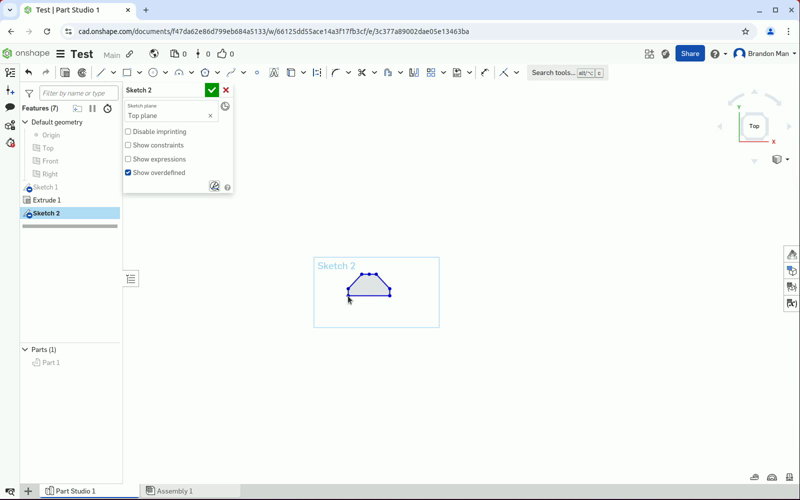
key(c)
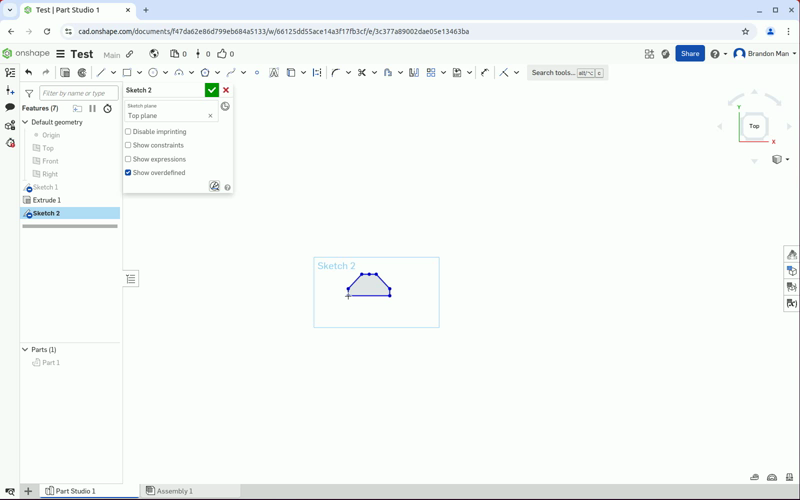
key_down(shift)
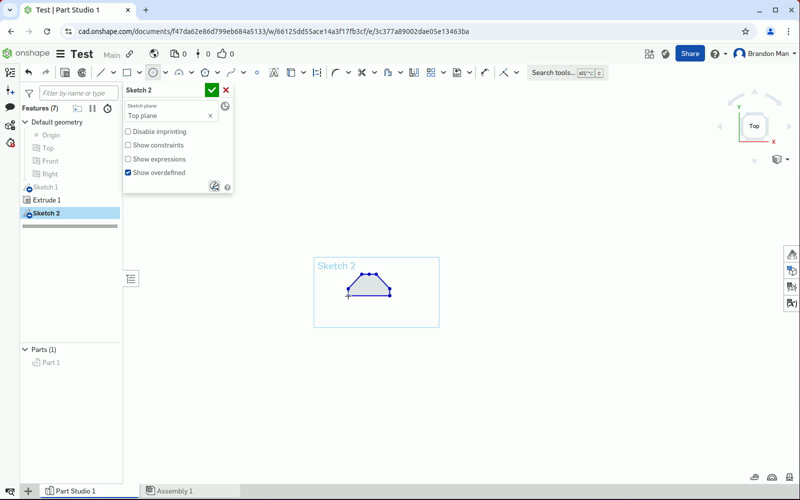
mouse_move(369, 281)
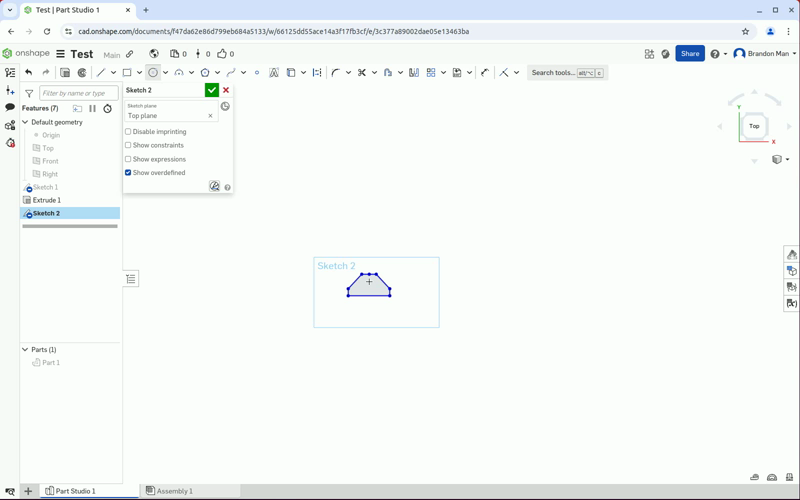
click(369, 281)
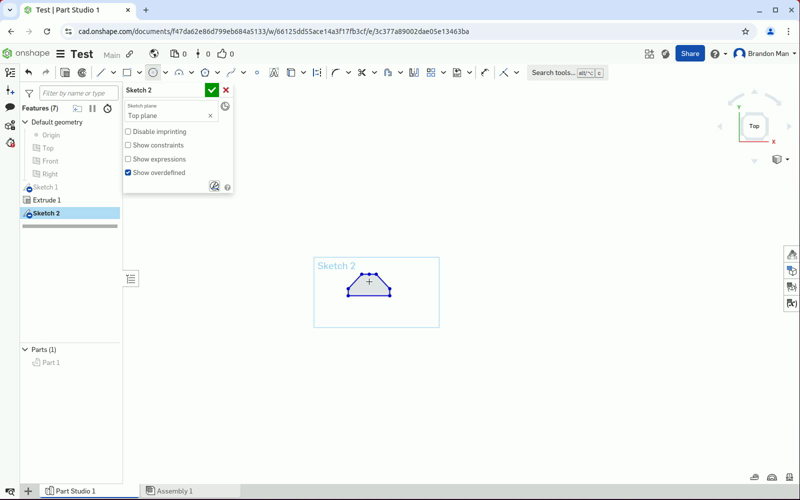
key_up(shift)
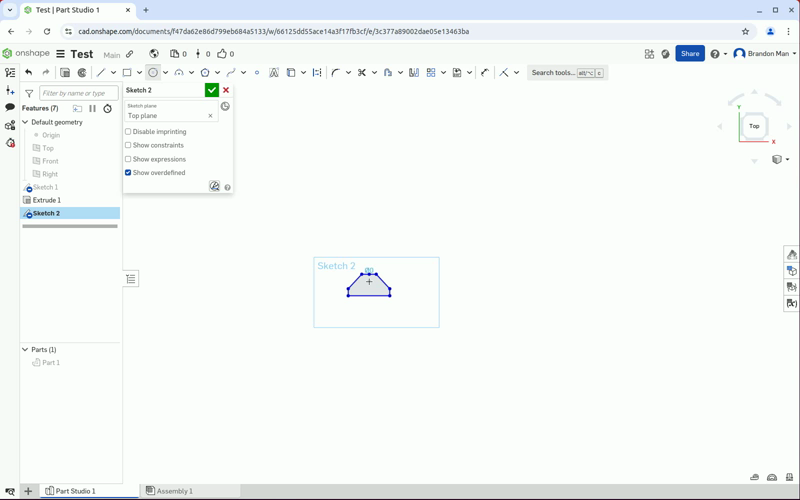
mouse_move(372, 281)
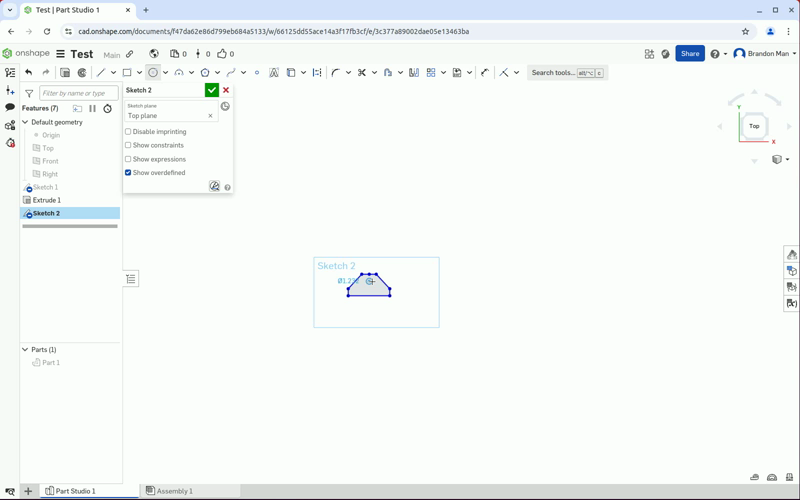
click(372, 281)
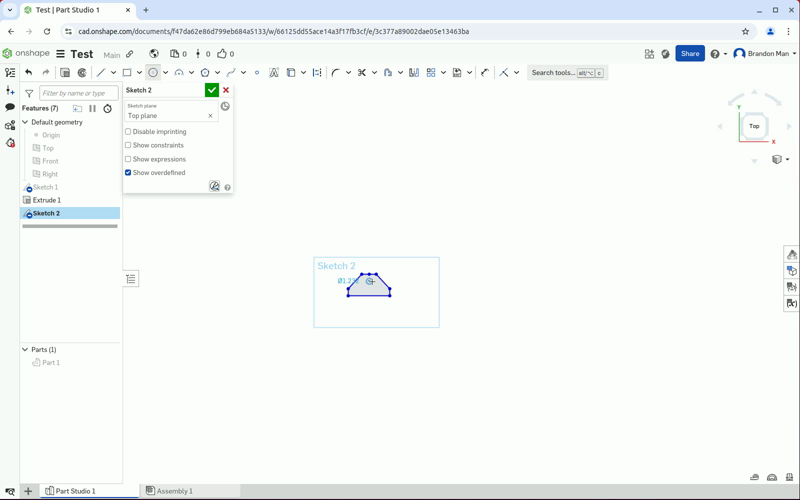
key(esc)
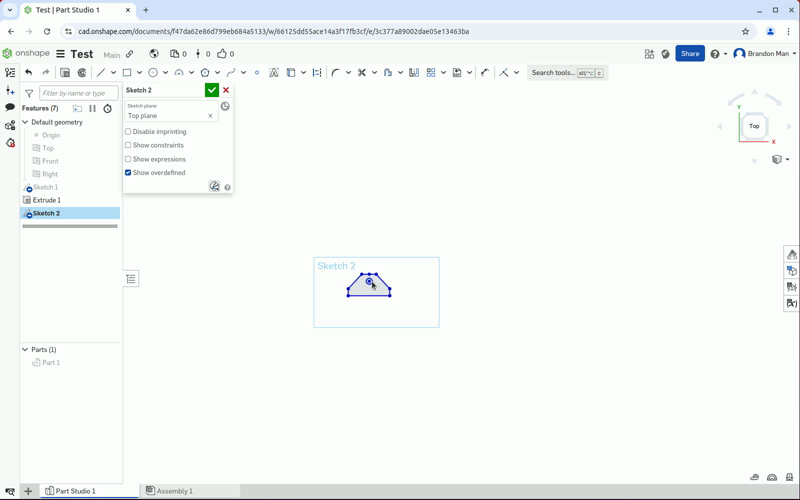
mouse_move(364, 276)
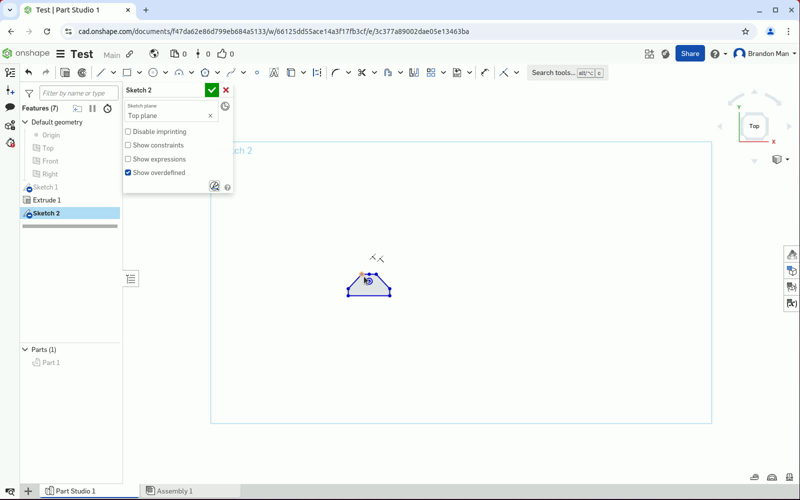
scroll(6)
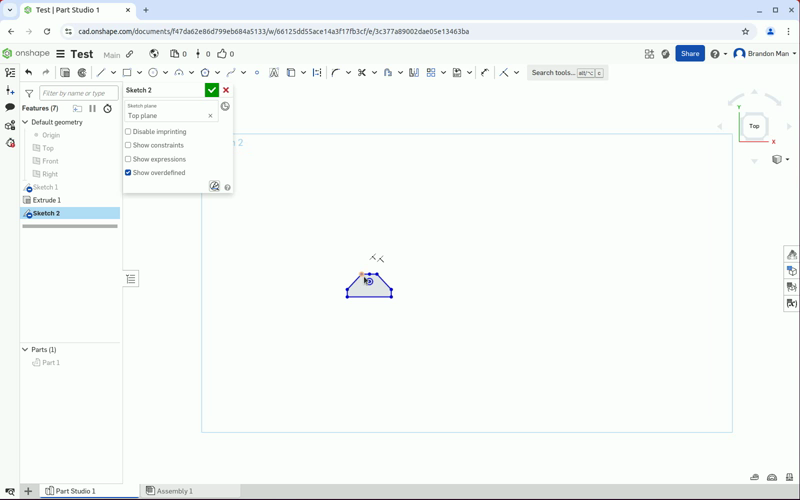
scroll(6)
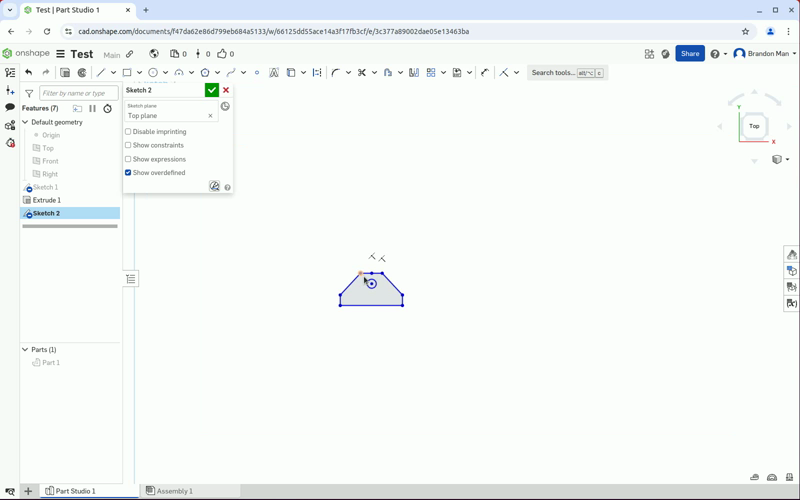
scroll(6)
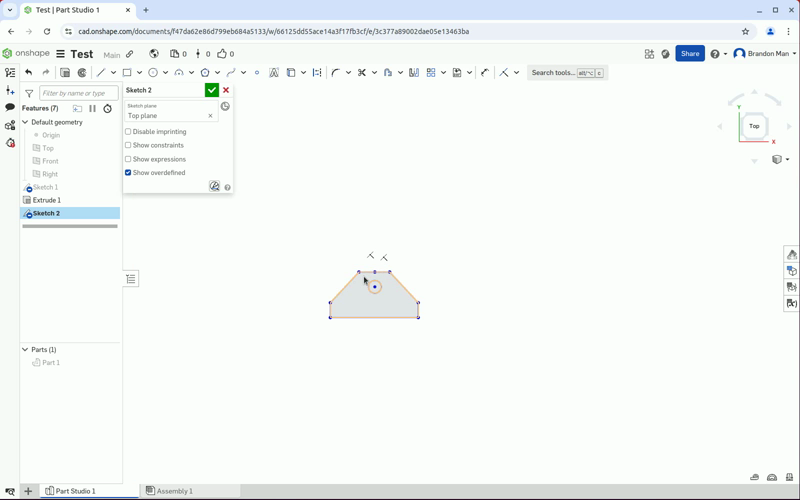
scroll(6)
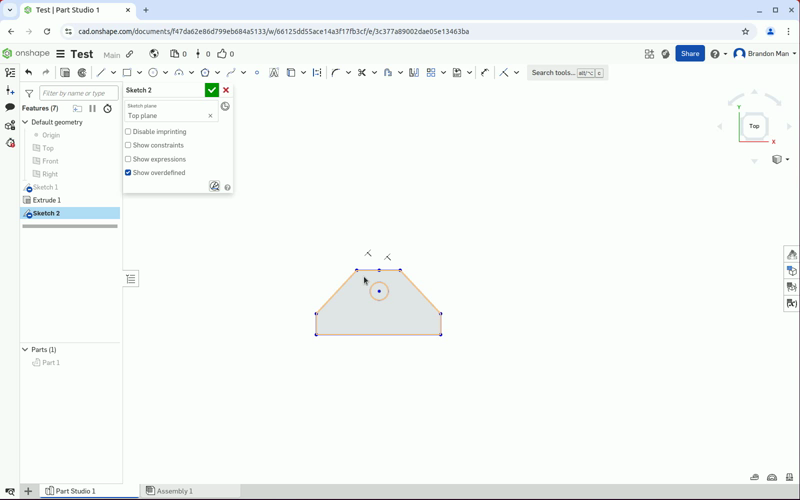
scroll(6)
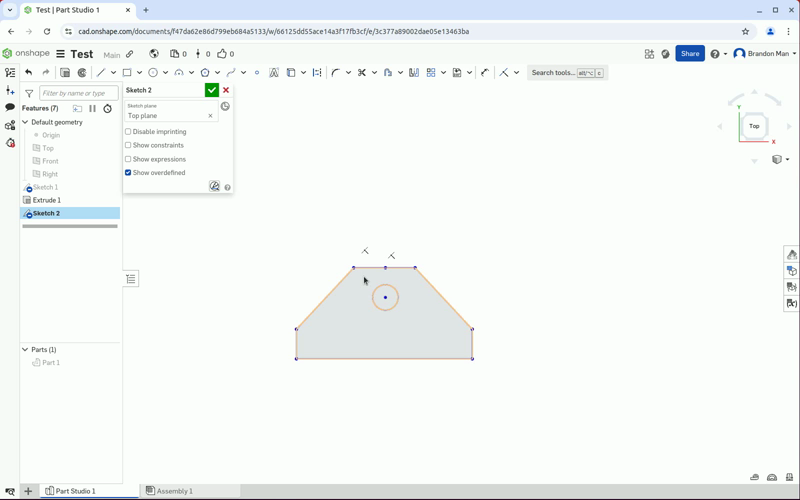
scroll(6)
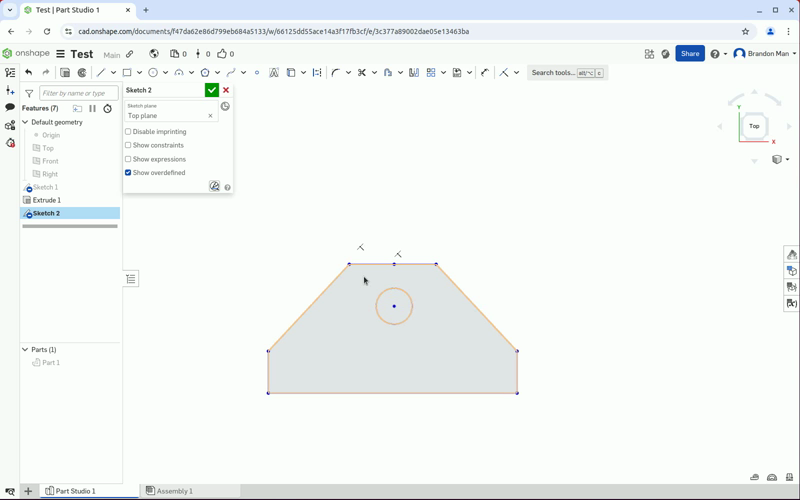
scroll(6)
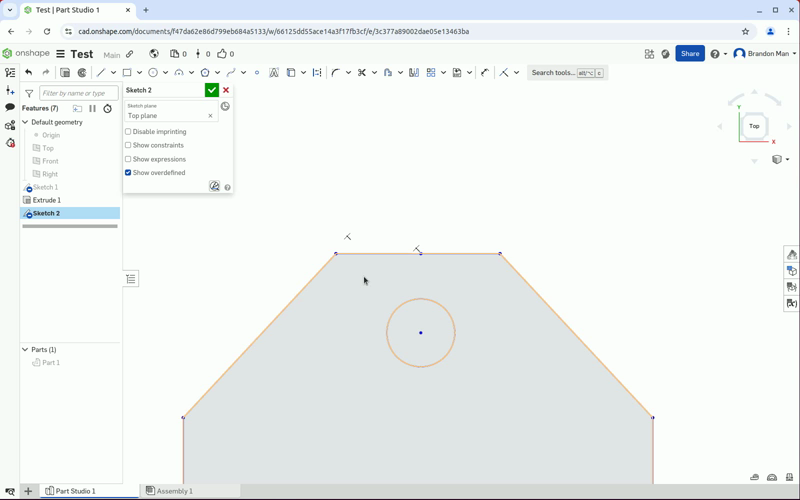
click(364, 276)
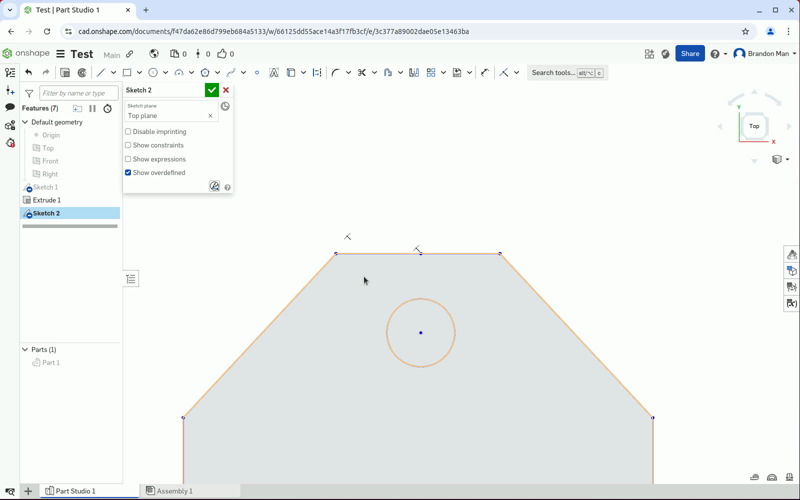
scroll(-6)
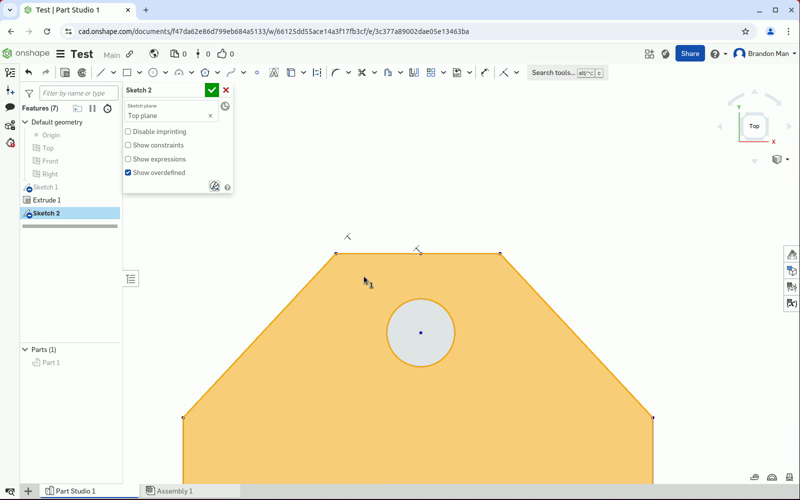
scroll(-6)
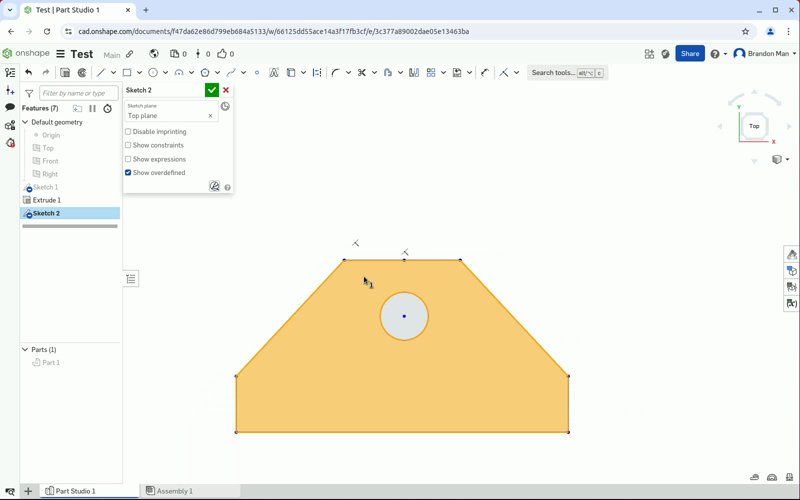
scroll(-6)
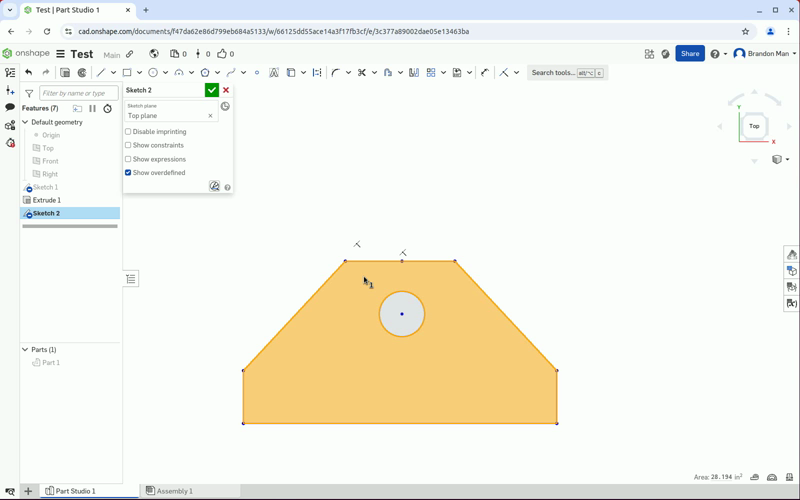
scroll(-6)
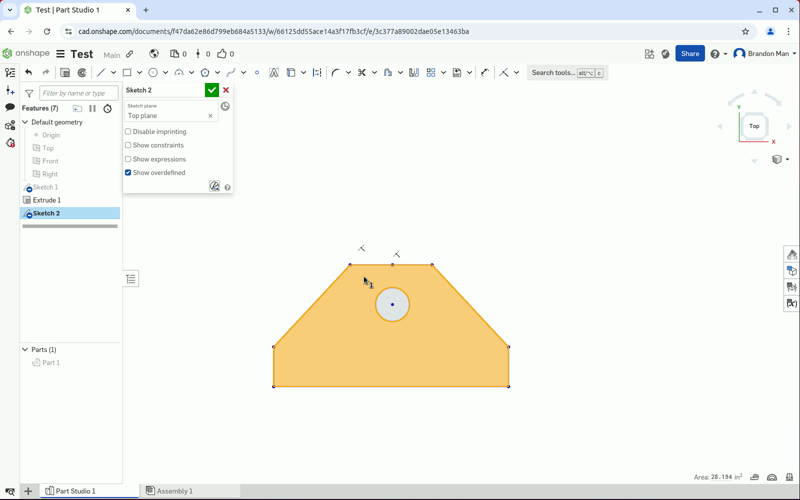
scroll(-6)
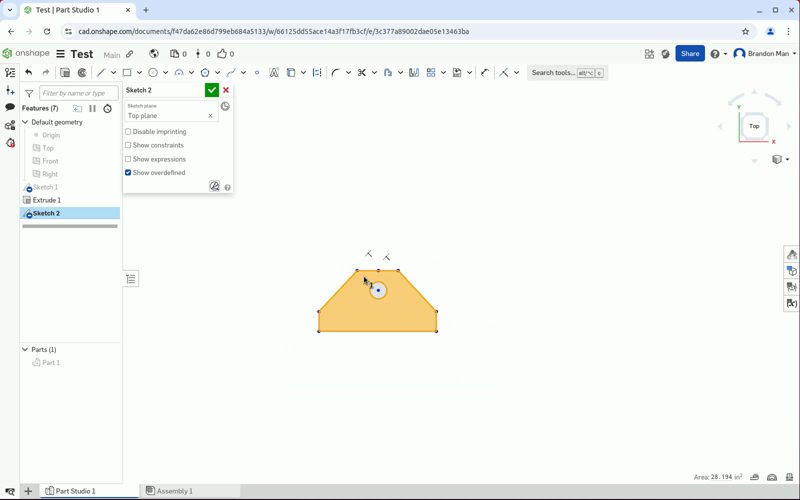
scroll(-6)
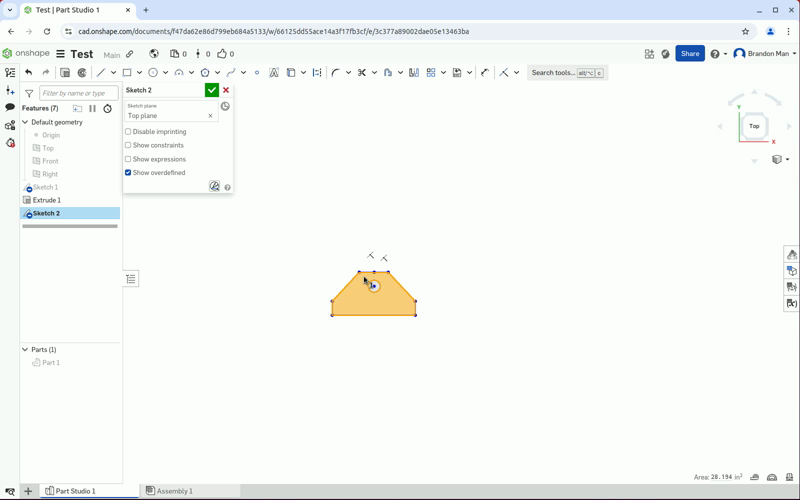
scroll(-6)
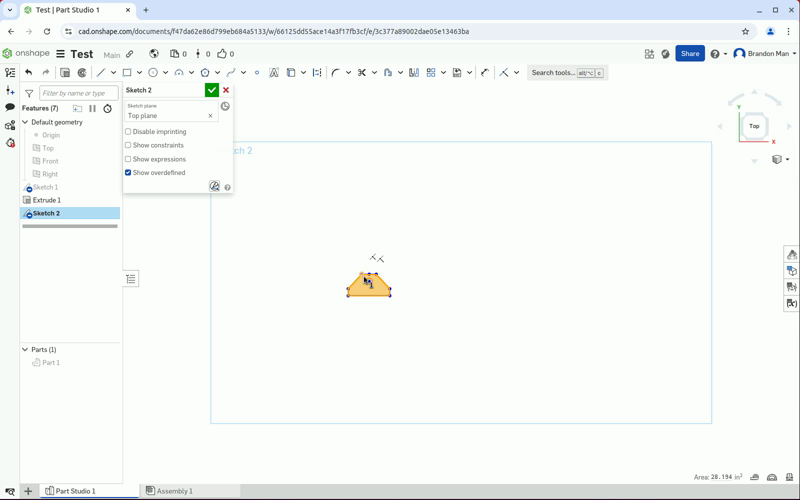
mouse_move(73, 352)
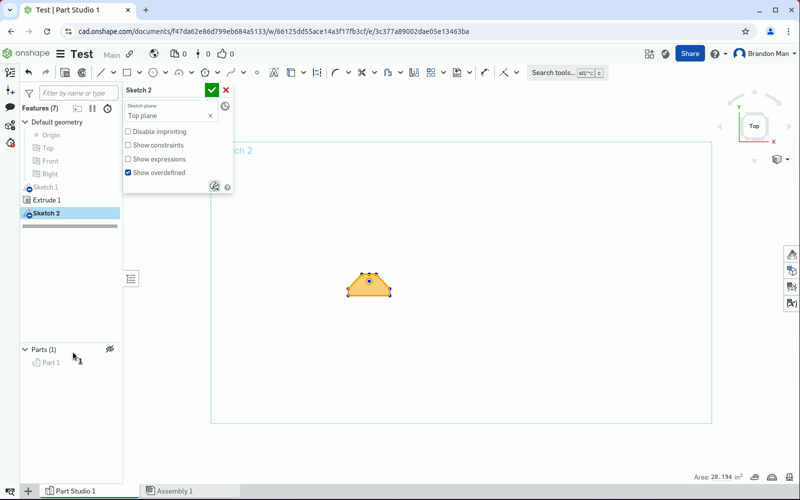
key(shift+y)
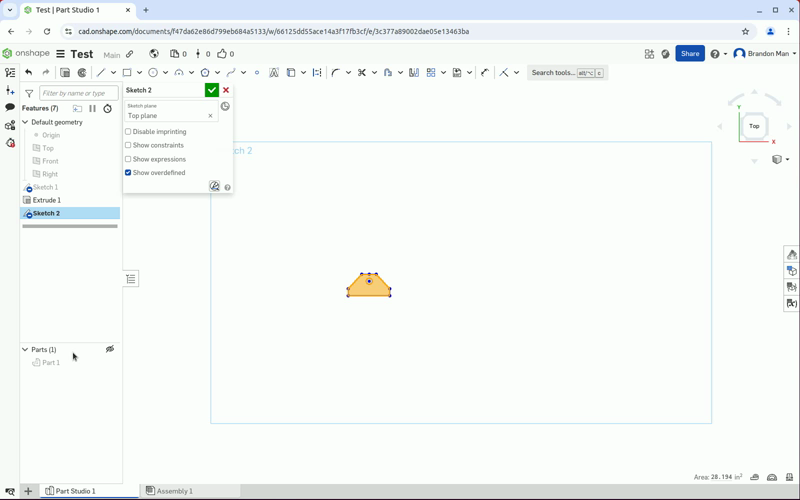
key(shift+e)
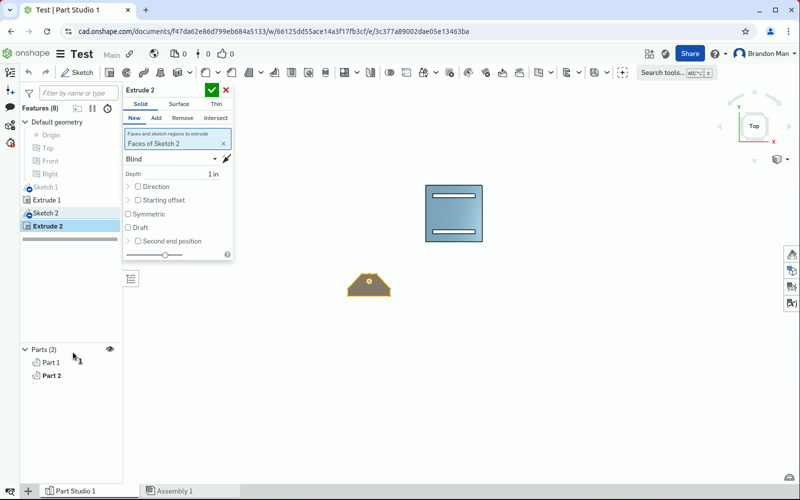
mouse_move(143, 106)
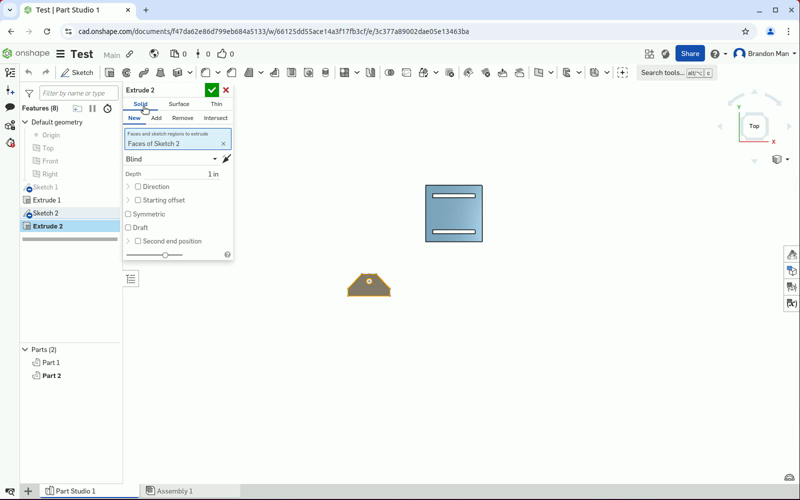
click(143, 106)
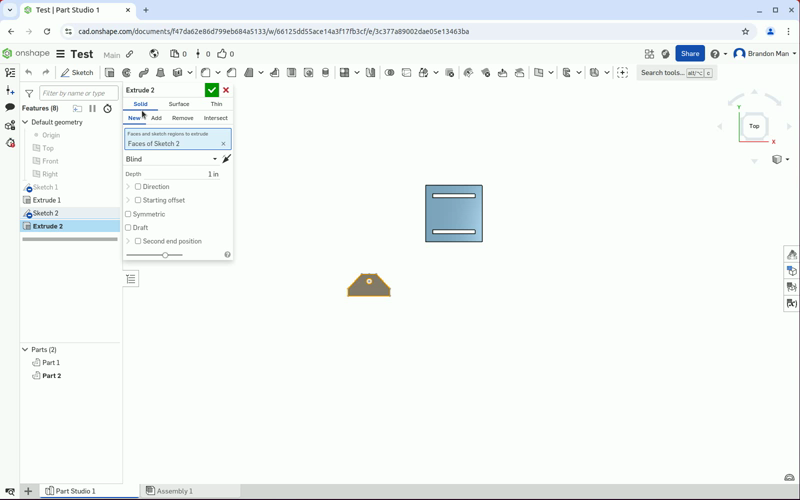
mouse_move(137, 120)
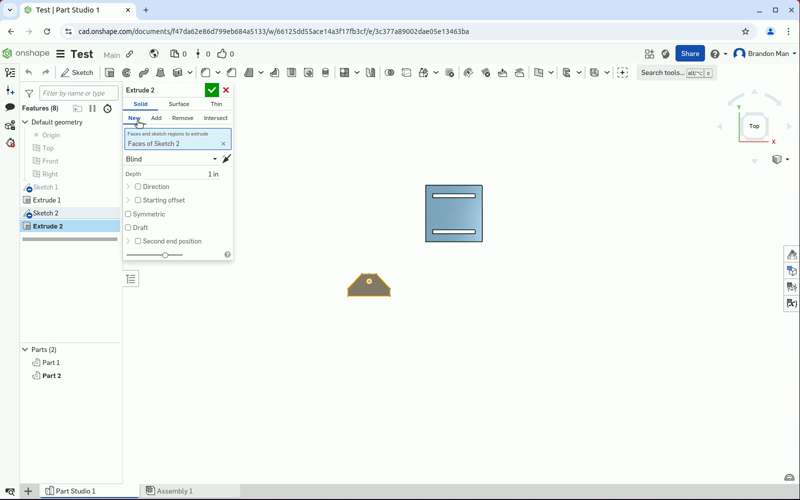
click(137, 120)
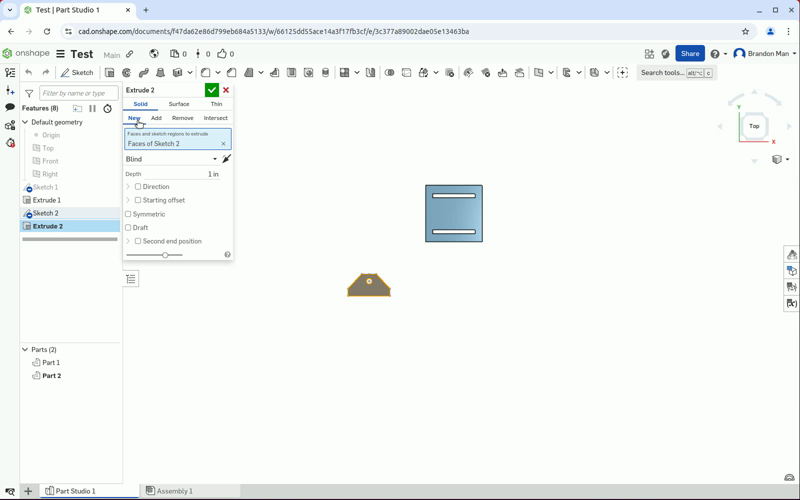
key(tab, 4)
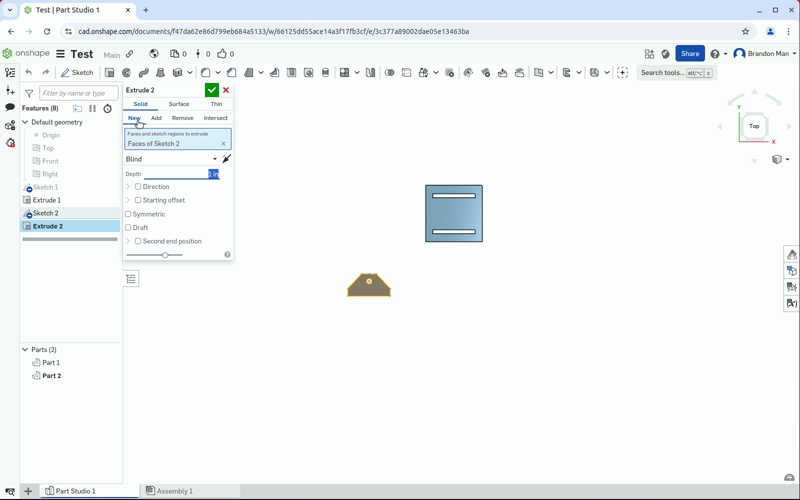
text(1.926)
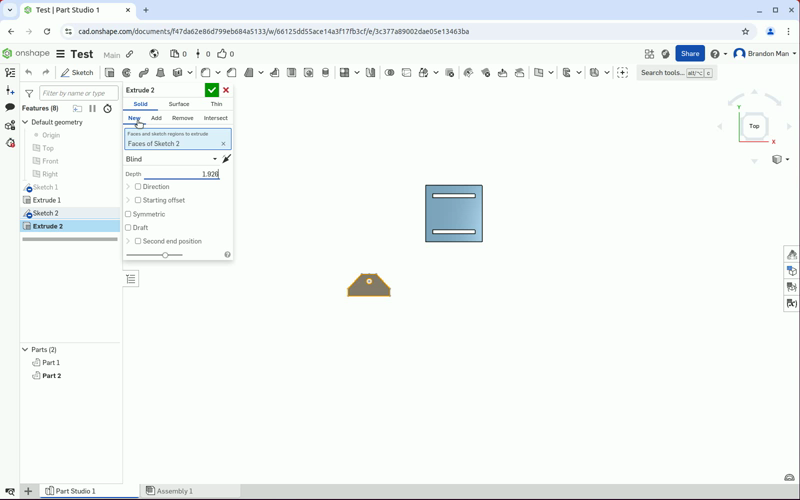
key(enter)
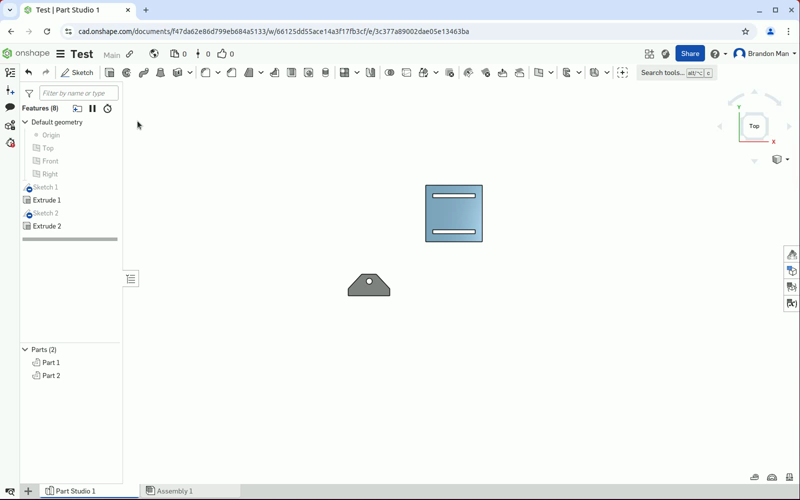
key(shift+h)
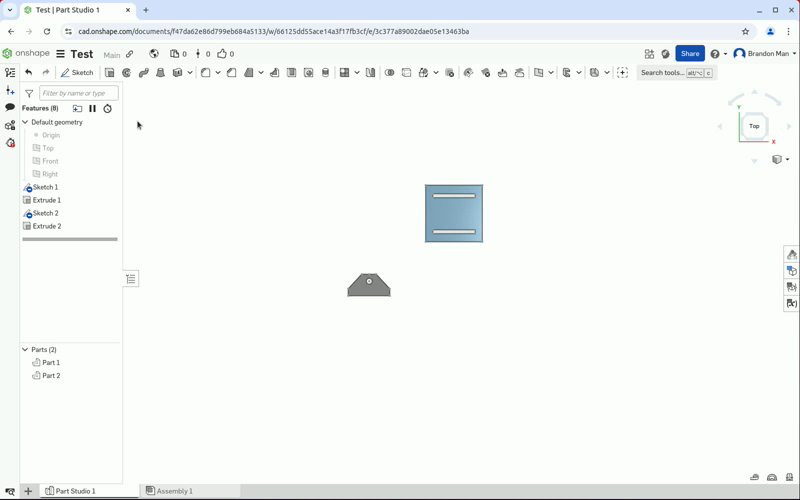
key(shift+h)
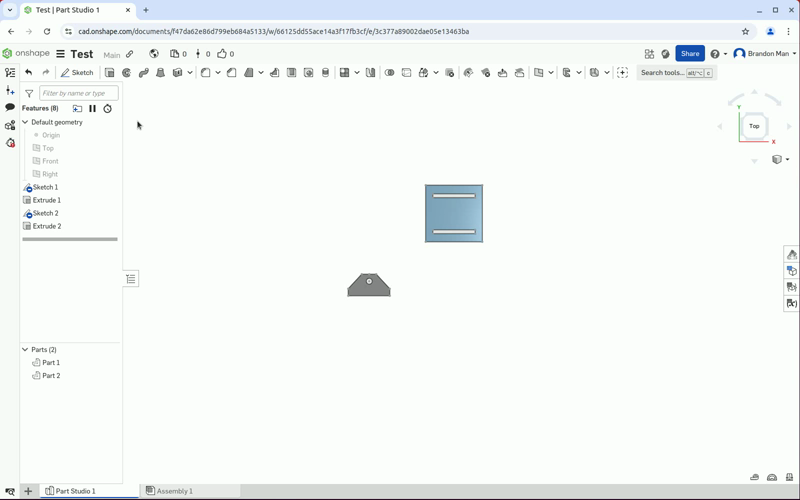
key(shift+7)
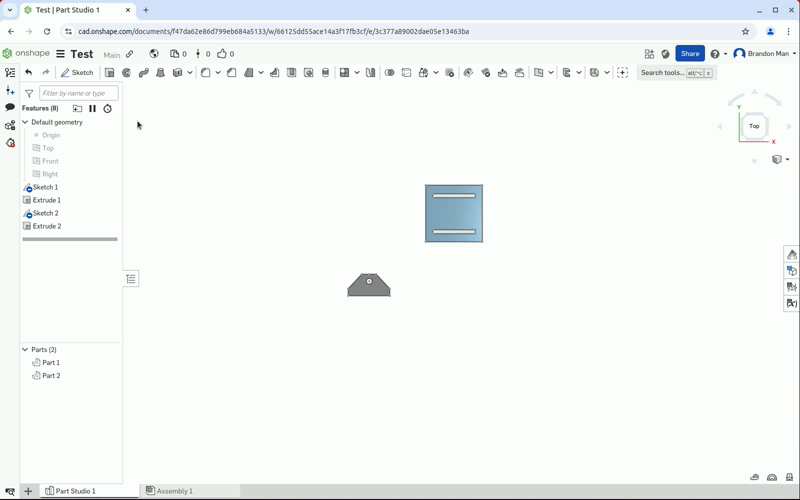
key(up, 3)
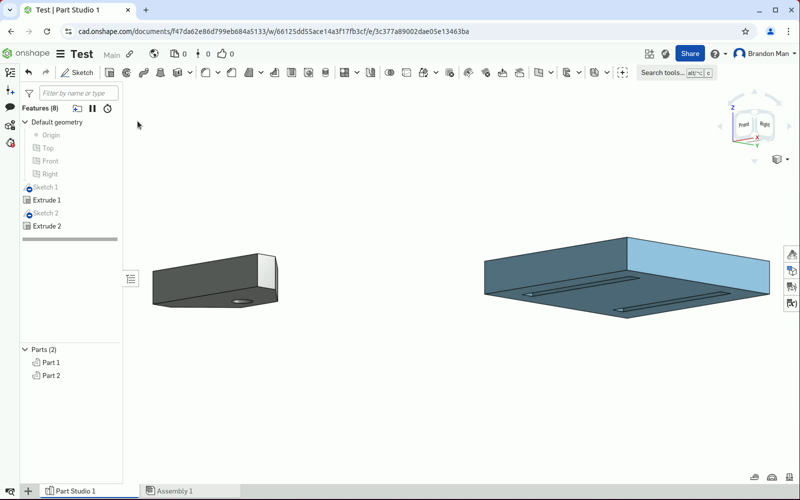
key(left, 3)
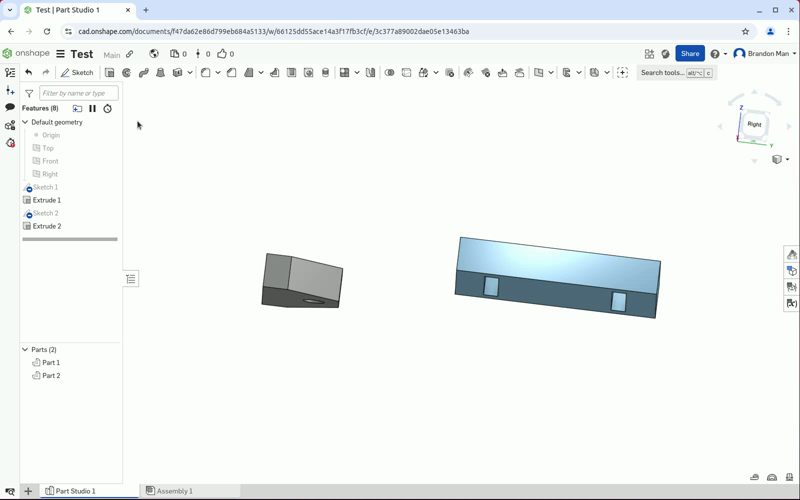
key(right, 3)
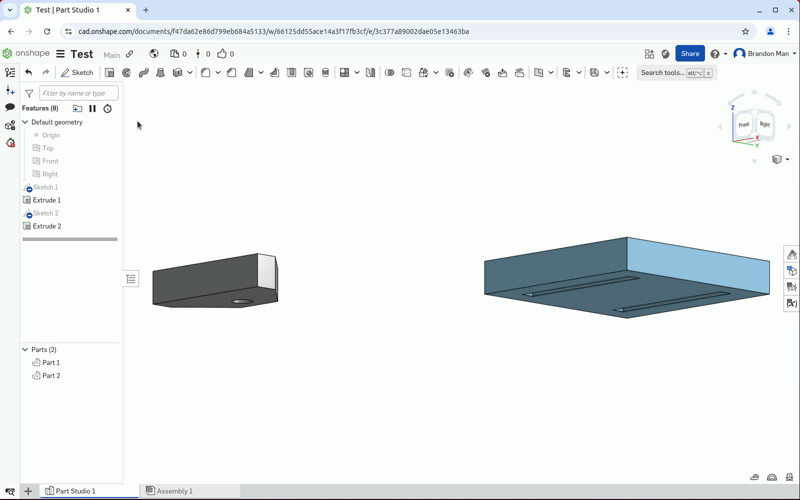
key(down, 3)
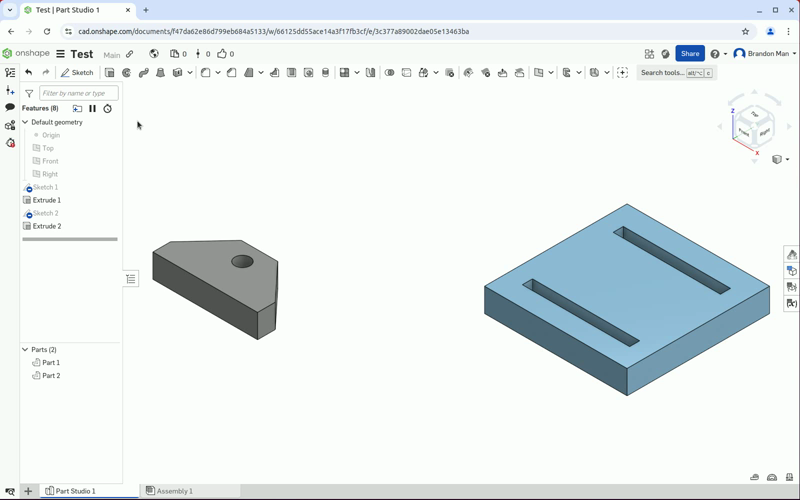
mouse_move(73, 189)
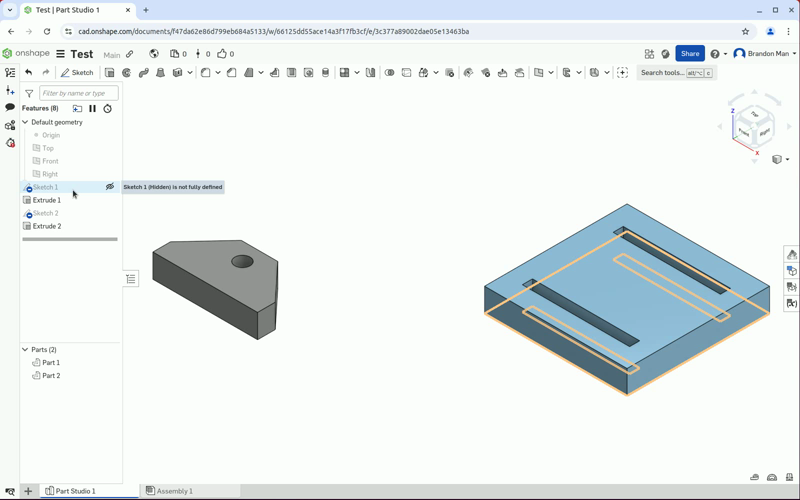
click(73, 189)